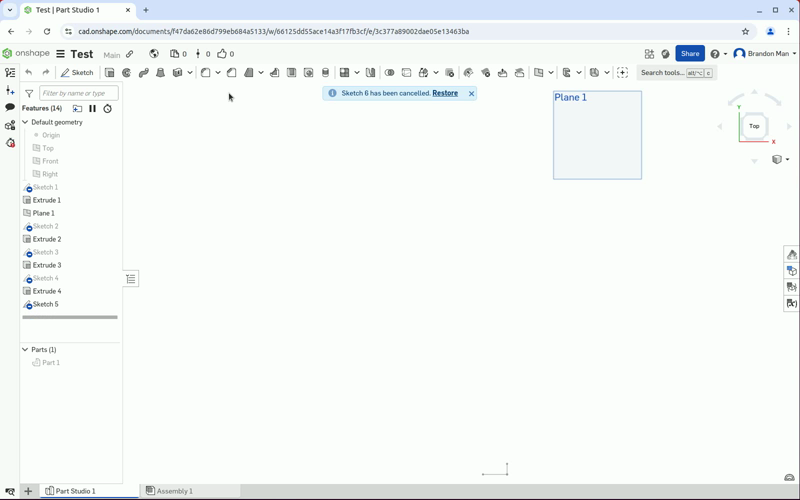
key(shift+h)
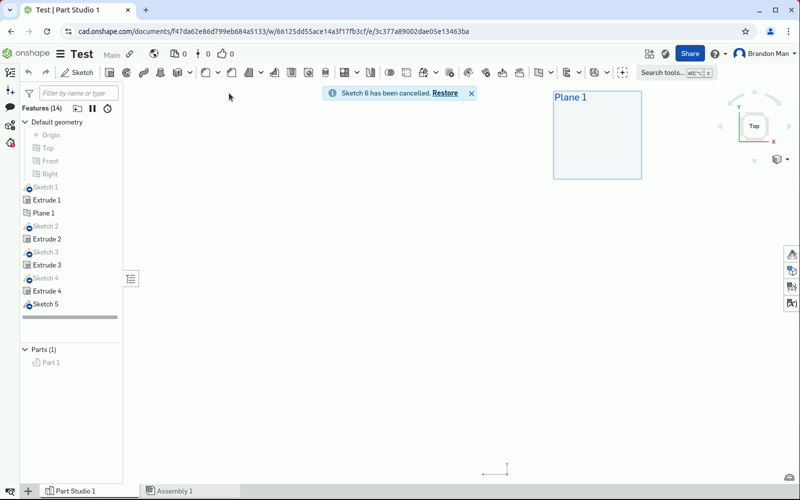
key(shift+s)
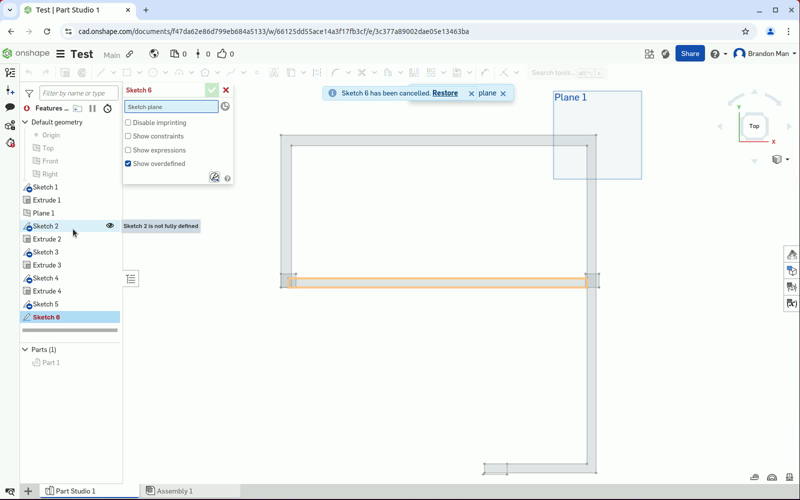
scroll(3)
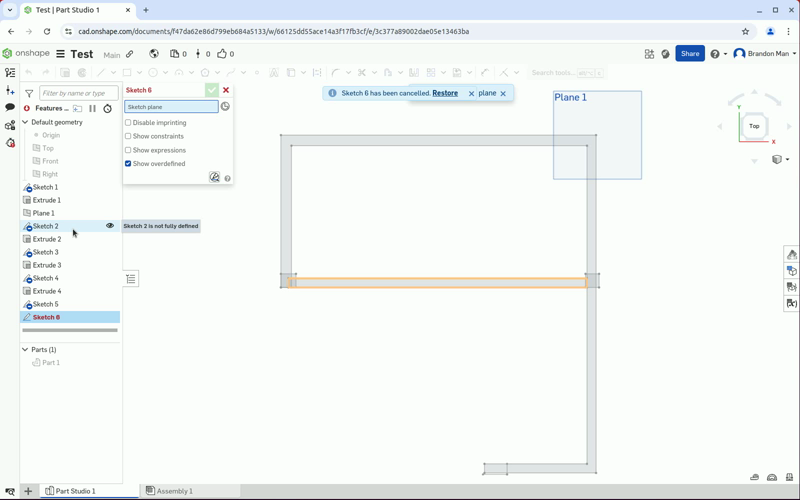
mouse_move(73, 150)
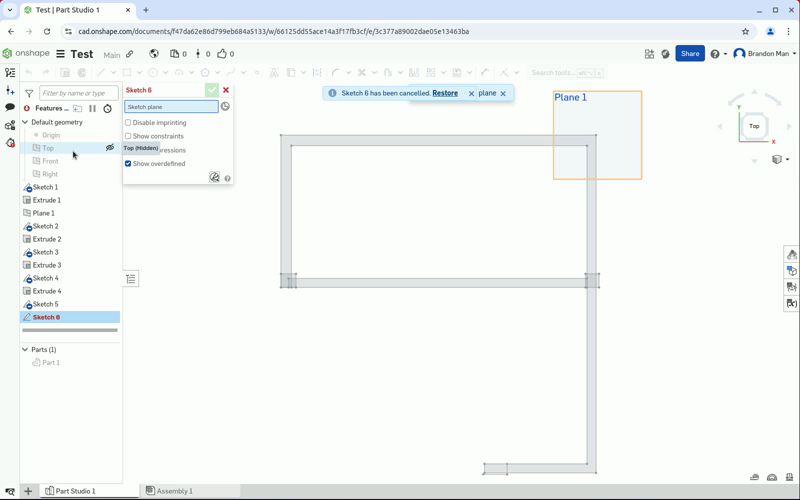
click(73, 150)
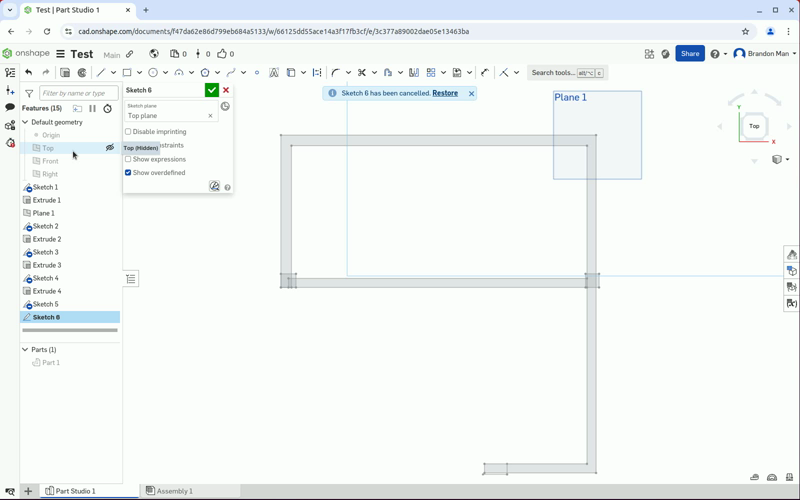
mouse_move(73, 352)
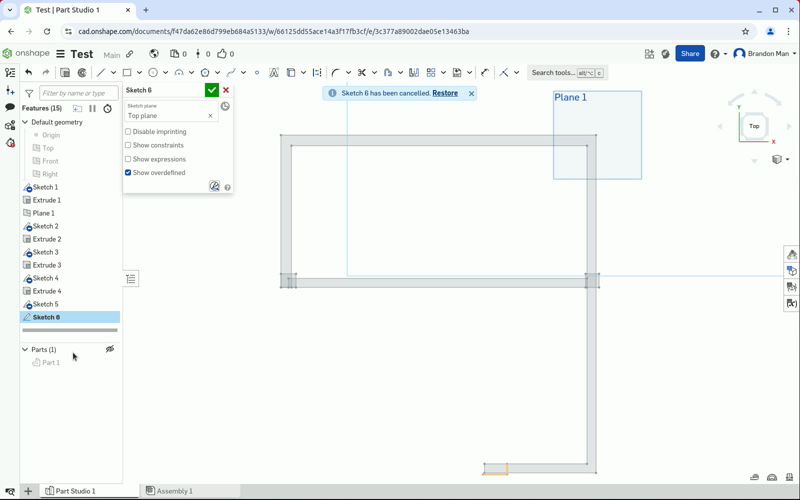
key(y)
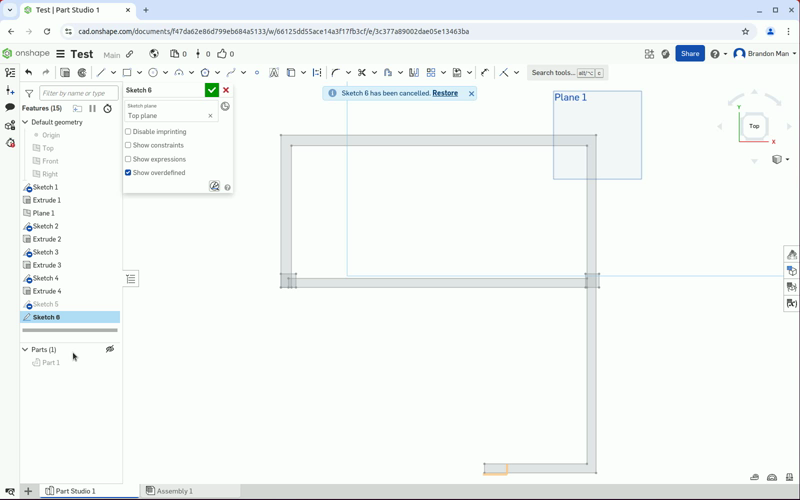
key(l)
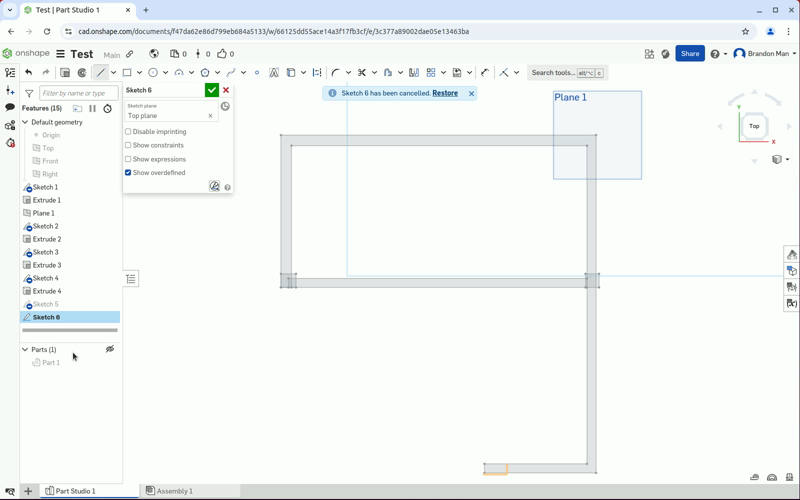
key_down(shift)
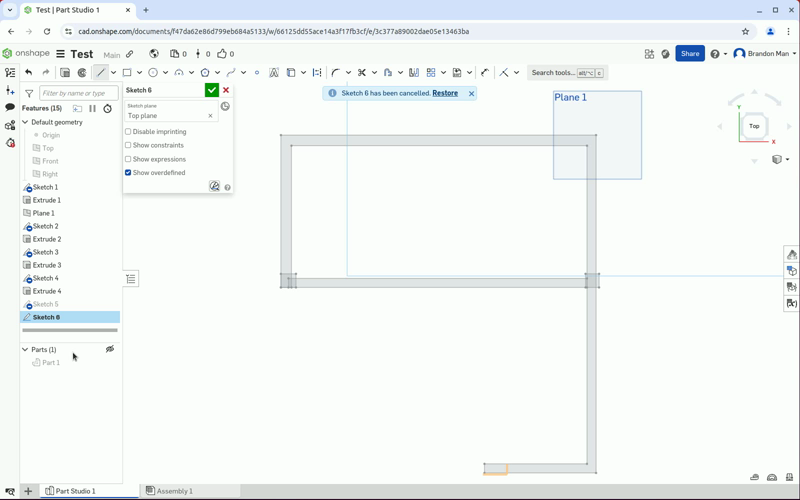
mouse_move(460, 282)
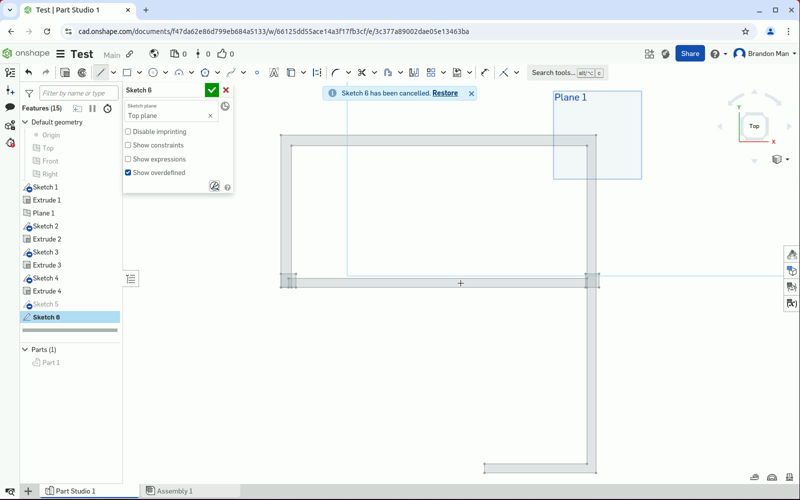
click(460, 282)
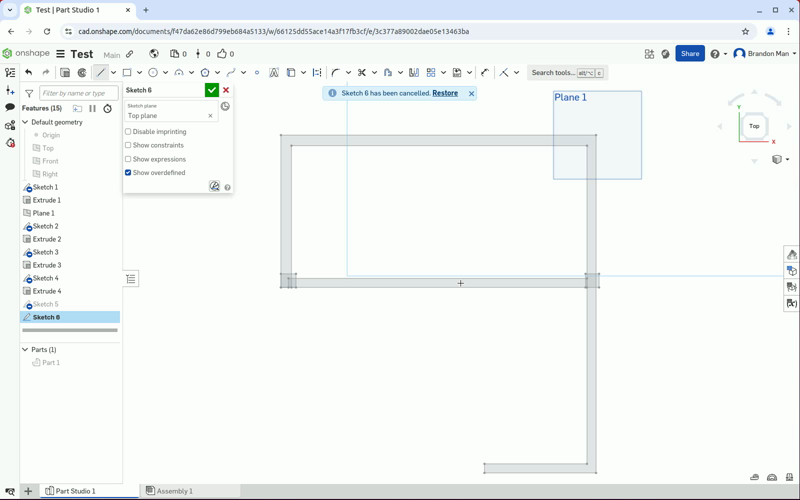
key_up(shift)
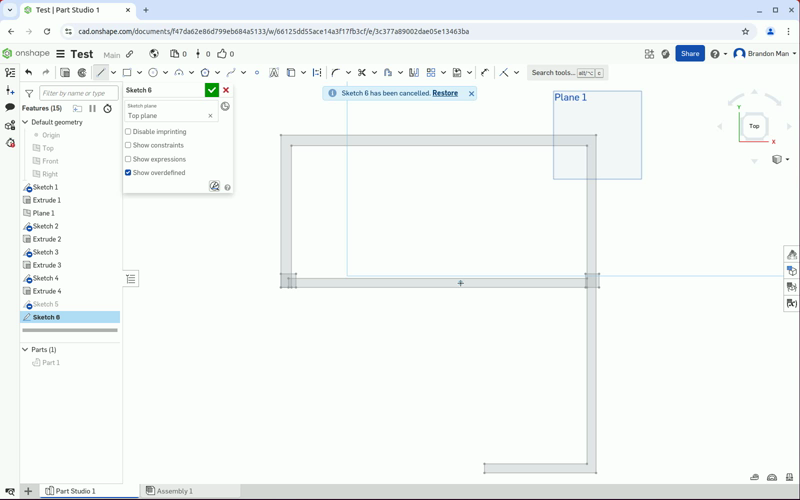
key_down(shift)
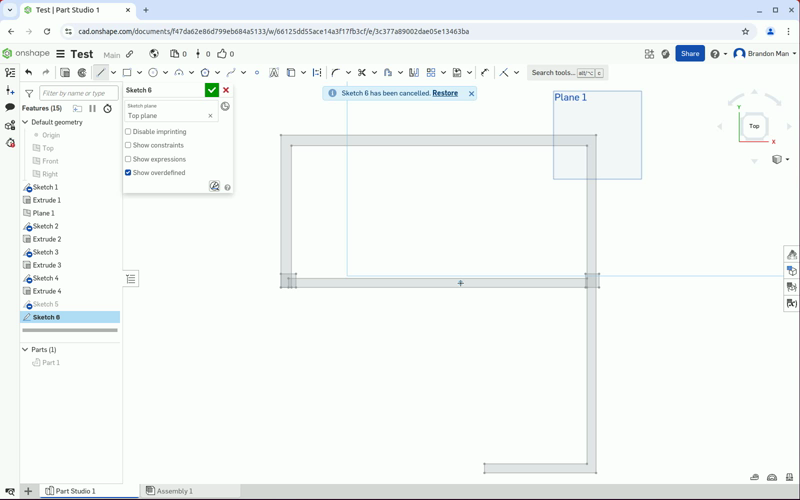
mouse_move(536, 282)
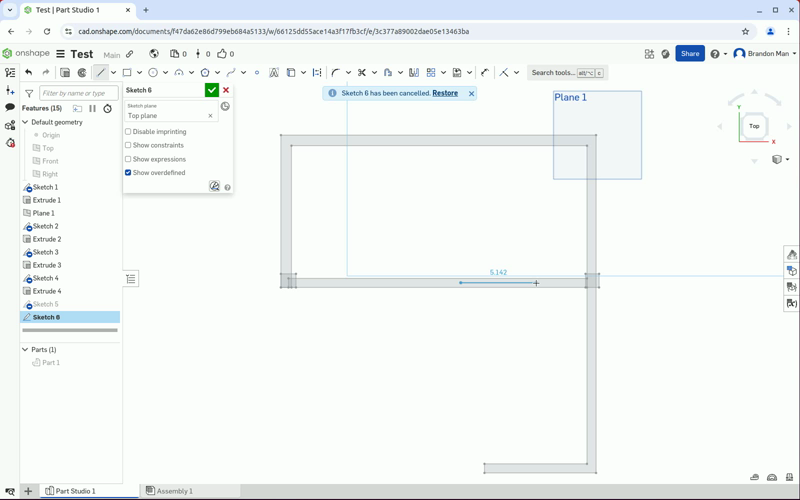
click(536, 282)
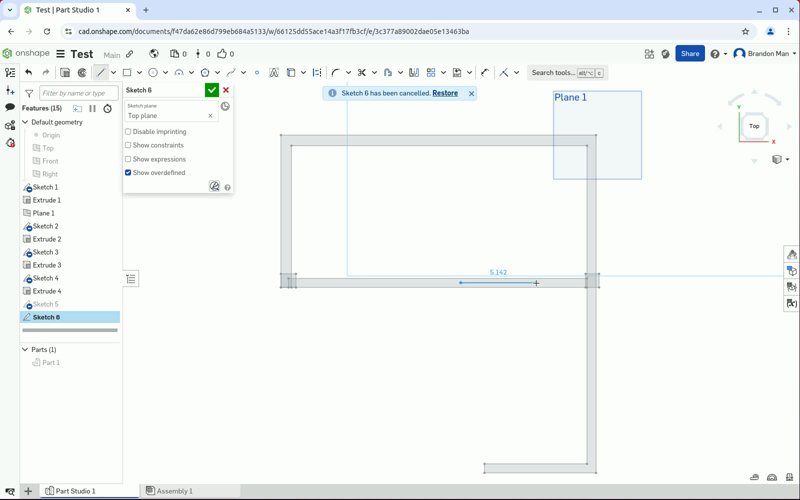
key_up(shift)
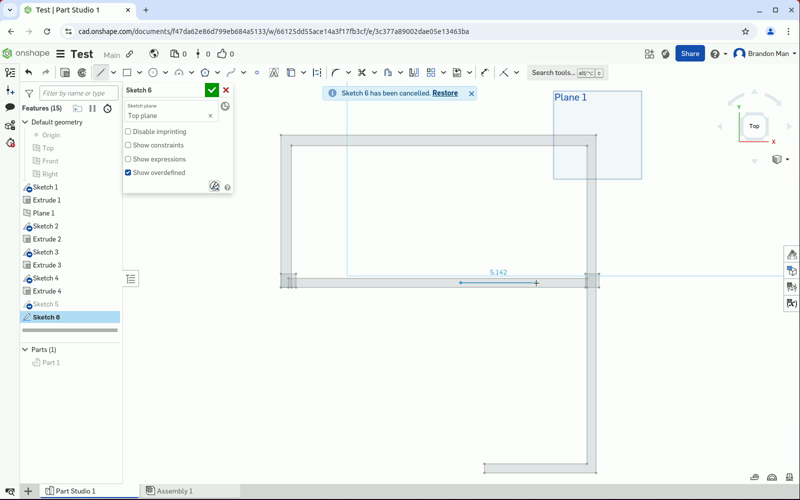
key_down(shift)
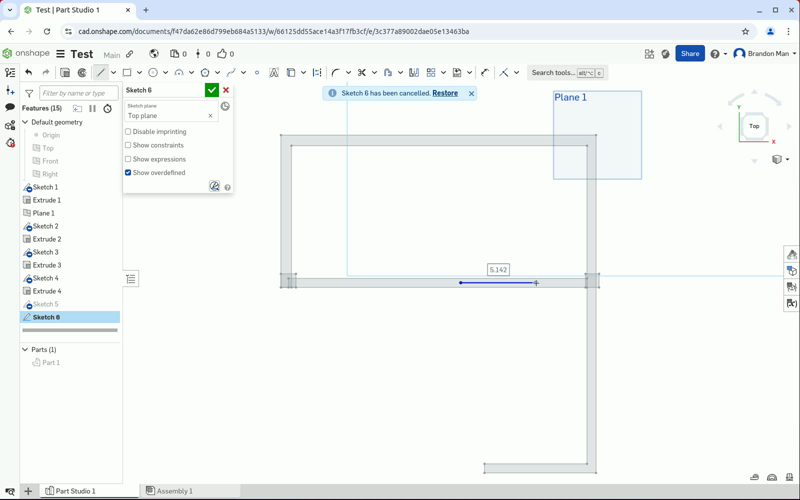
mouse_move(566, 282)
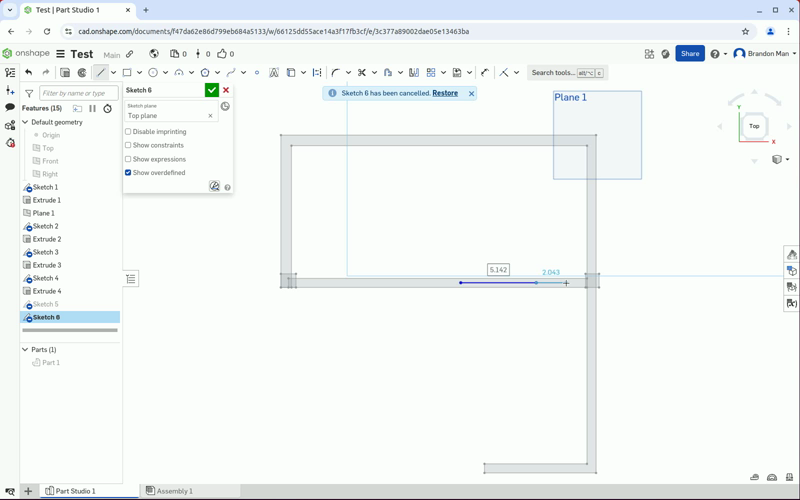
mouse_move(536, 244)
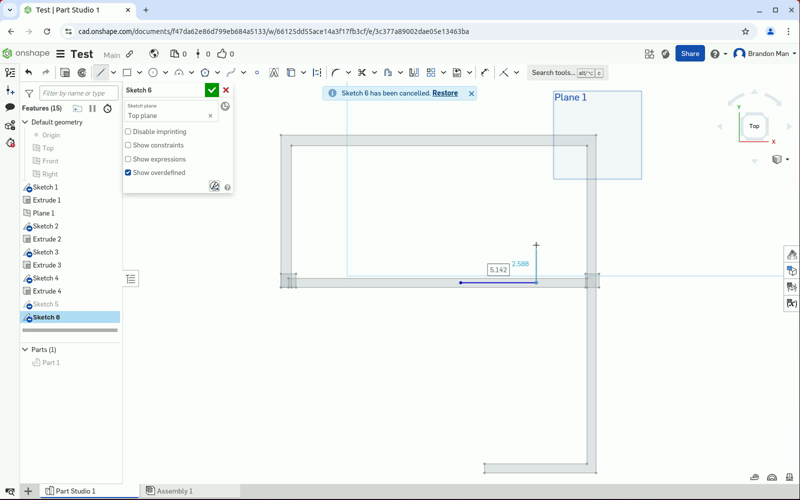
click(536, 244)
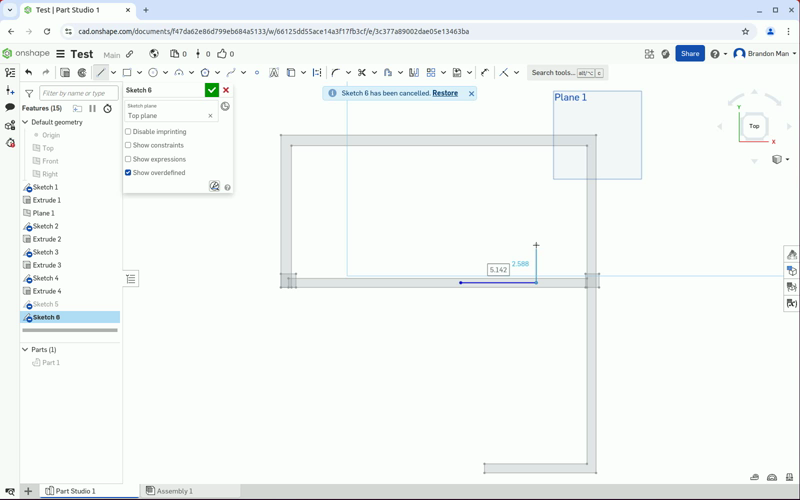
key_up(shift)
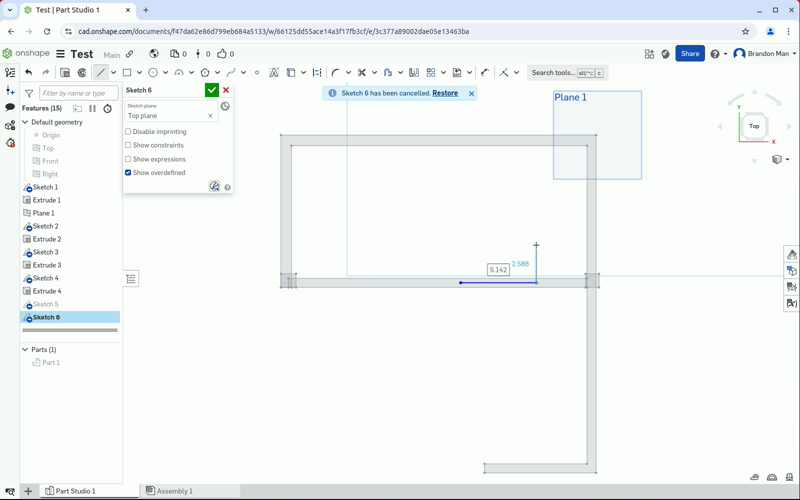
key_down(shift)
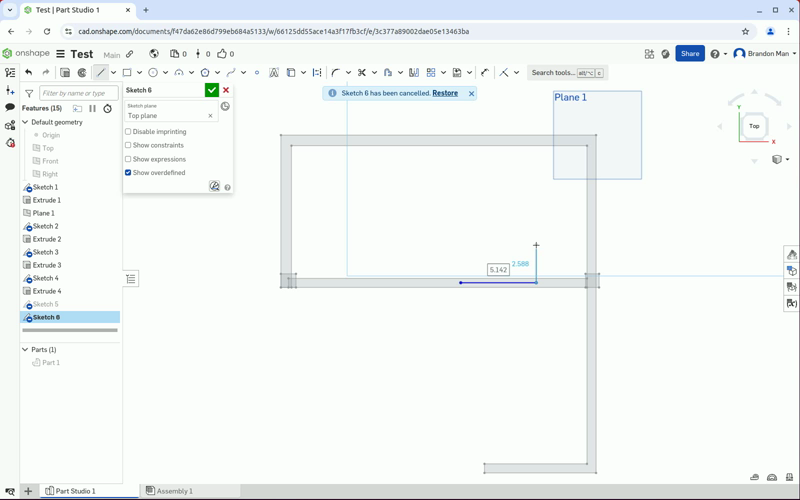
mouse_move(566, 244)
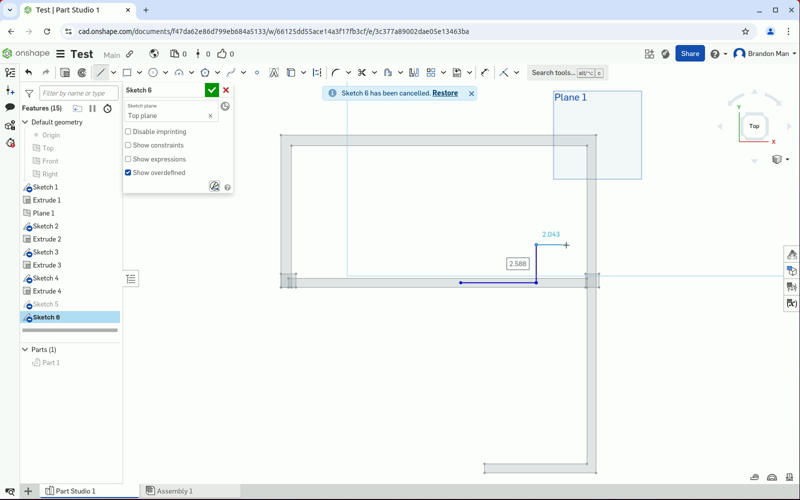
mouse_move(498, 244)
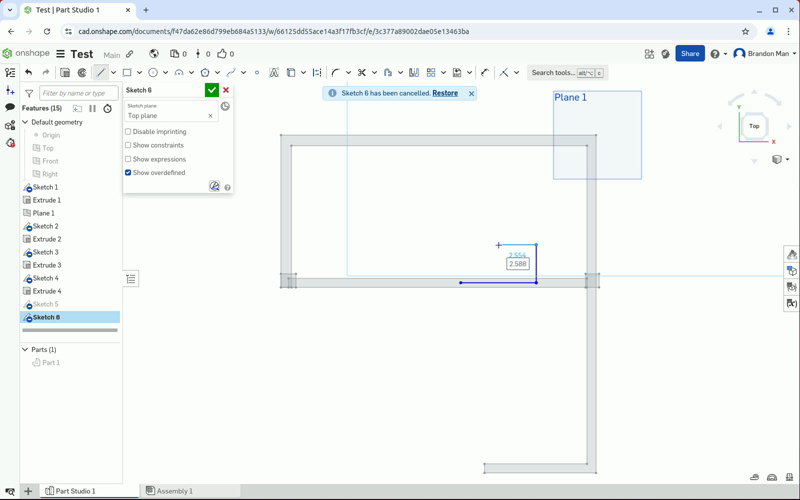
click(498, 244)
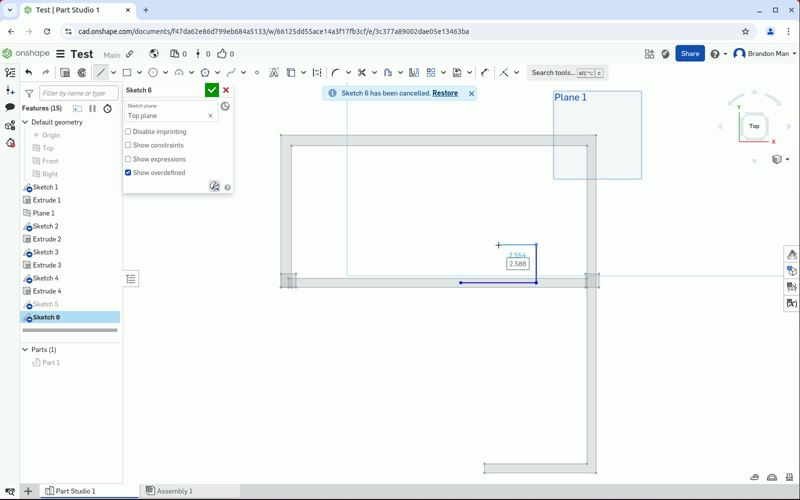
key_up(shift)
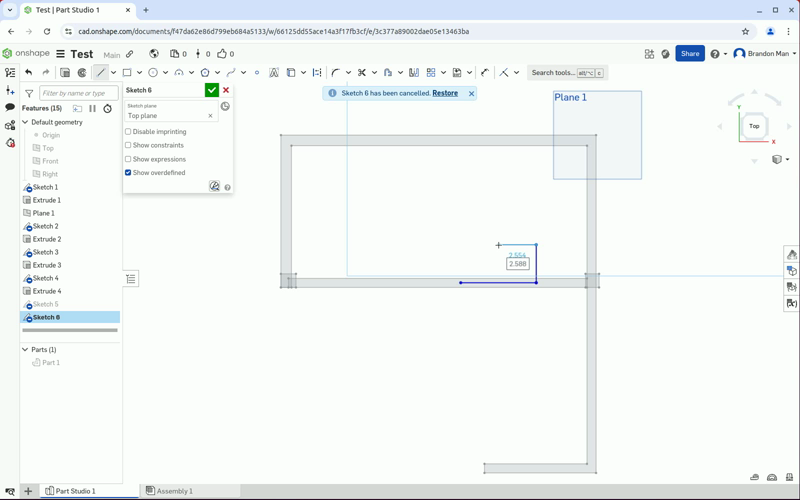
key_down(shift)
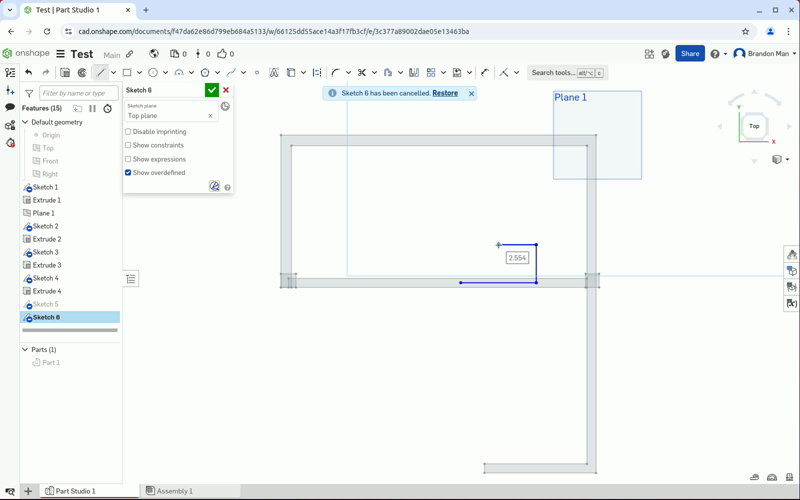
mouse_move(528, 244)
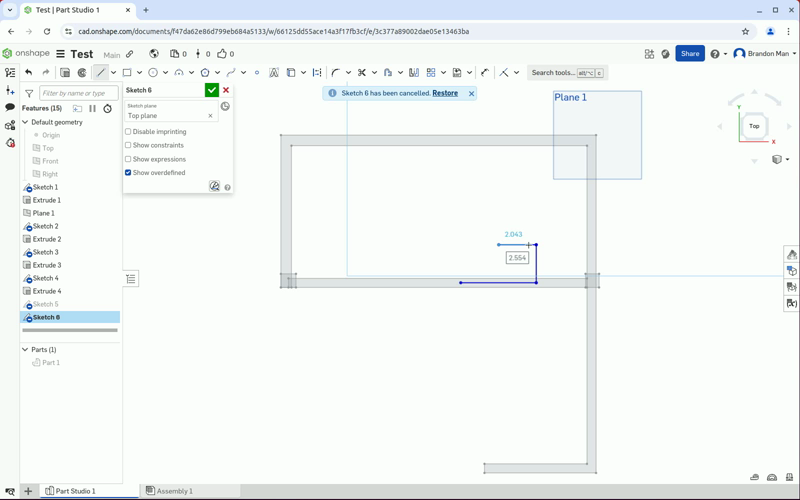
mouse_move(498, 207)
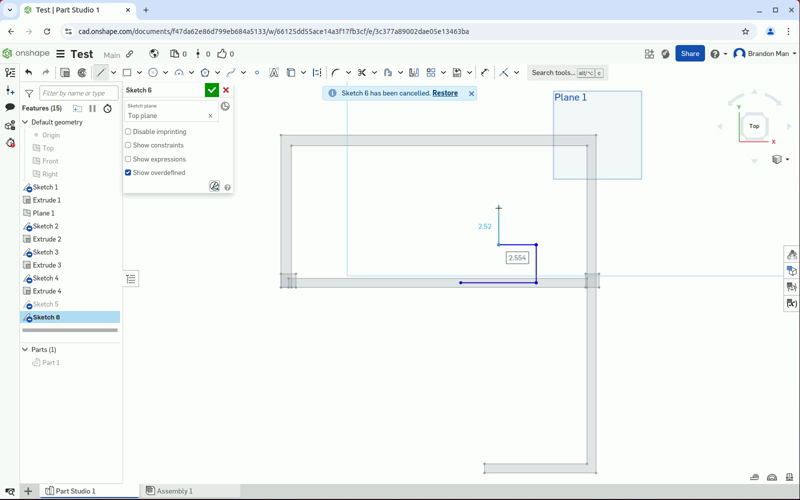
click(498, 207)
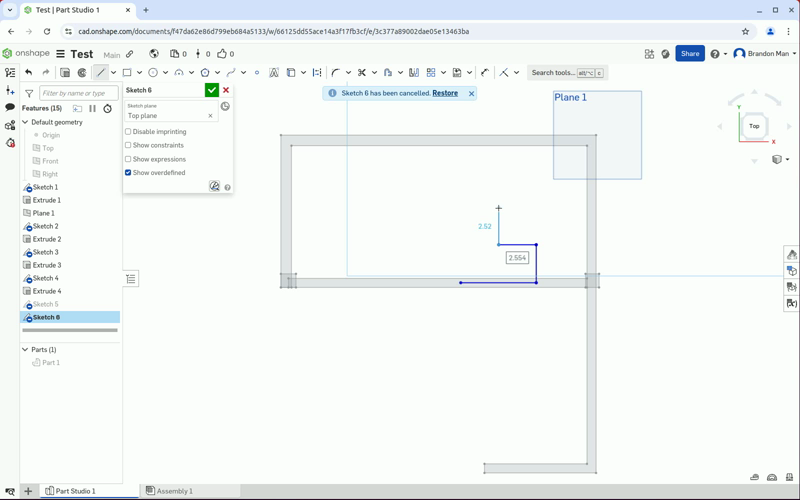
key_up(shift)
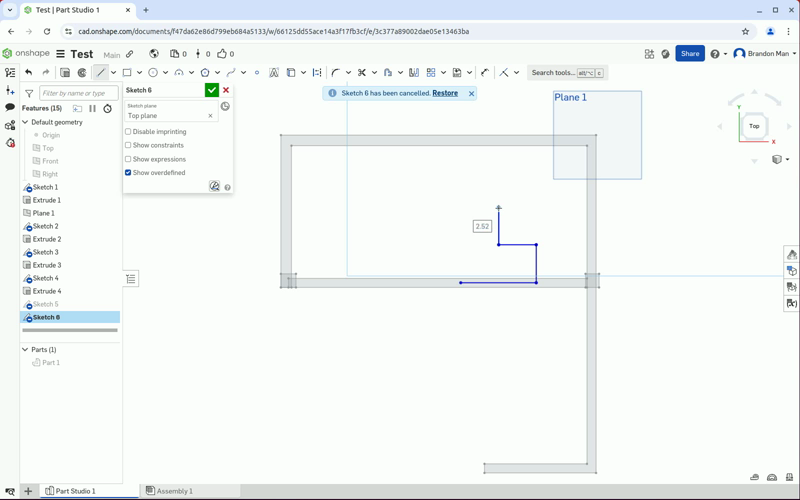
key_down(shift)
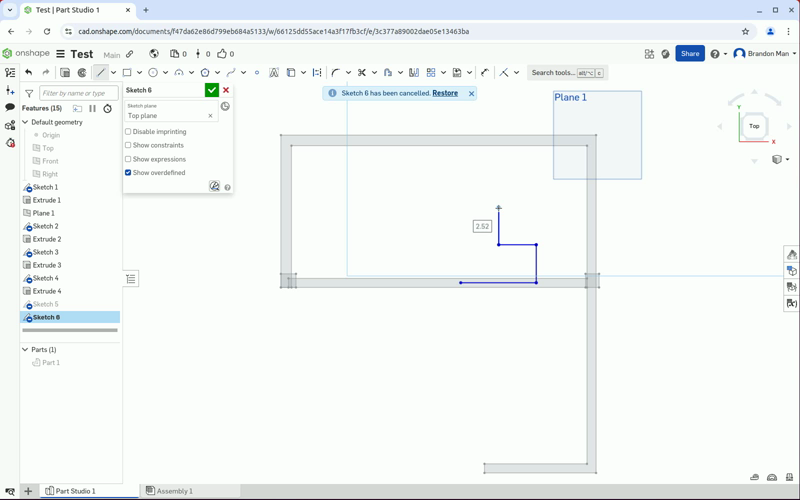
mouse_move(528, 207)
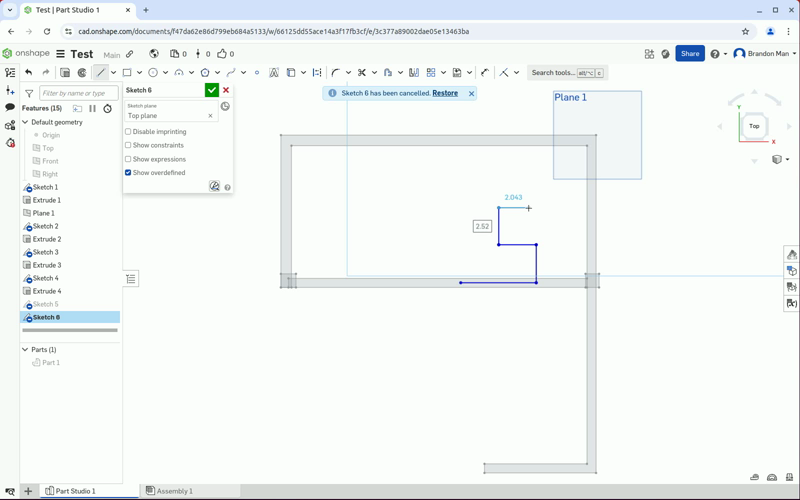
mouse_move(460, 207)
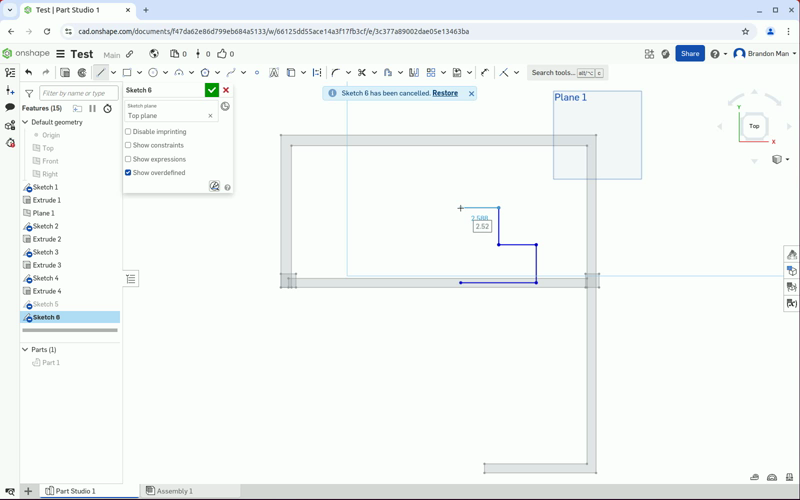
click(460, 207)
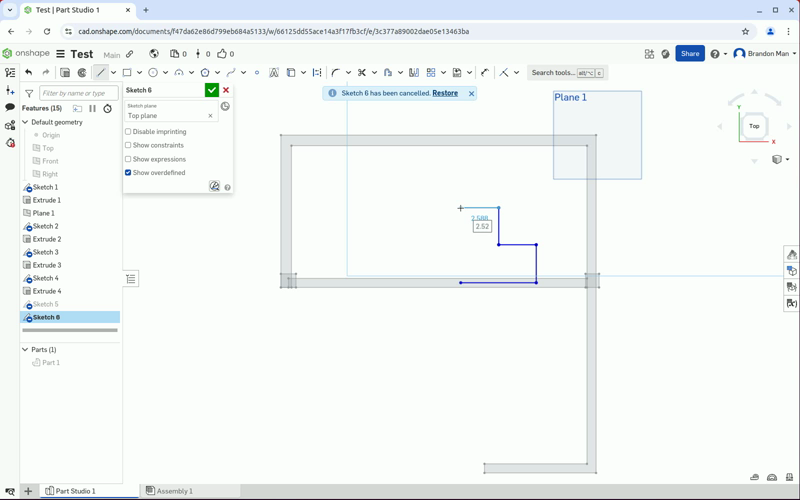
key_up(shift)
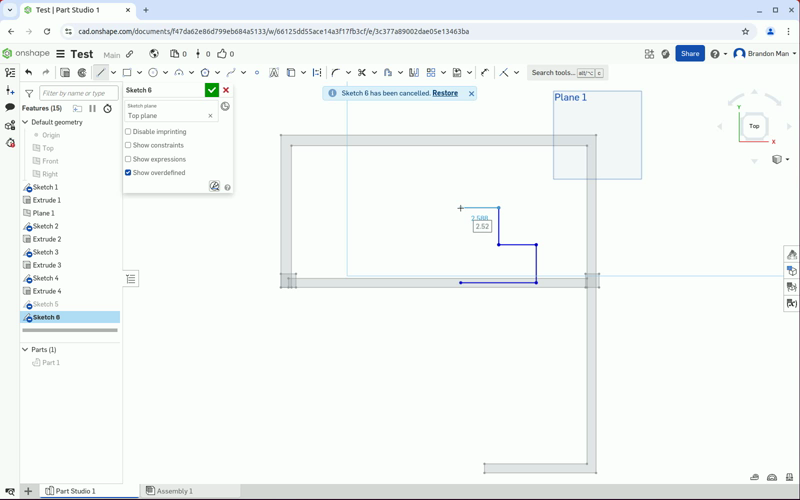
key_down(shift)
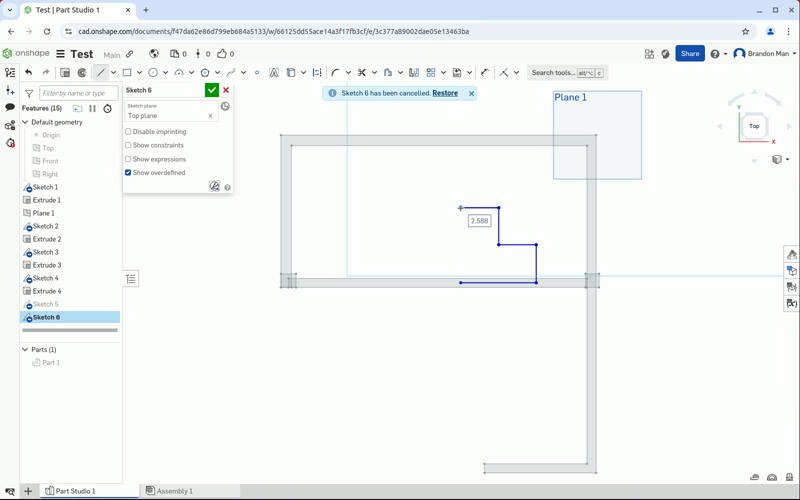
mouse_move(460, 282)
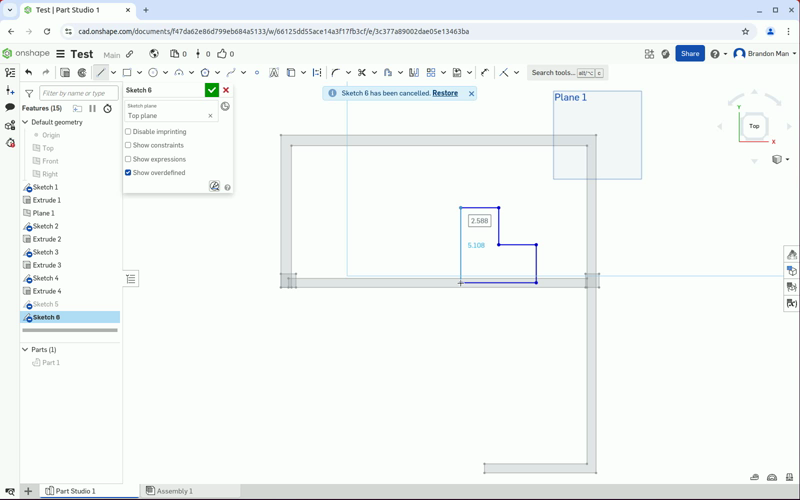
key_up(shift)
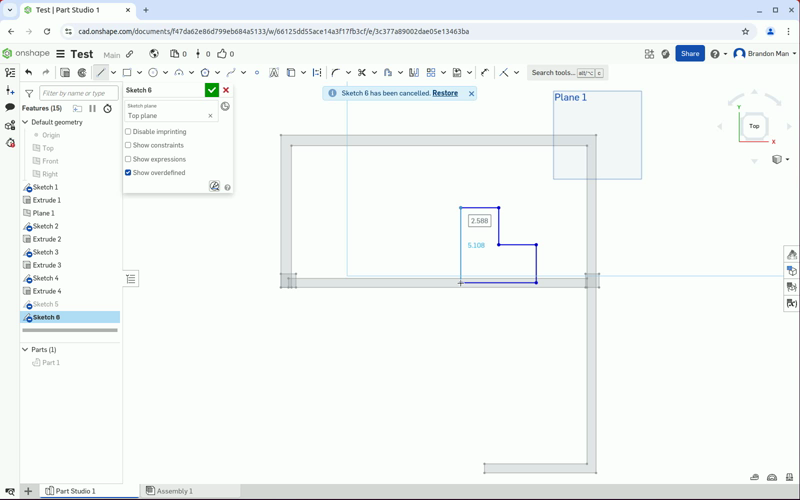
click(460, 282)
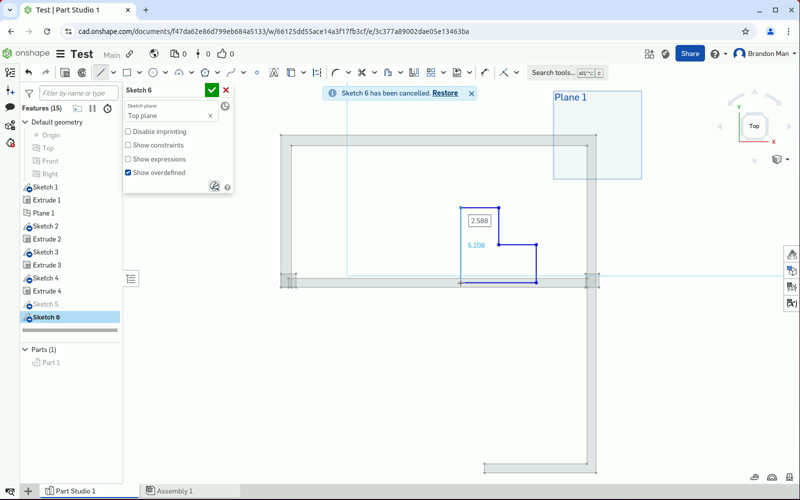
key(esc)
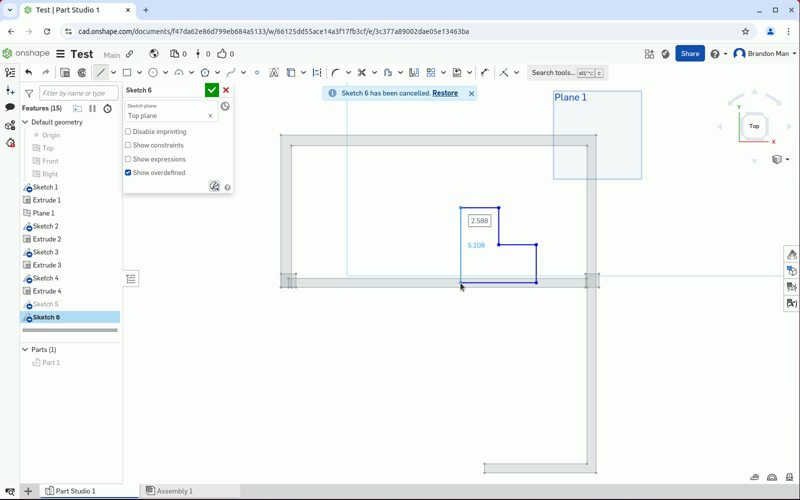
mouse_move(476, 253)
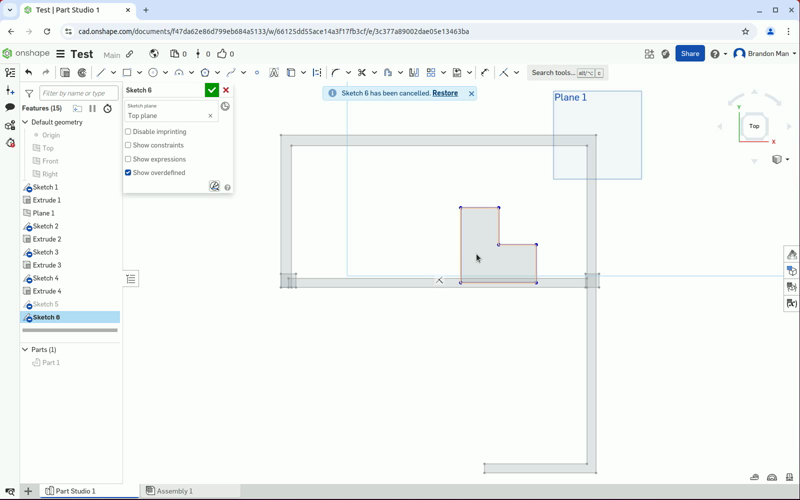
click(476, 253)
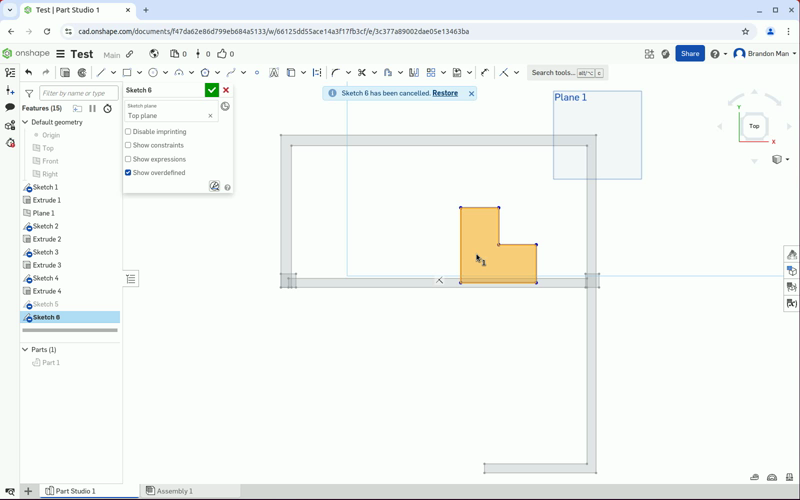
mouse_move(73, 352)
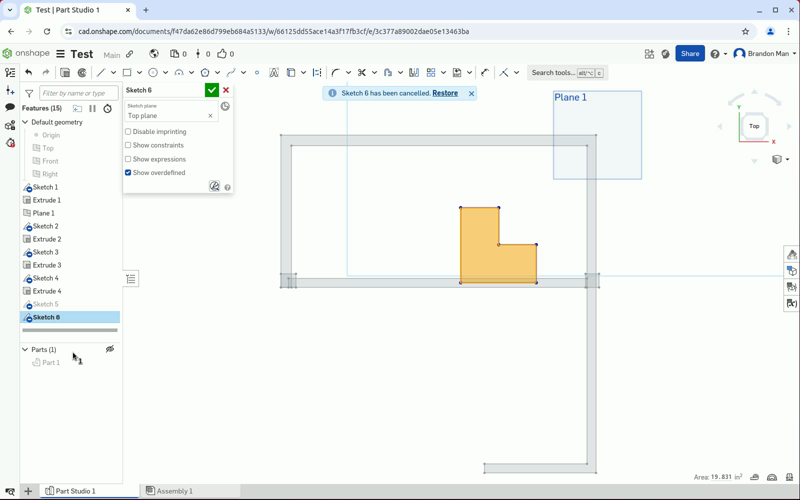
key(shift+y)
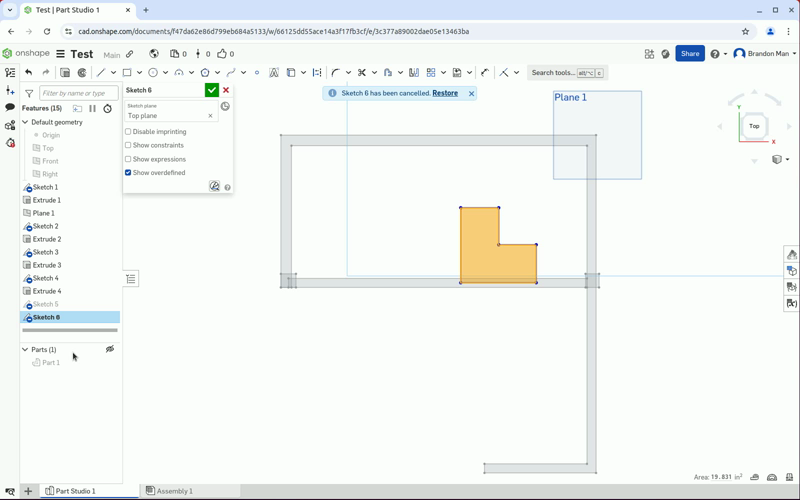
key(shift+e)
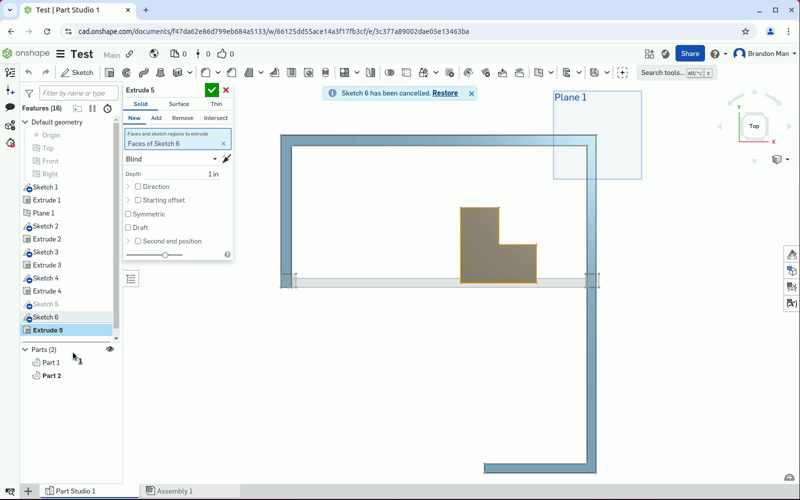
mouse_move(143, 106)
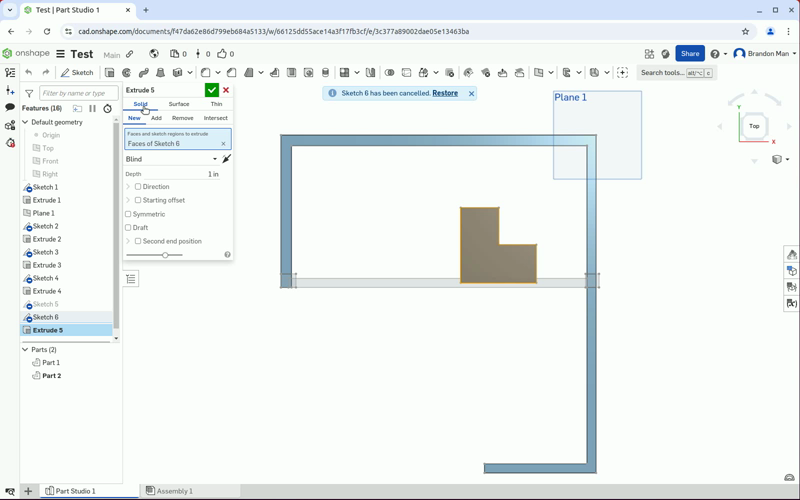
click(143, 106)
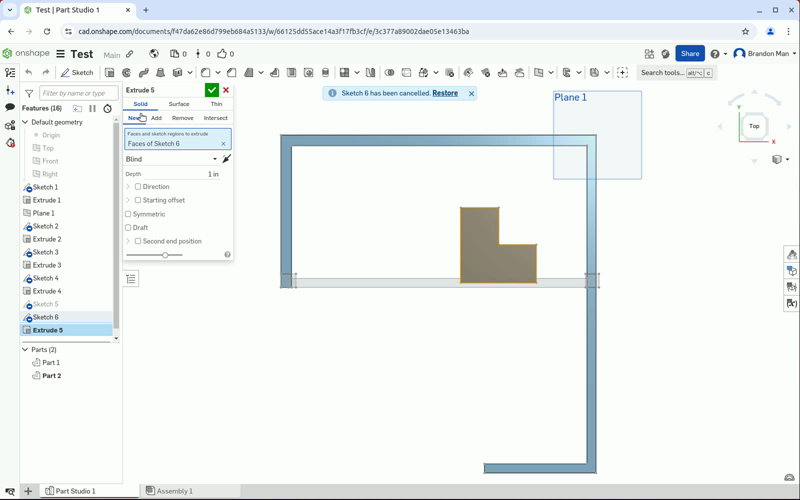
mouse_move(137, 120)
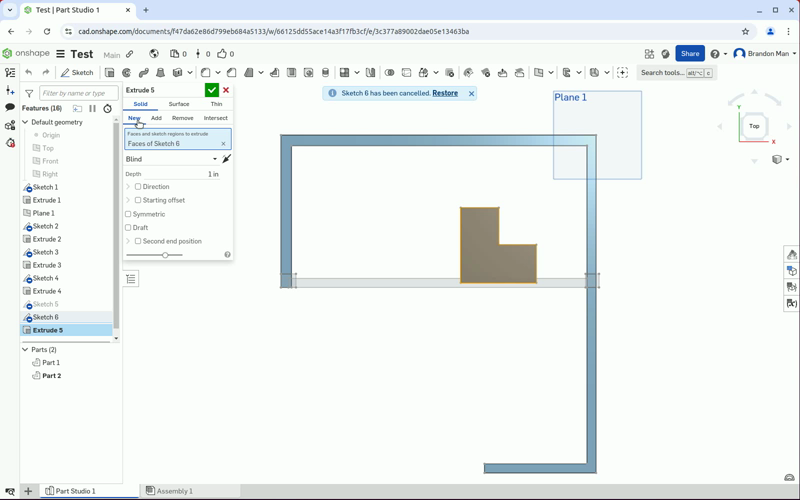
click(137, 120)
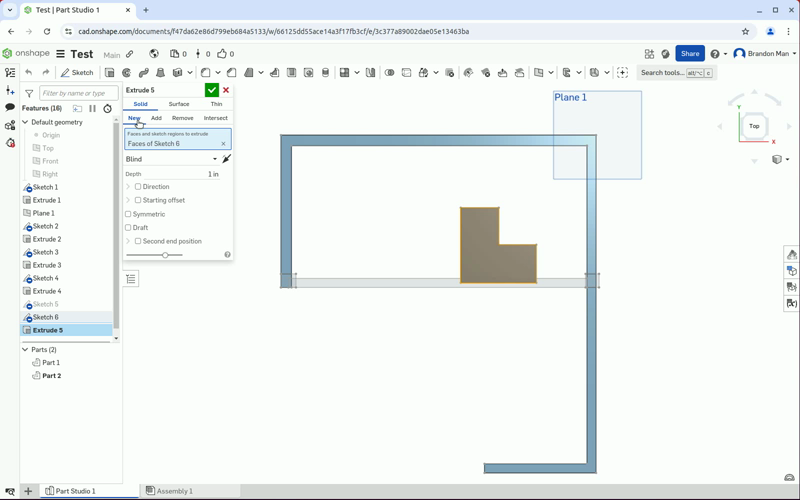
key(tab, 4)
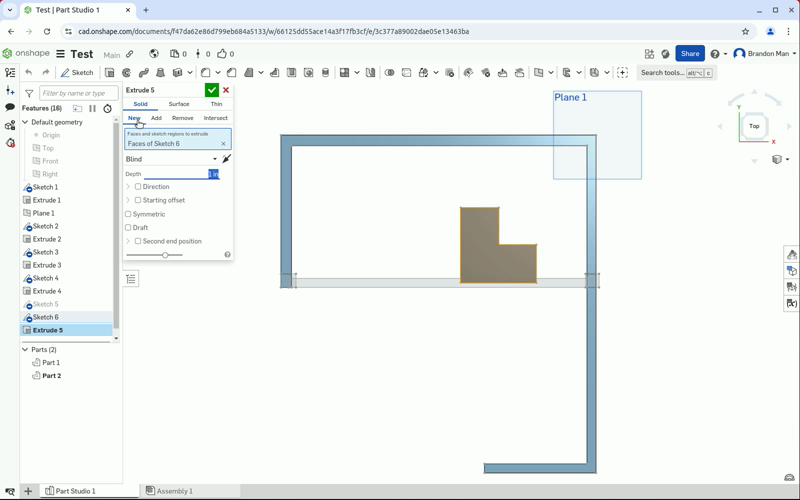
text(2.554)
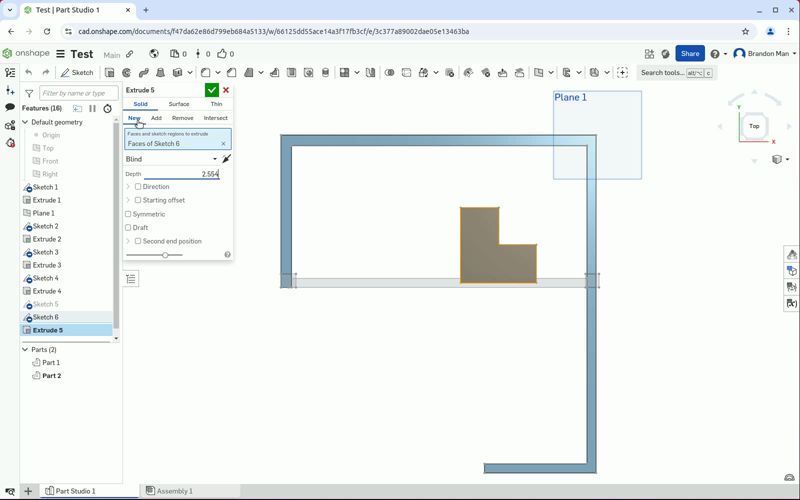
key(enter)
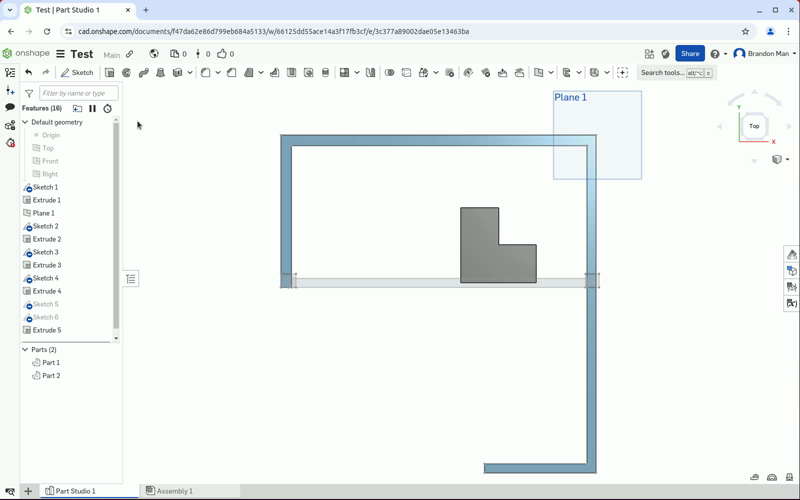
key(shift+h)
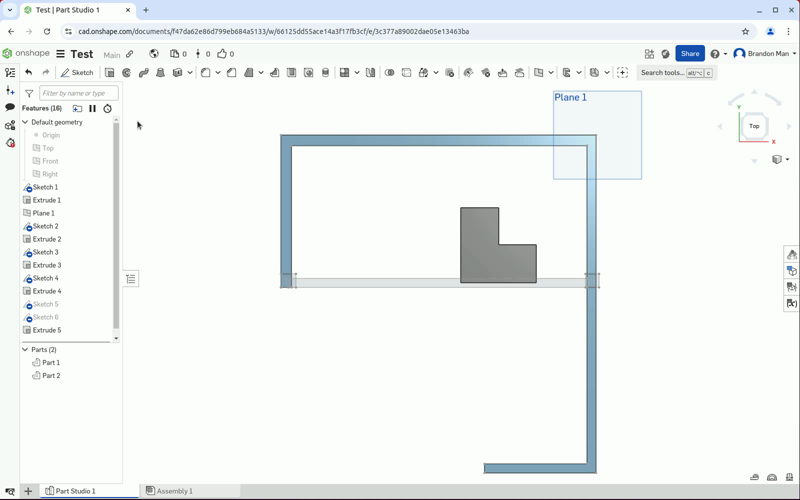
key(shift+h)
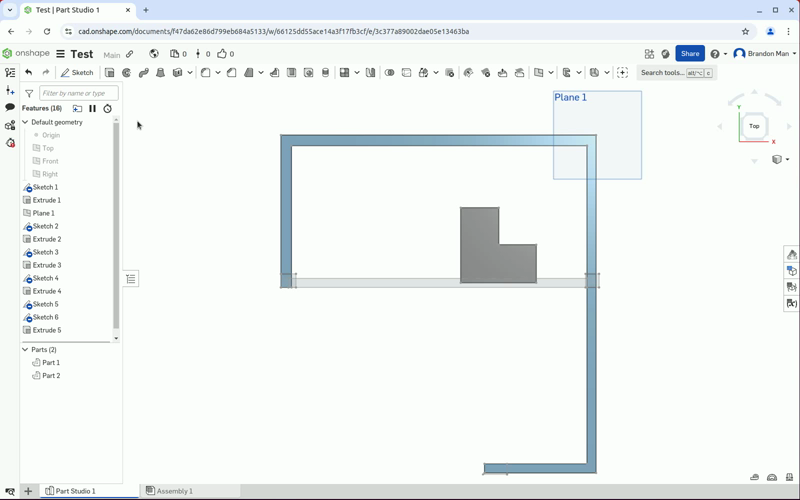
mouse_move(69, 189)
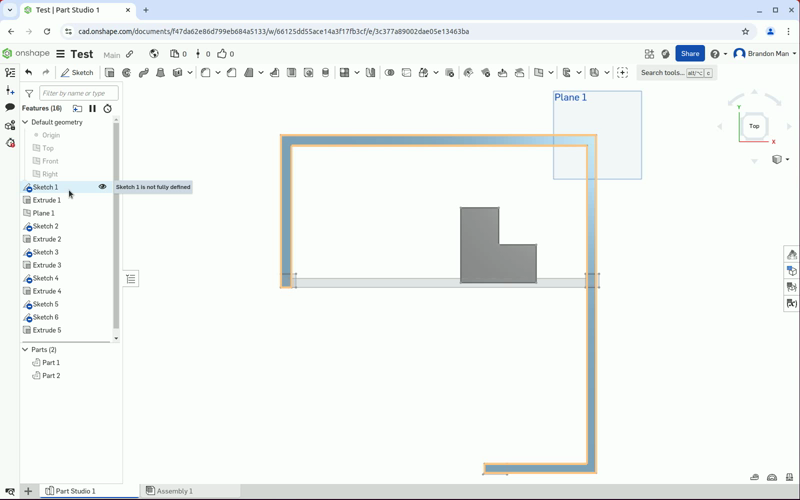
click(69, 189)
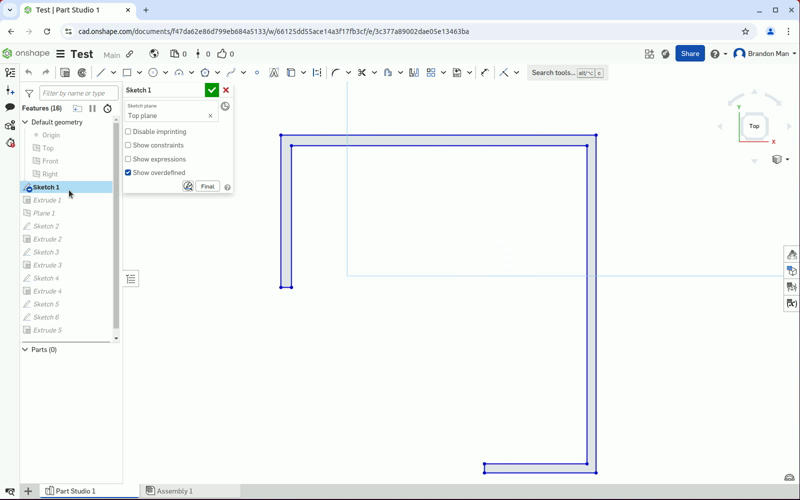
mouse_move(229, 92)
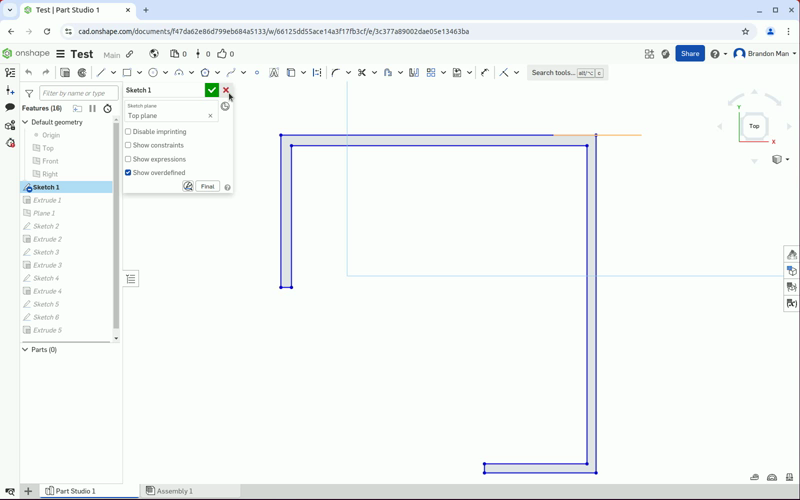
click(229, 92)
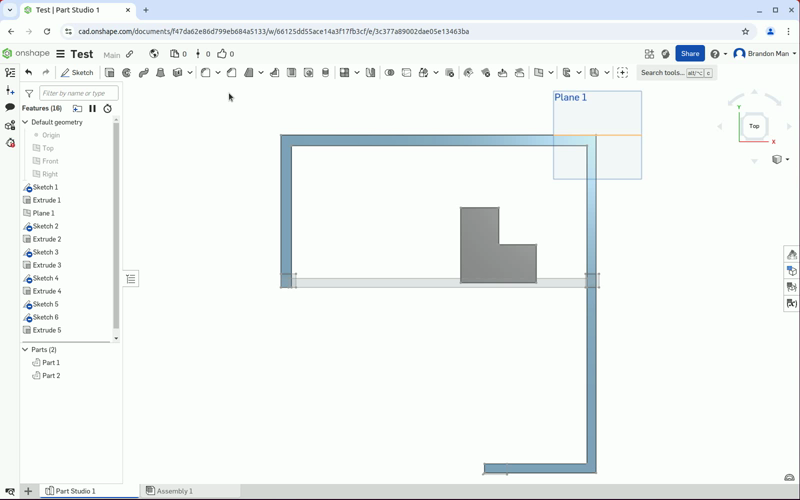
mouse_move(73, 352)
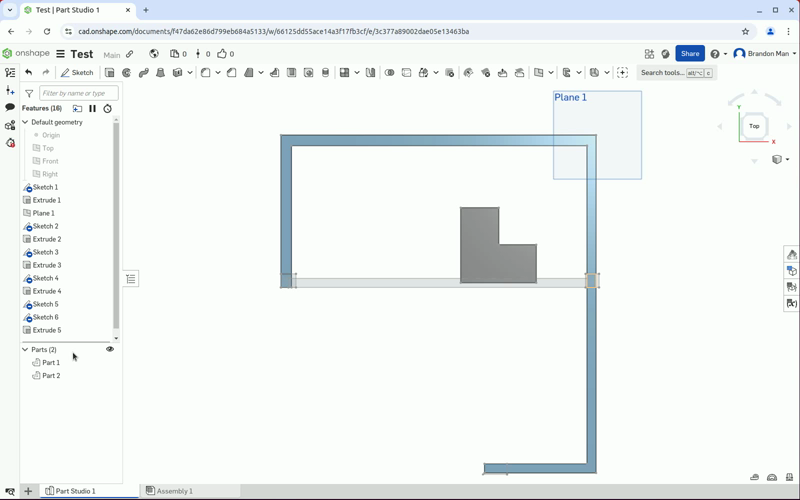
key(y)
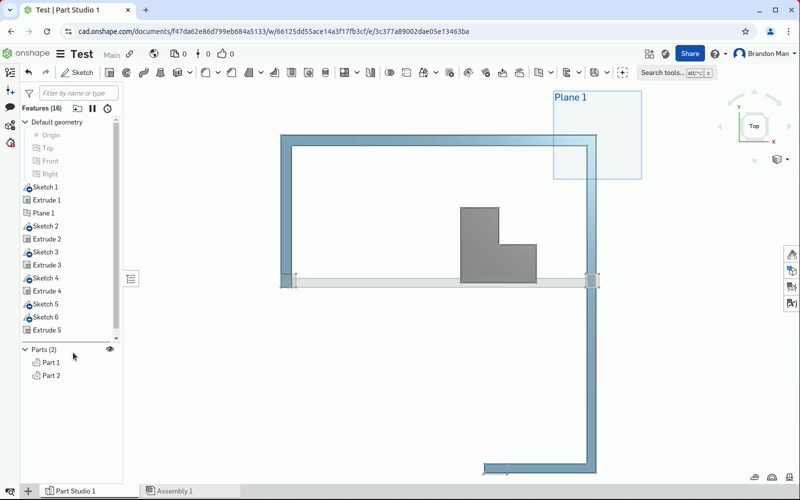
key(shift+p)
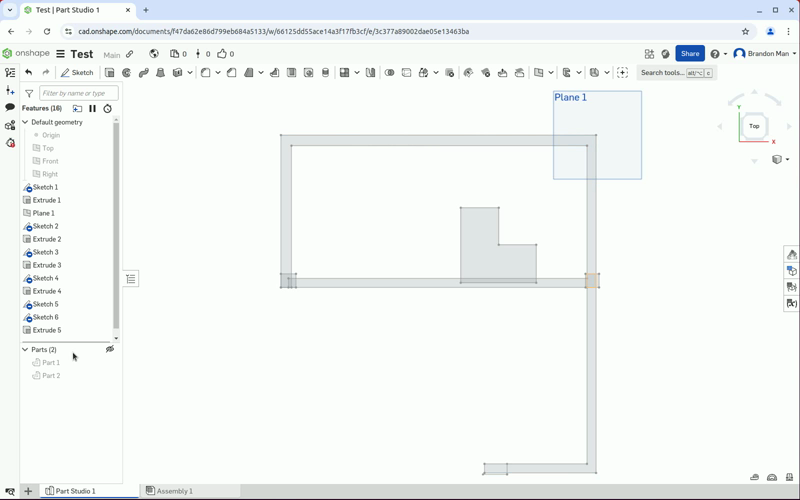
key(space)
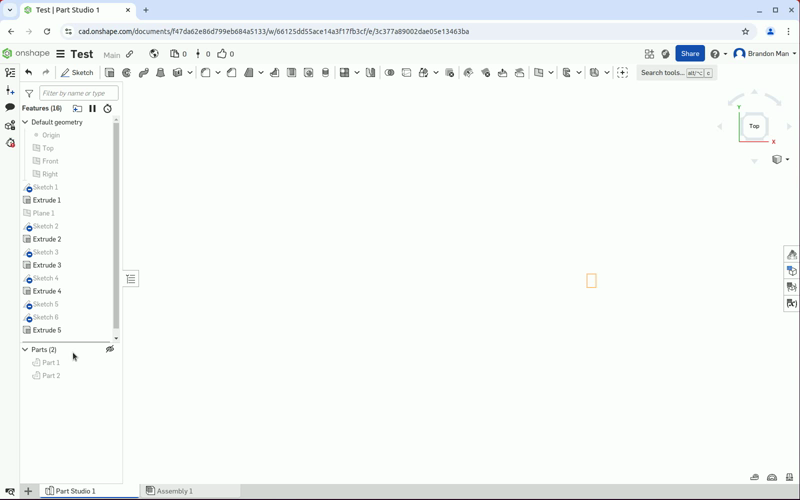
key_down(shift)
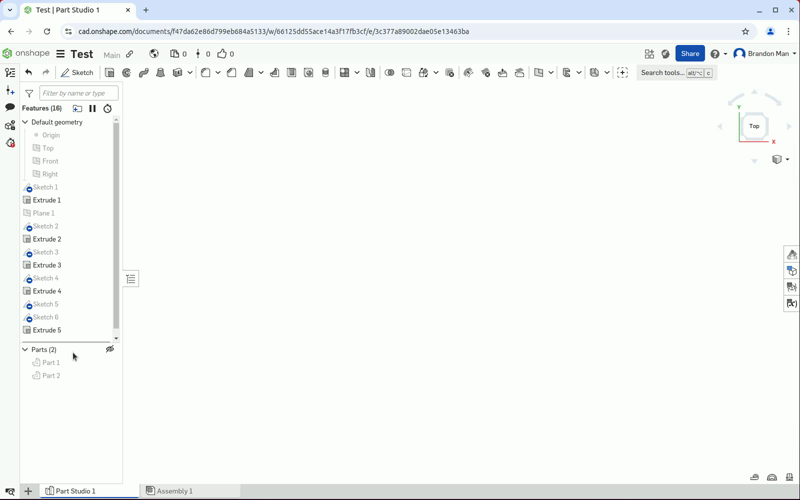
key(up)
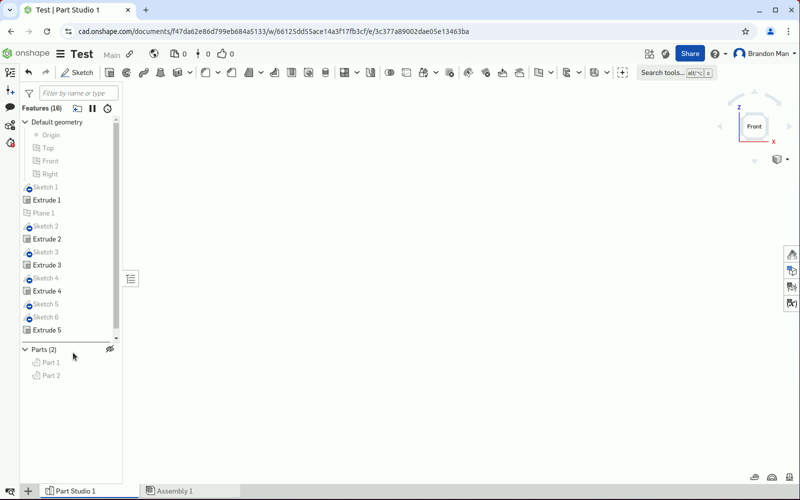
key_up(shift)
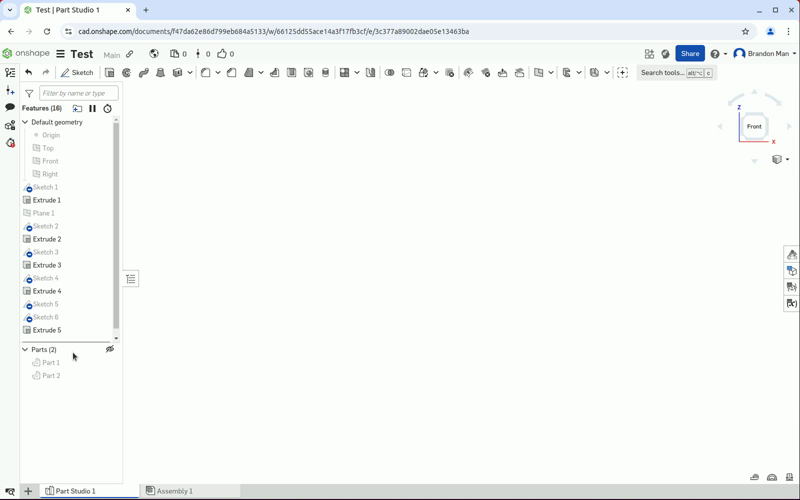
mouse_move(73, 352)
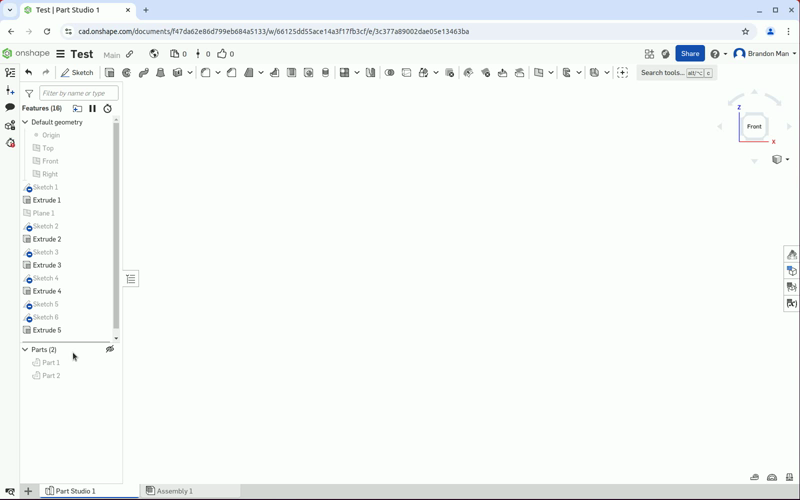
key(shift+y)
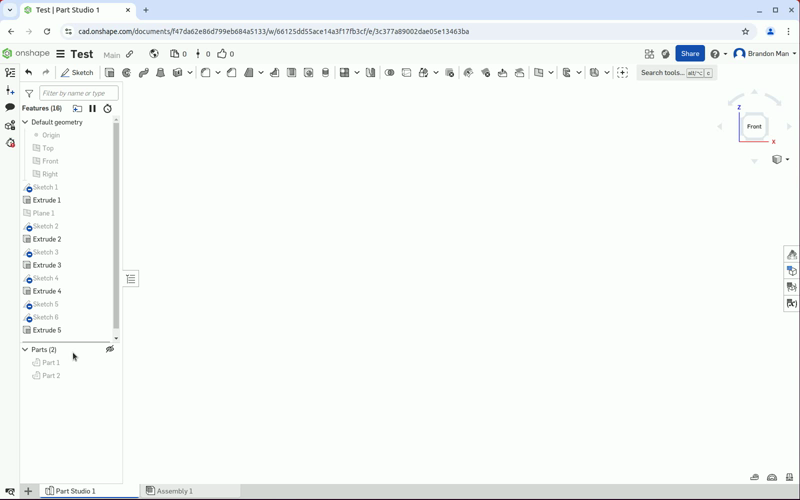
key(shift+s)
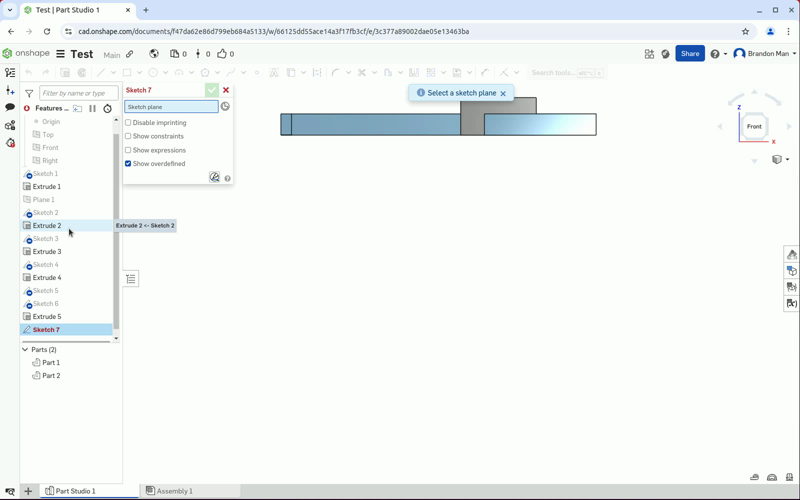
scroll(3)
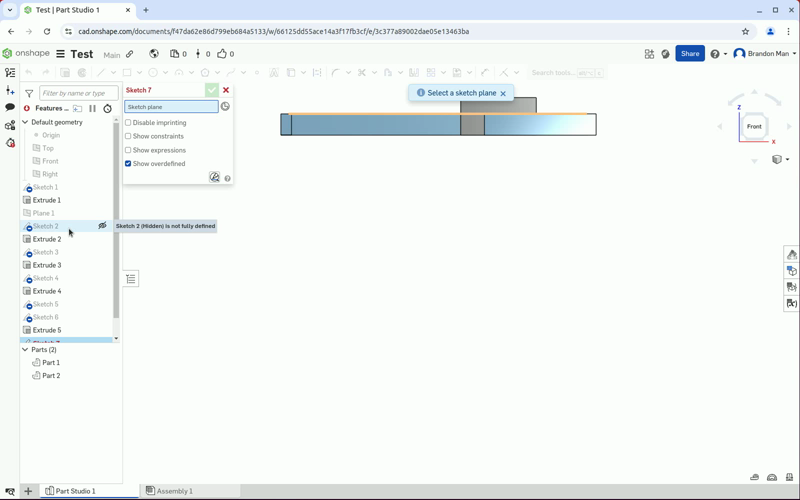
mouse_move(69, 163)
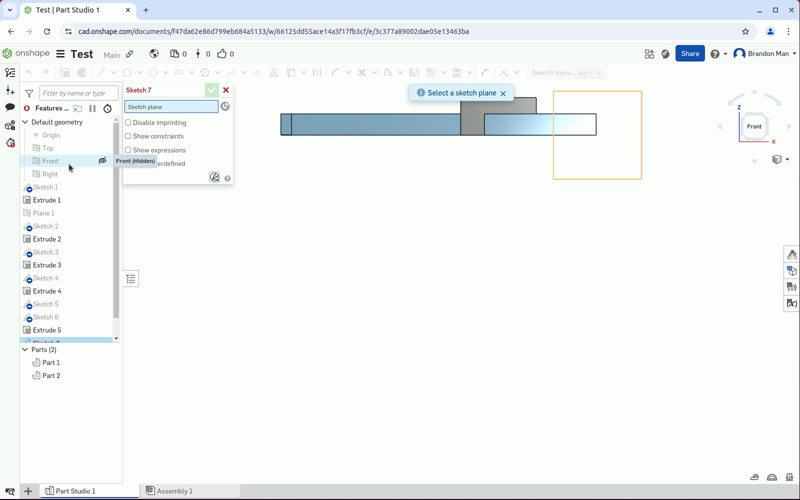
click(69, 163)
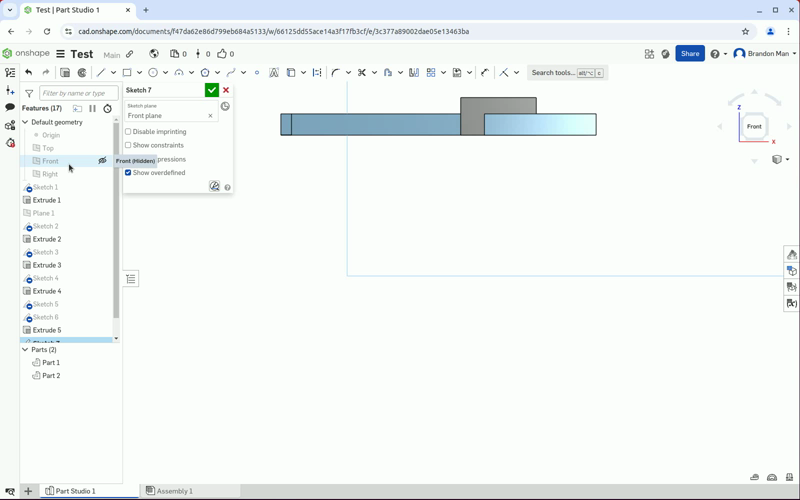
mouse_move(73, 352)
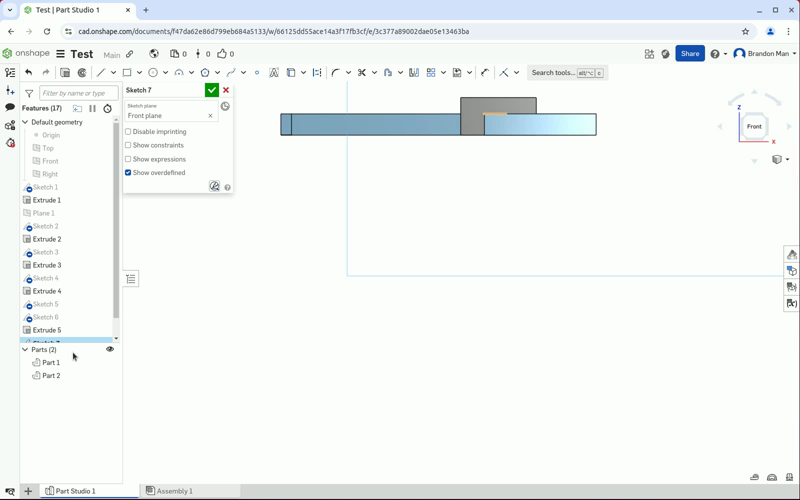
key(y)
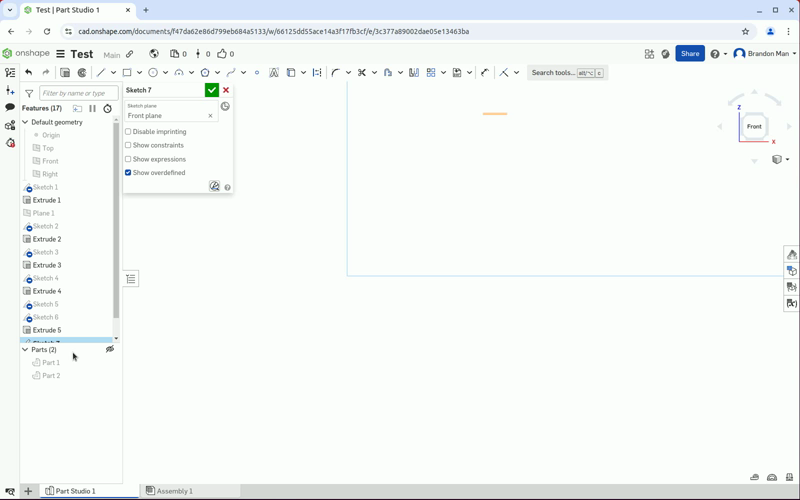
key(l)
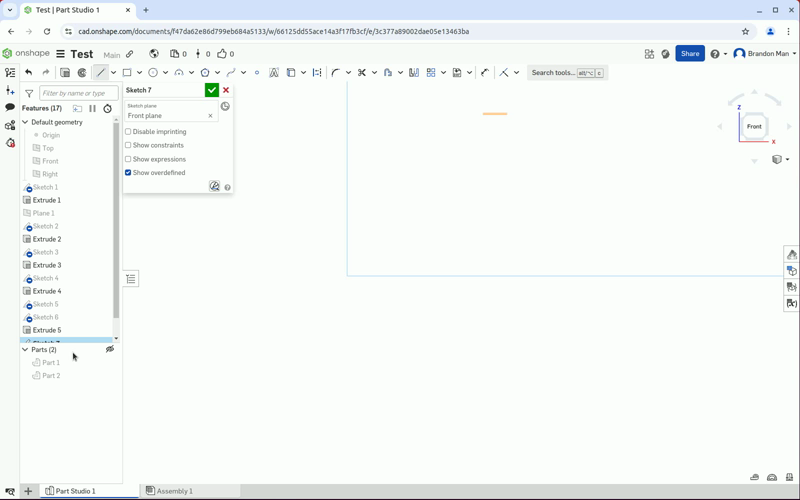
key_down(shift)
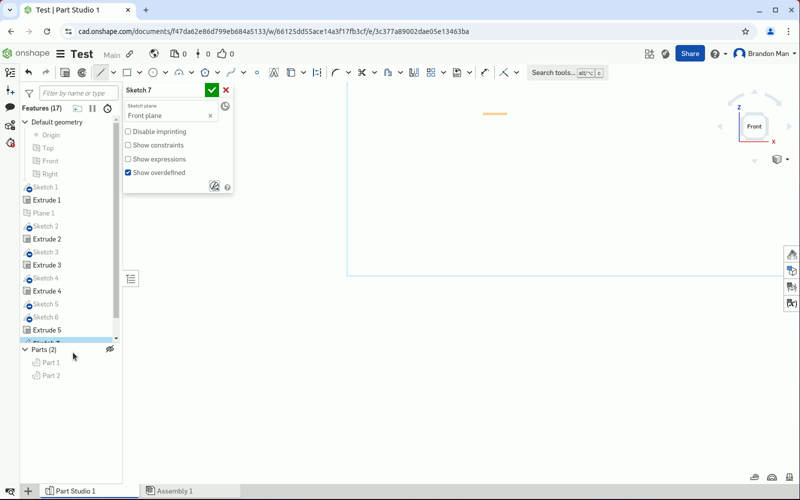
mouse_move(460, 282)
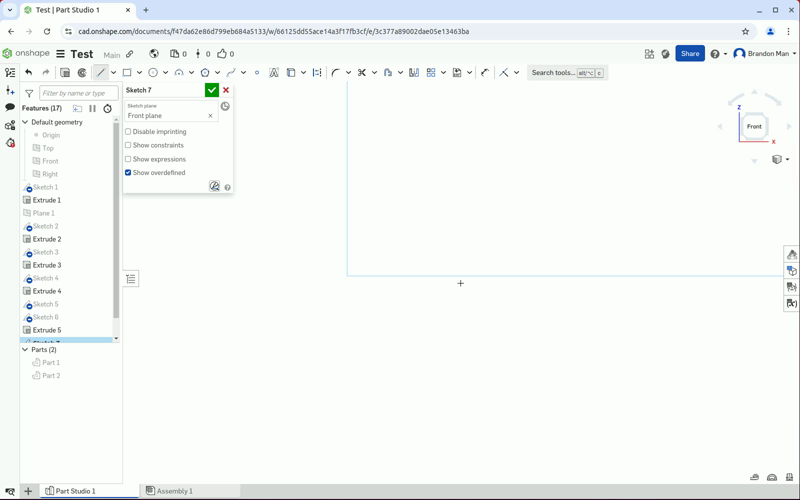
click(460, 282)
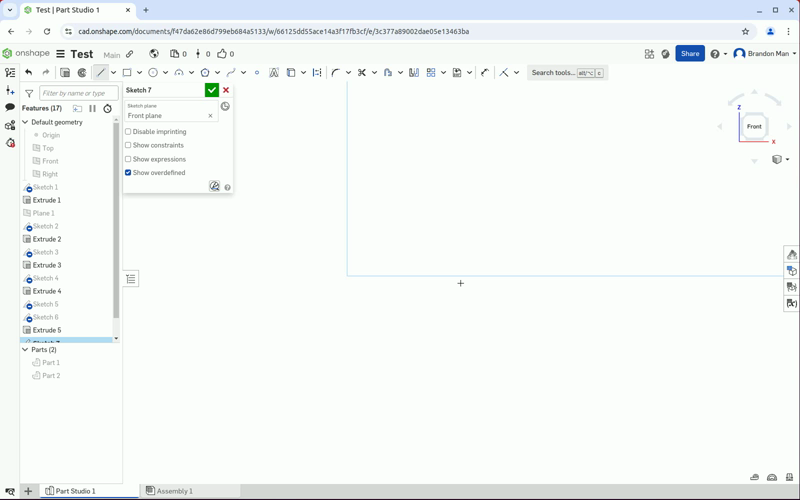
key_up(shift)
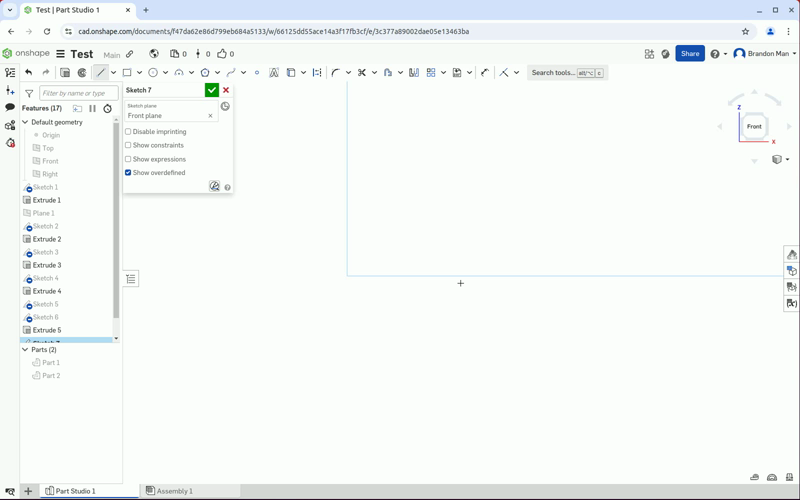
key_down(shift)
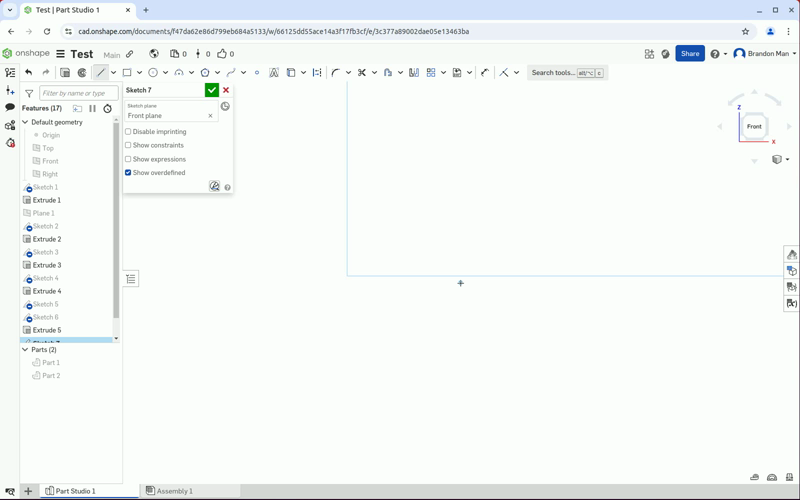
mouse_move(536, 282)
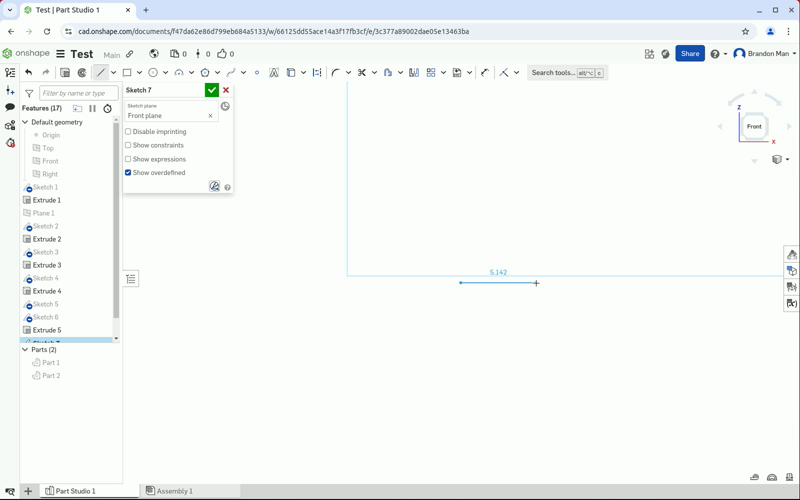
click(536, 282)
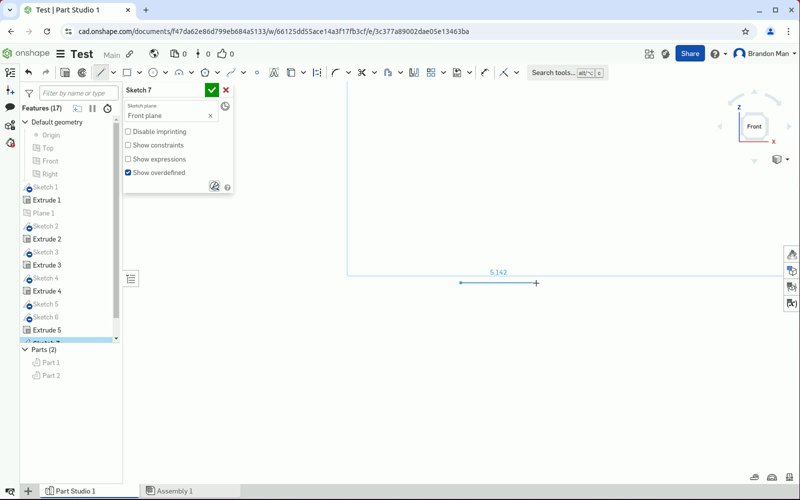
key_up(shift)
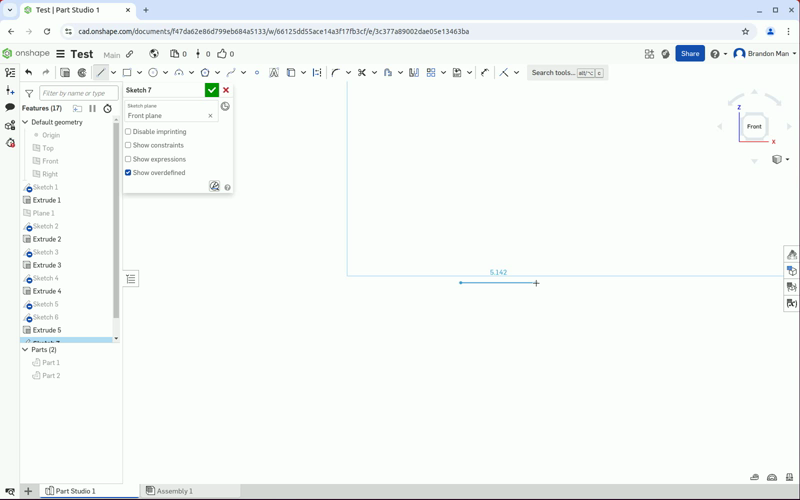
key_down(shift)
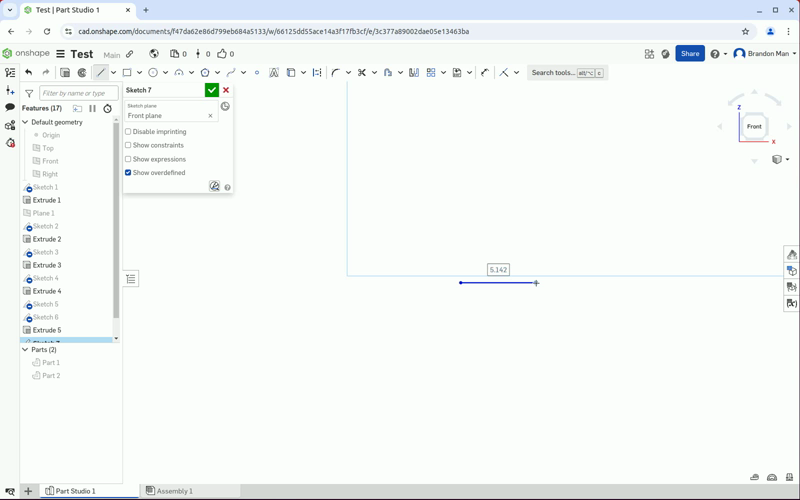
mouse_move(566, 282)
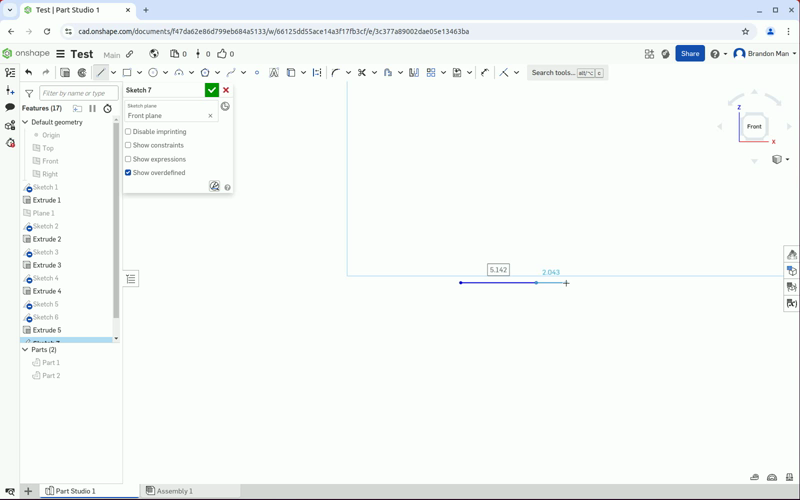
mouse_move(536, 244)
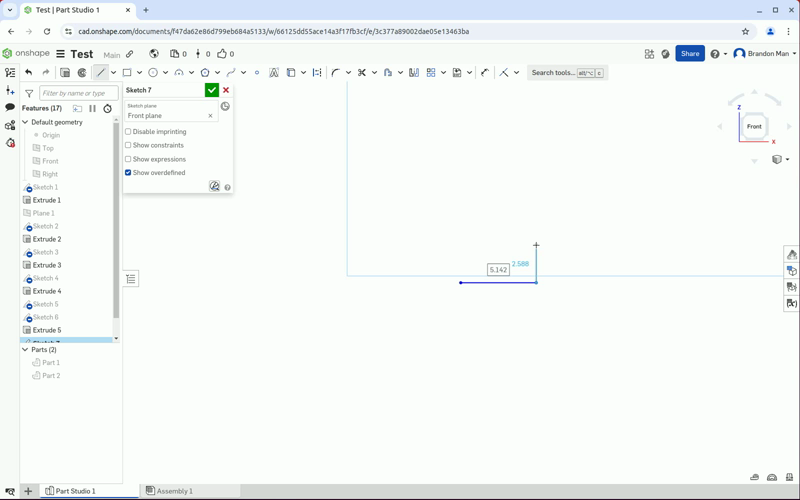
click(536, 244)
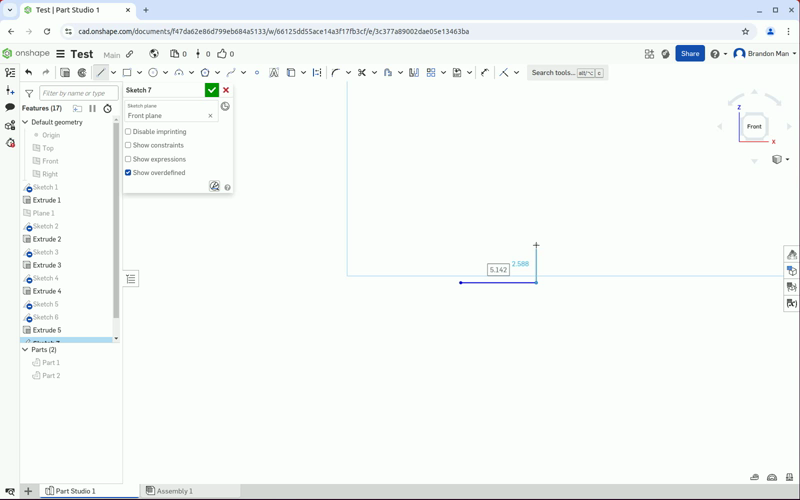
key_up(shift)
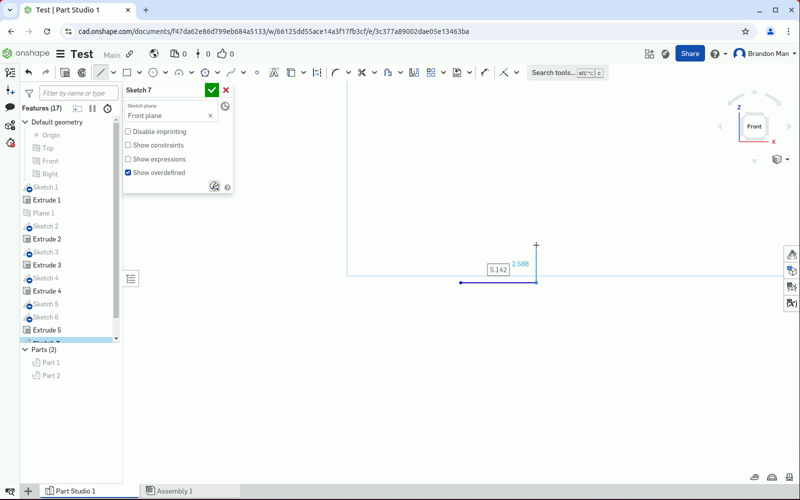
key_down(shift)
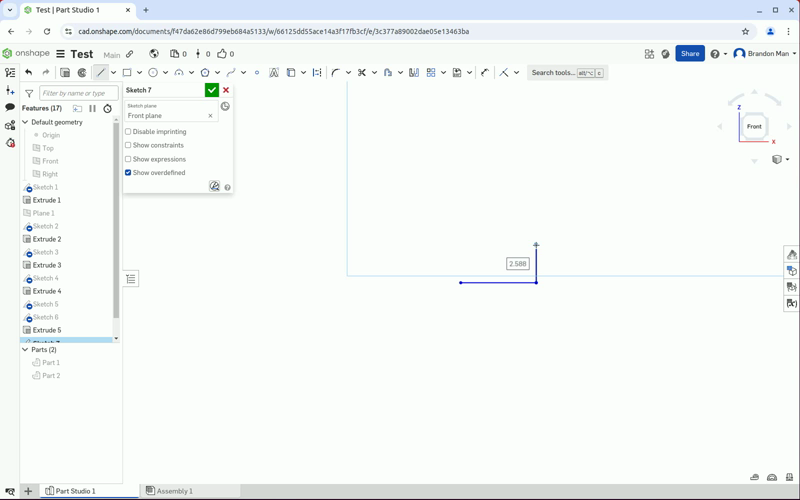
mouse_move(566, 244)
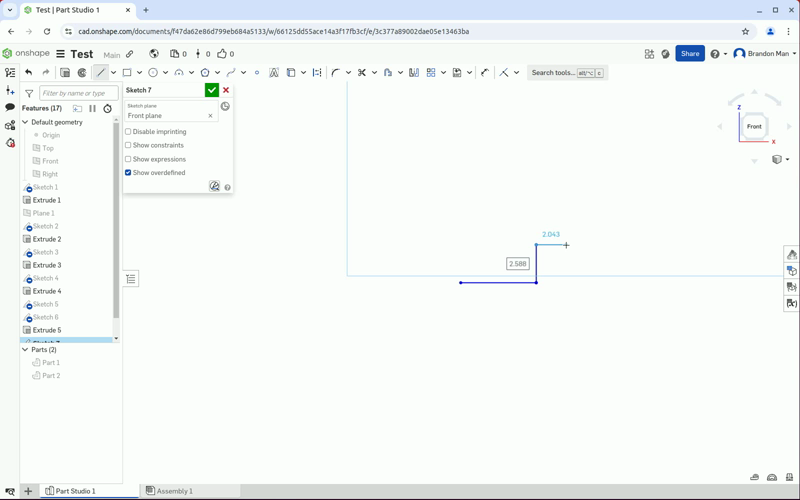
mouse_move(498, 244)
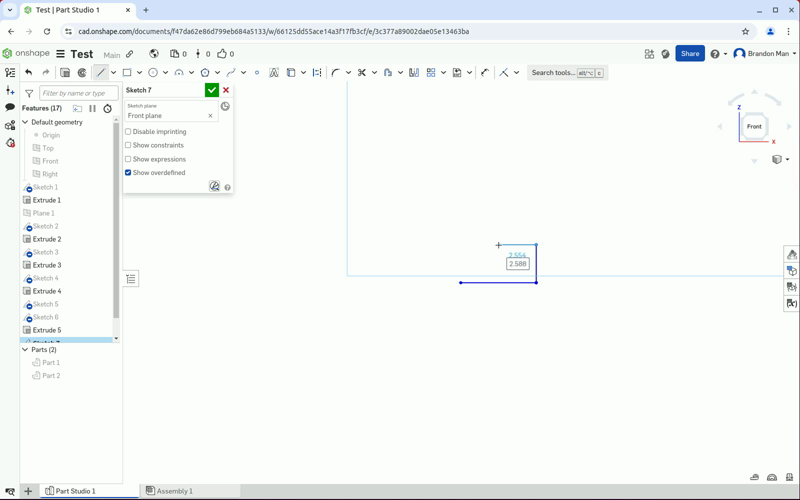
click(498, 244)
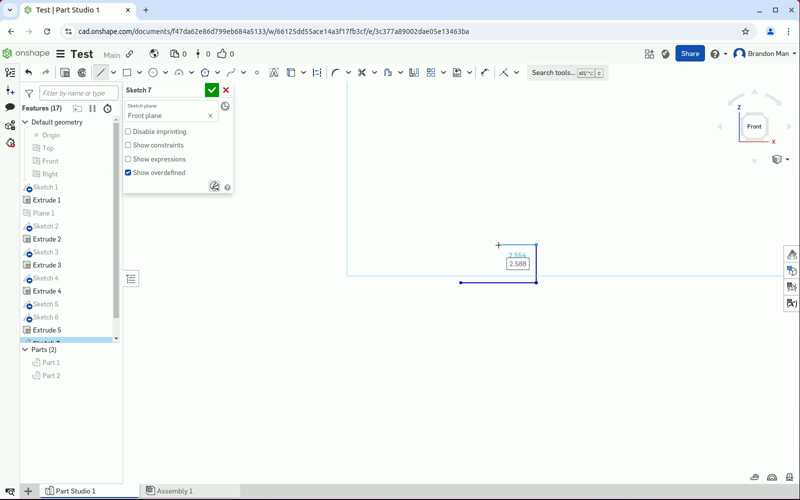
key_up(shift)
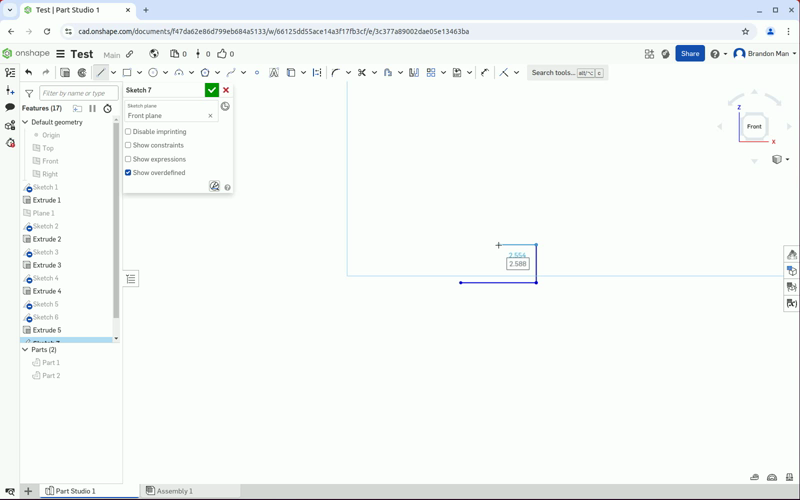
key_down(shift)
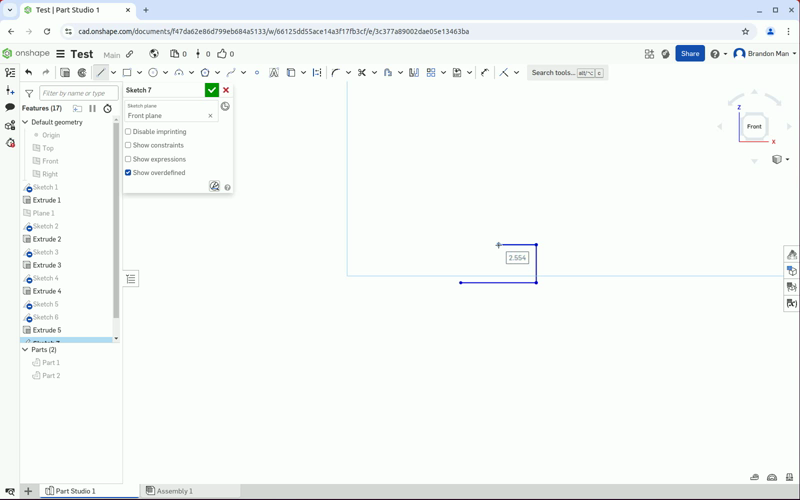
mouse_move(528, 244)
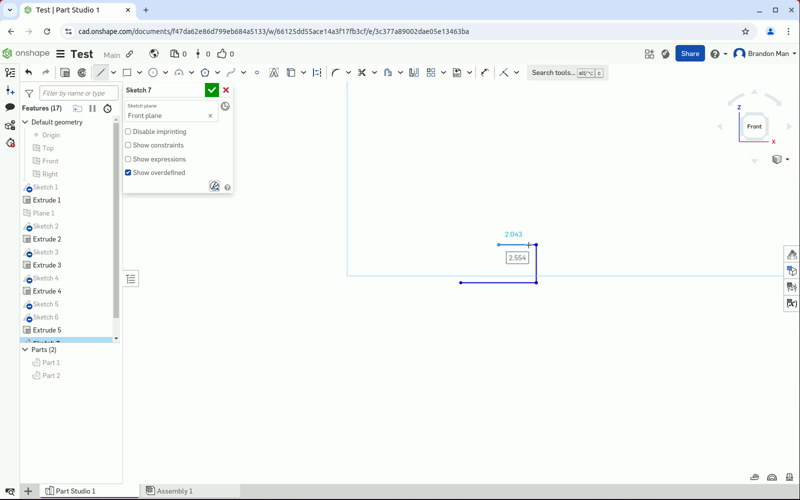
mouse_move(498, 207)
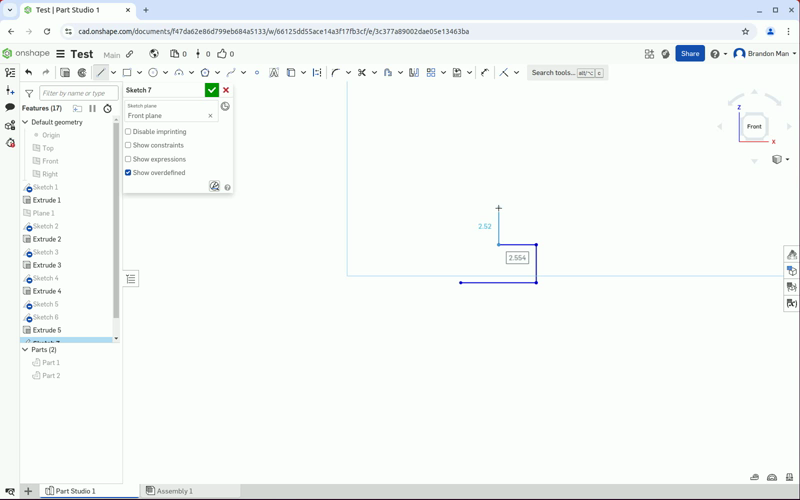
click(498, 207)
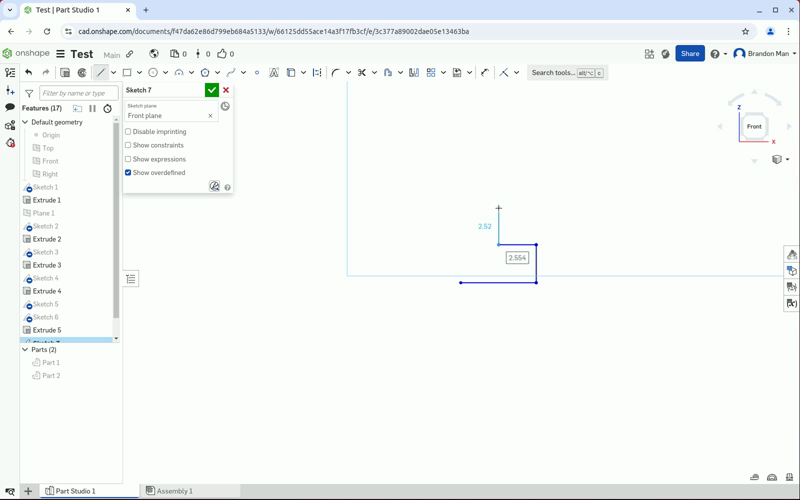
key_up(shift)
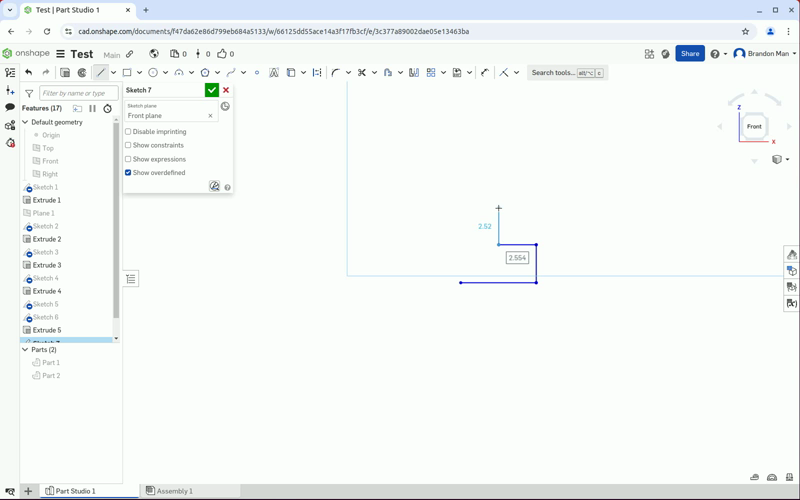
key_down(shift)
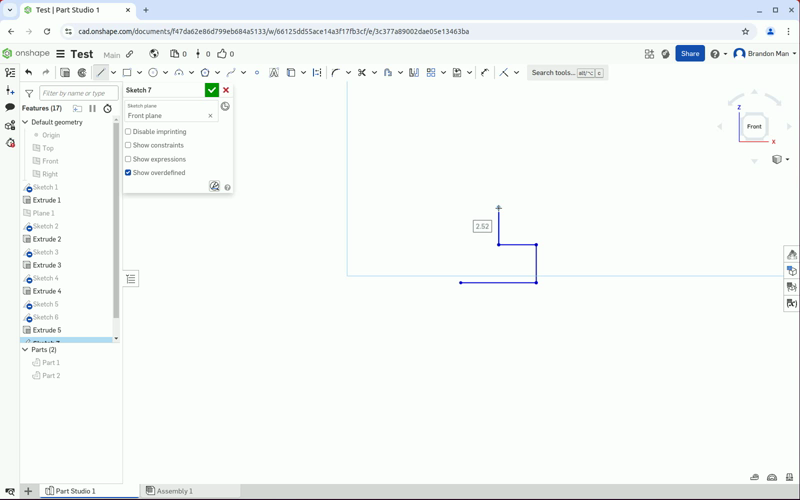
mouse_move(528, 207)
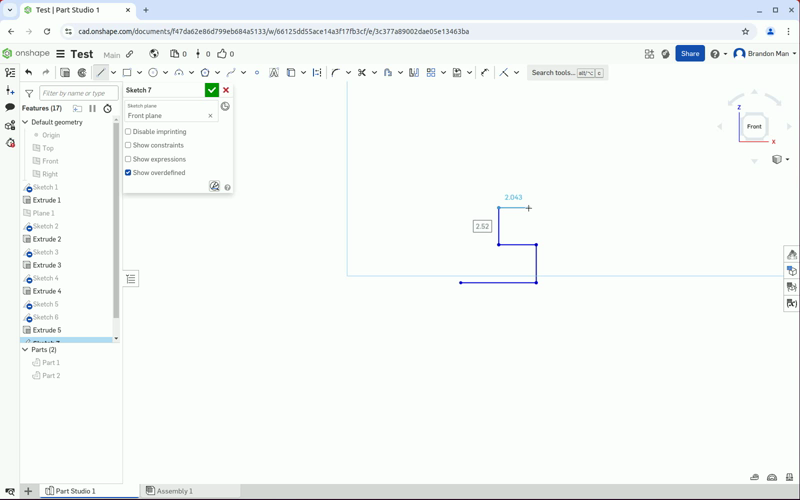
mouse_move(460, 207)
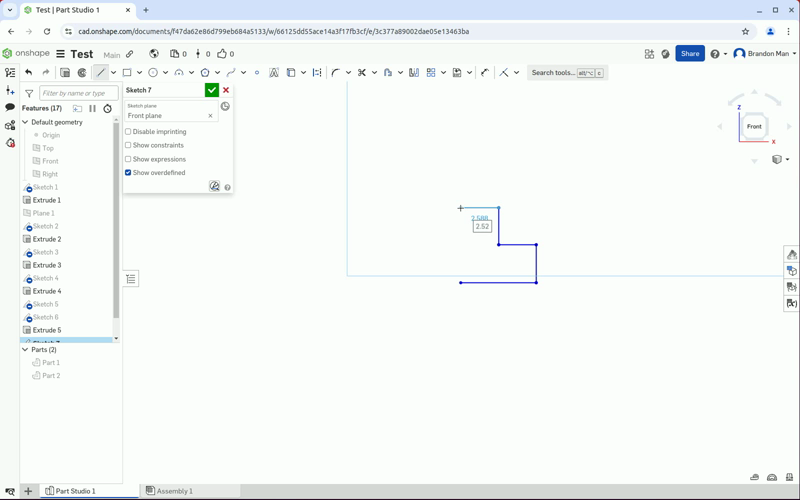
click(460, 207)
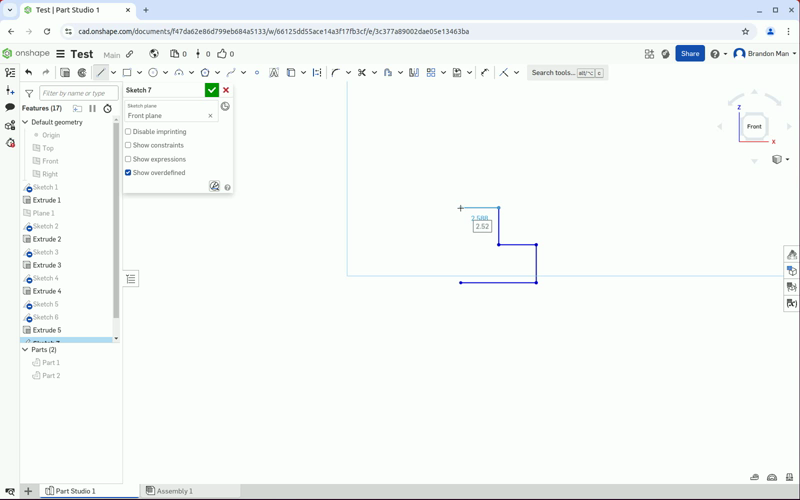
key_up(shift)
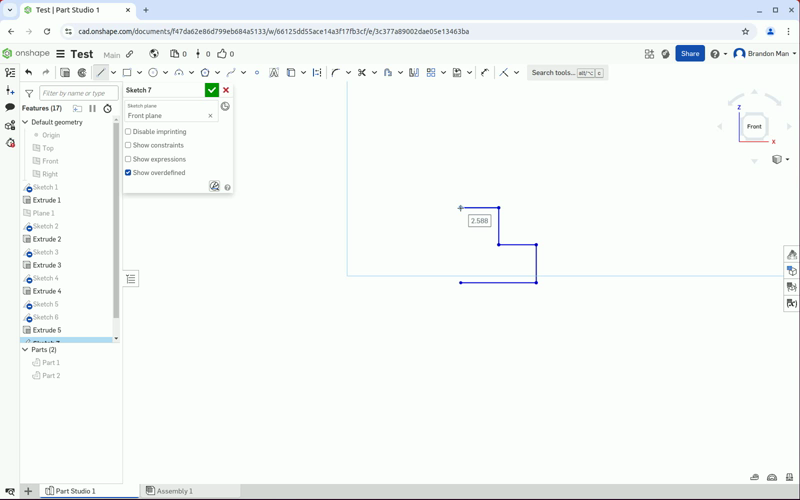
key_down(shift)
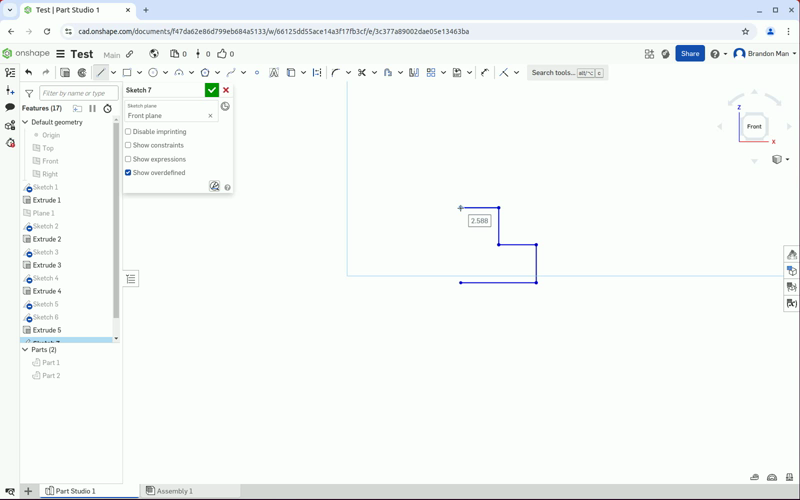
mouse_move(460, 282)
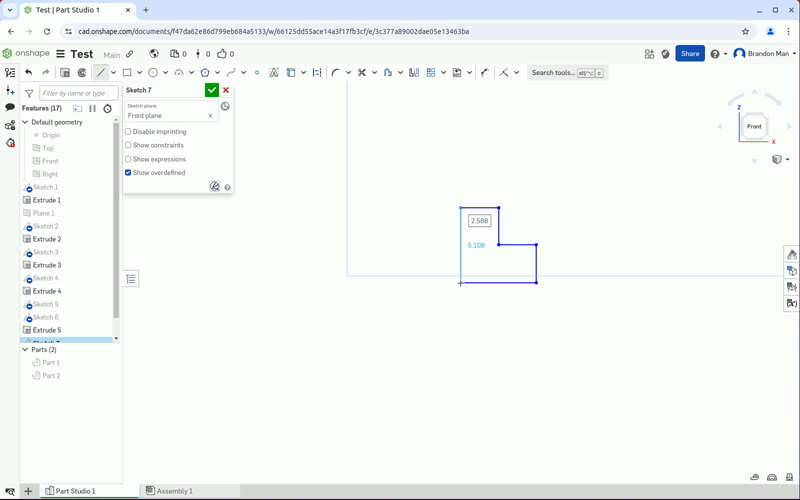
key_up(shift)
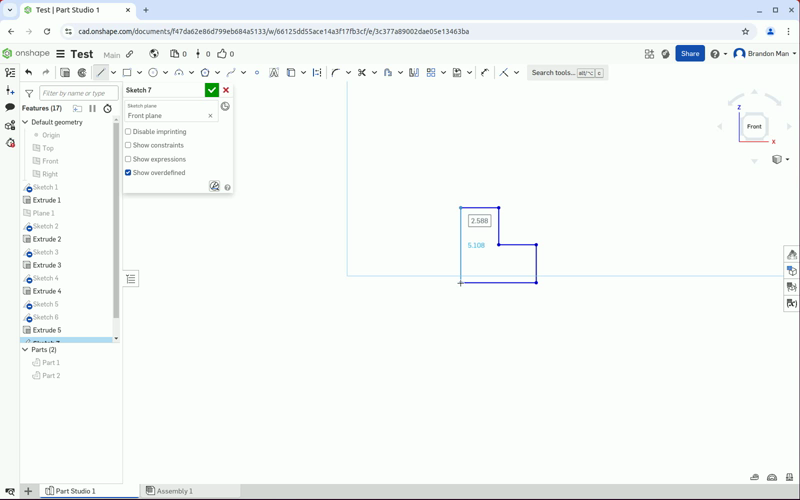
click(460, 282)
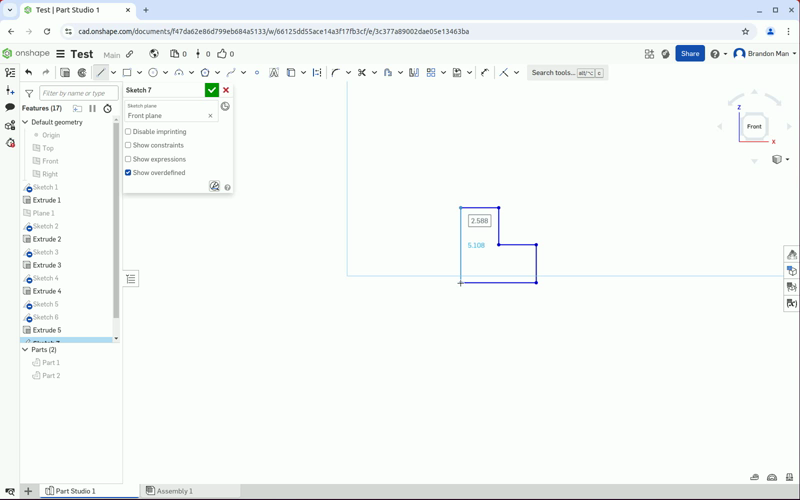
key(esc)
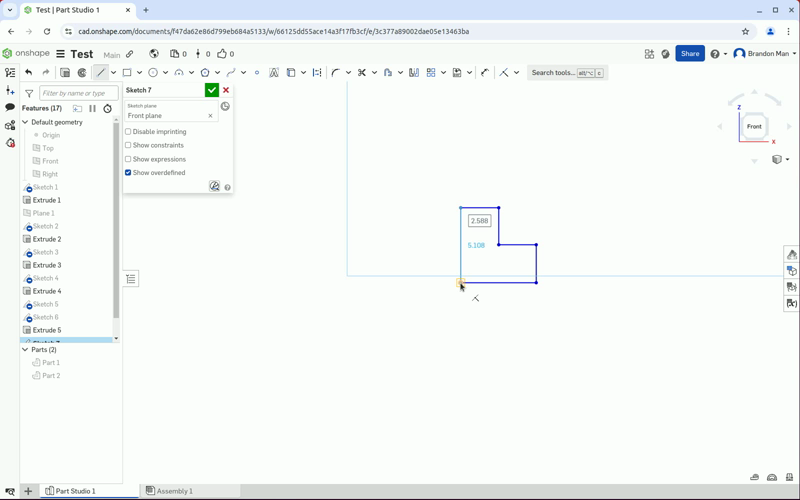
mouse_move(467, 275)
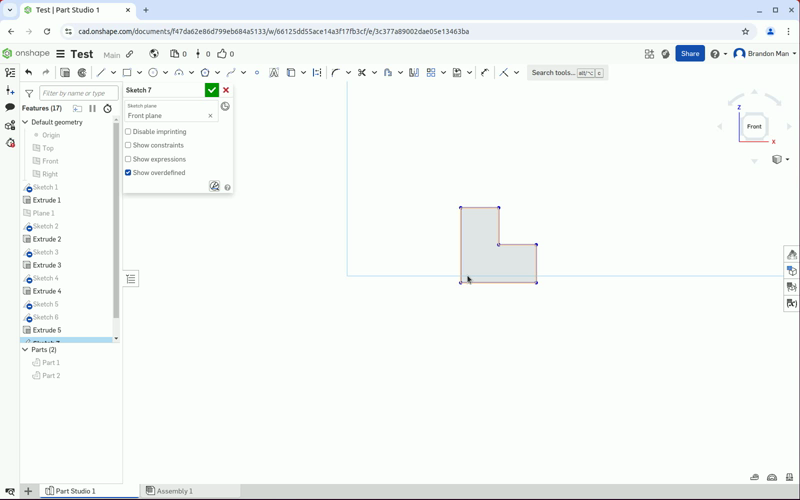
click(467, 275)
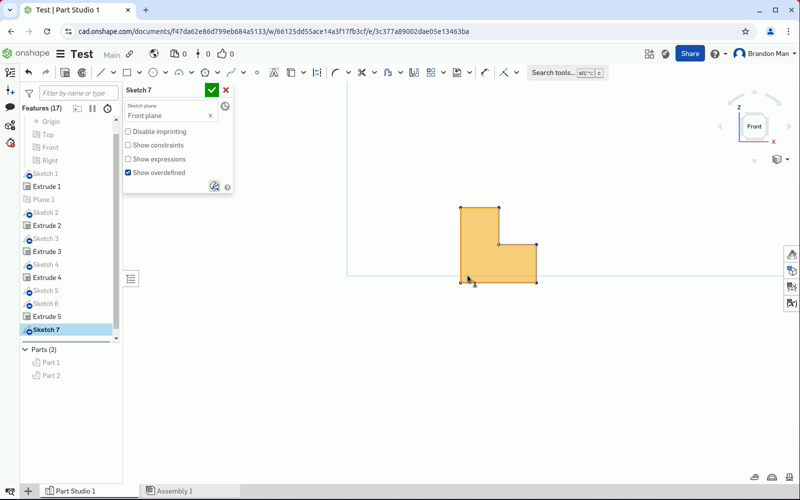
mouse_move(73, 352)
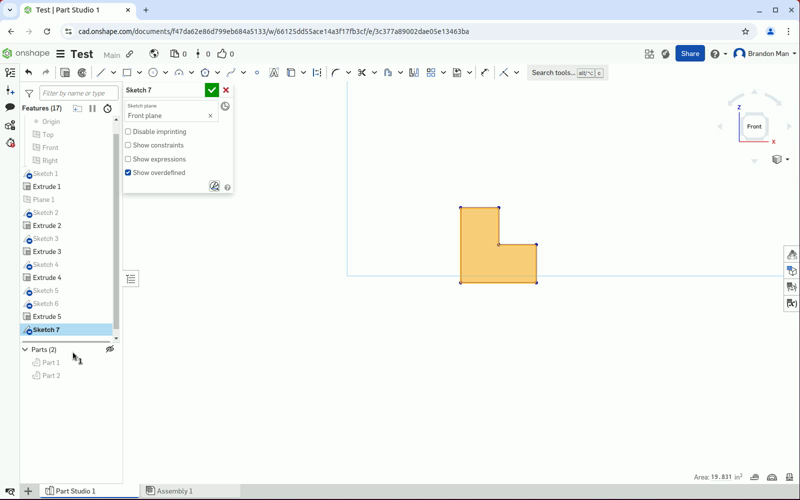
key(shift+y)
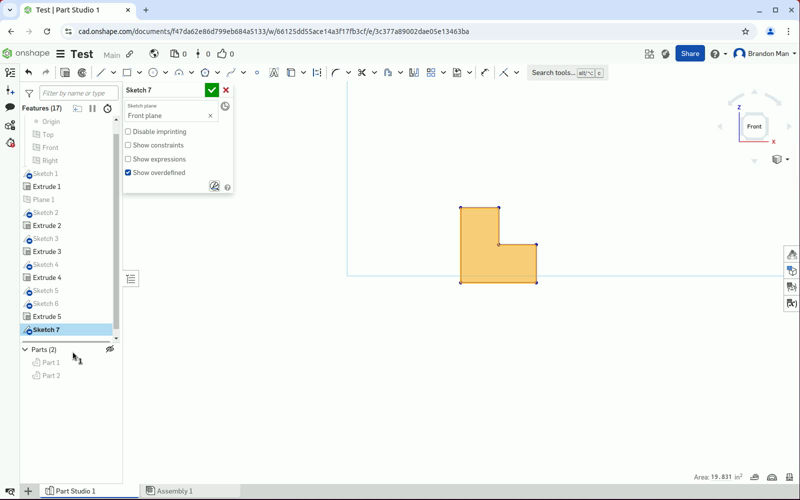
key(shift+e)
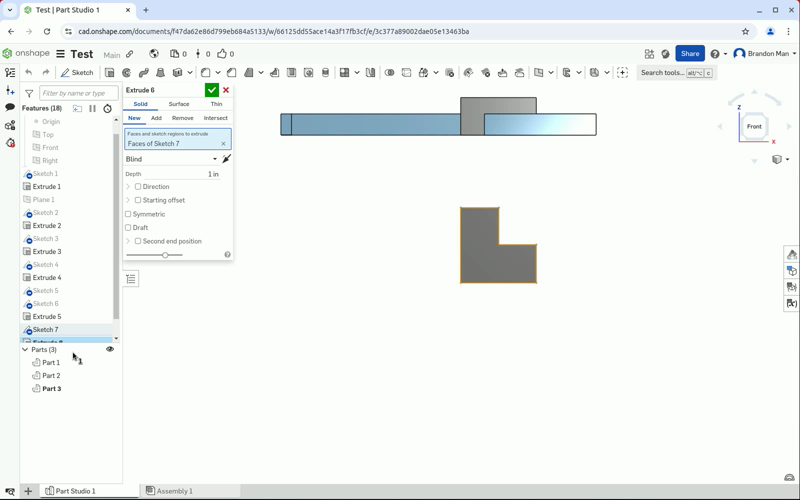
mouse_move(143, 106)
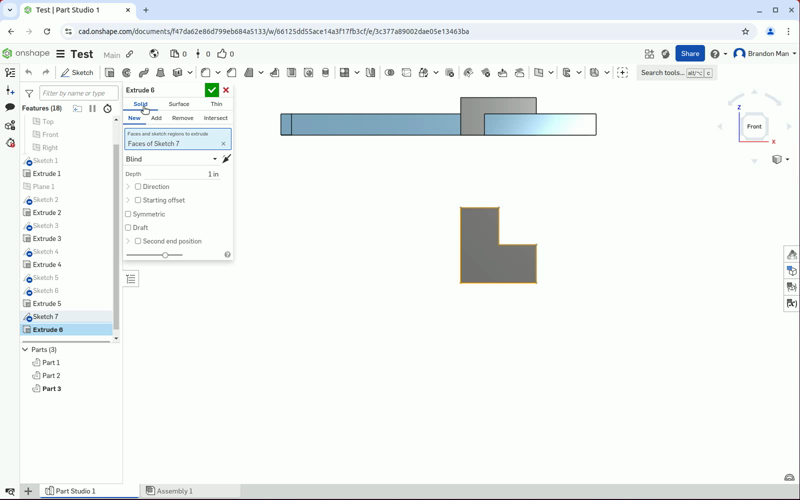
click(143, 106)
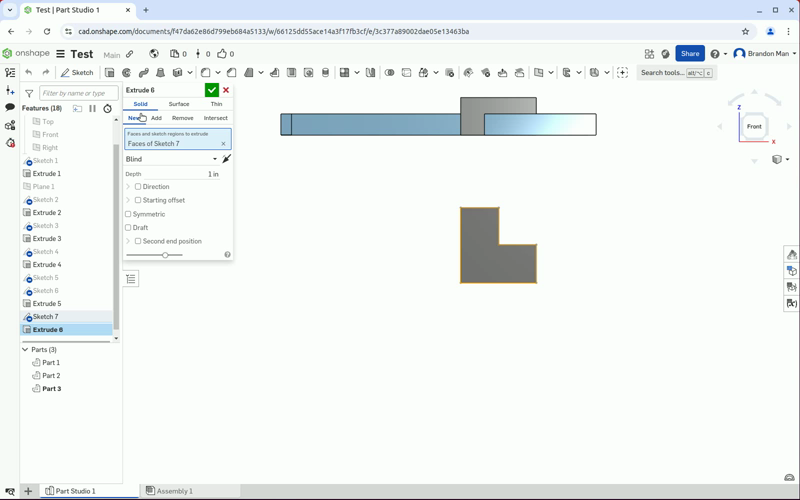
mouse_move(137, 120)
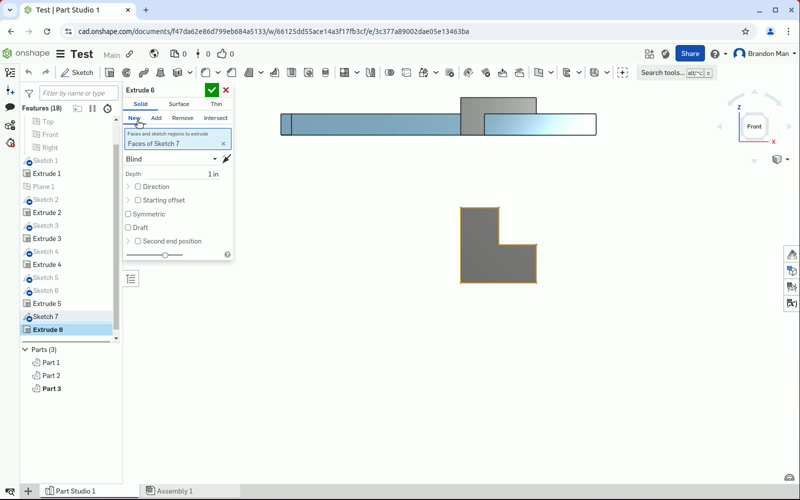
click(137, 120)
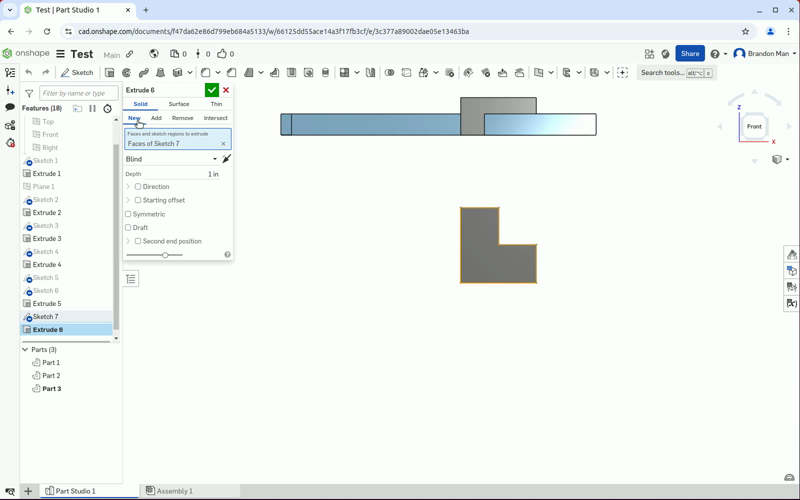
key(tab, 4)
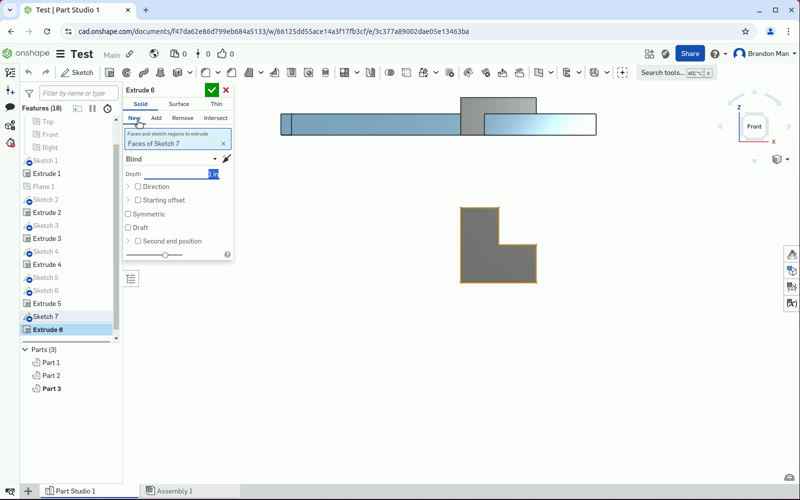
text(2.554)
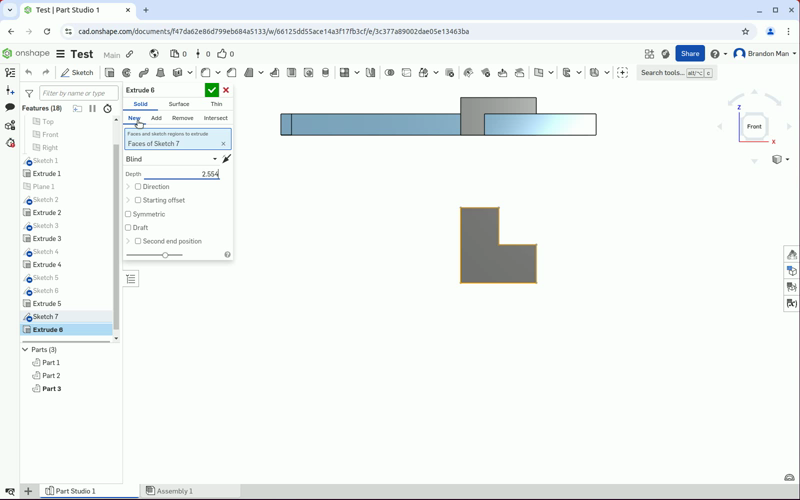
key(enter)
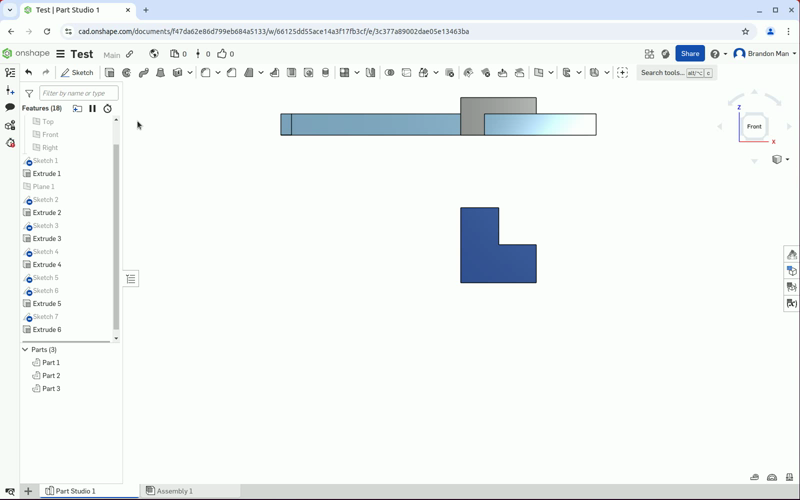
key(shift+h)
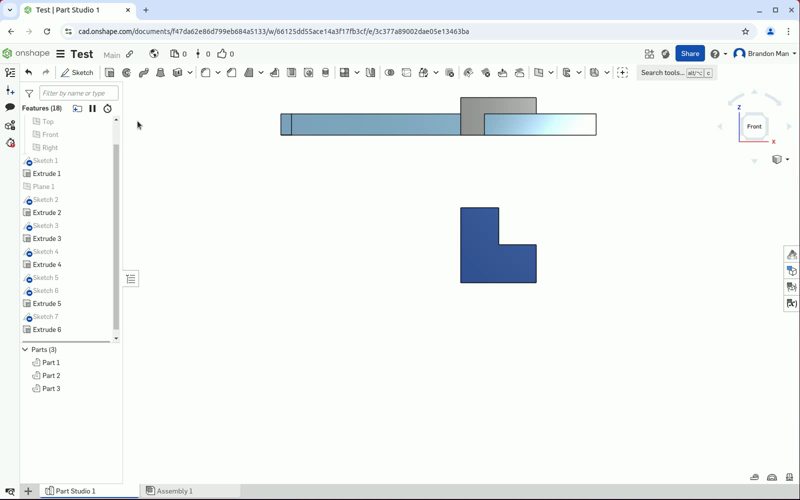
key(shift+h)
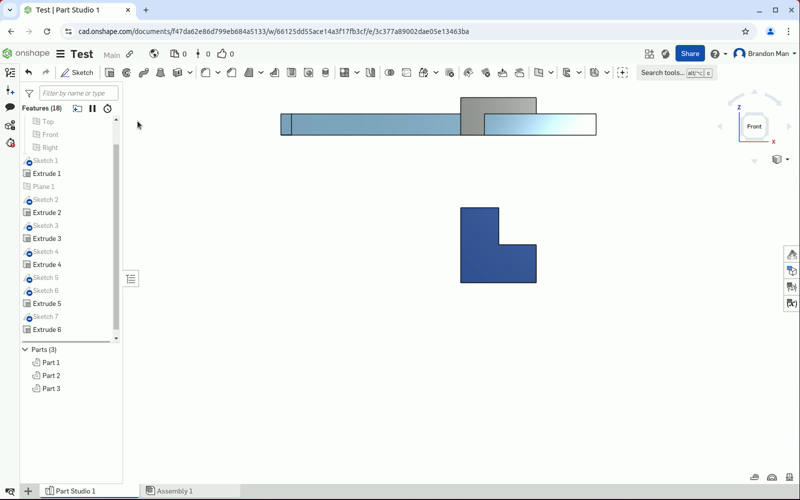
mouse_move(69, 163)
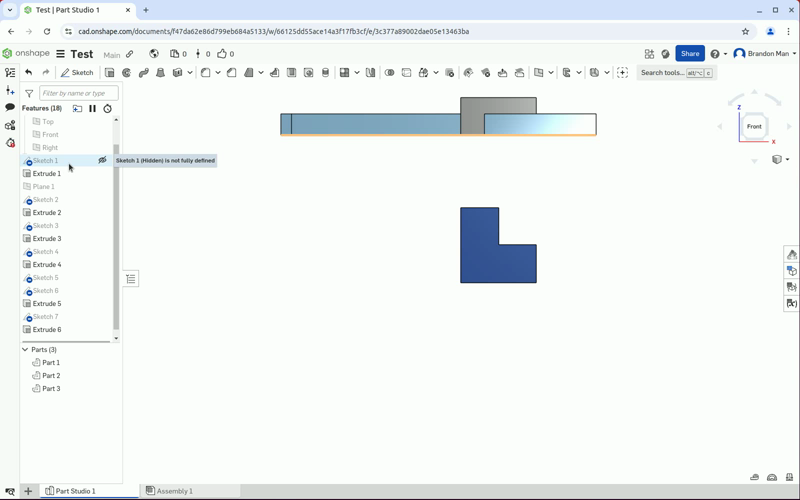
click(69, 163)
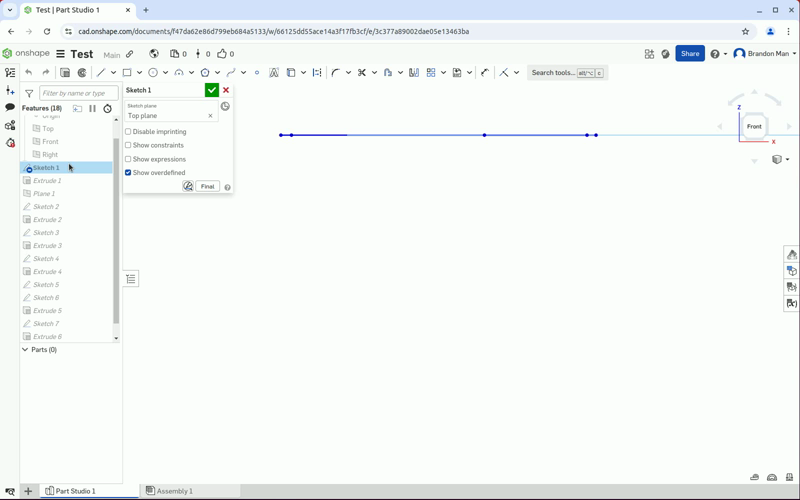
mouse_move(229, 92)
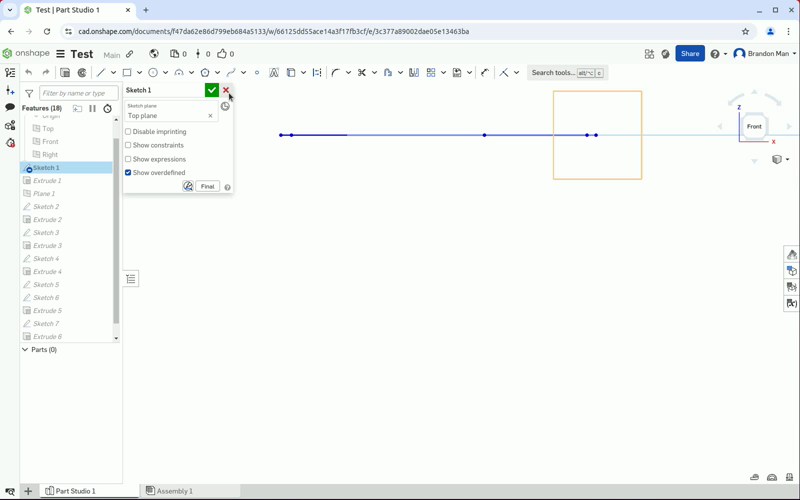
click(229, 92)
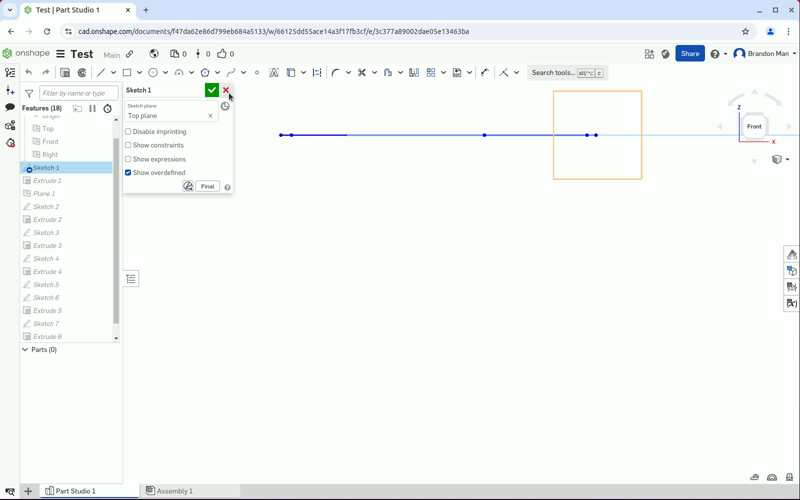
key(shift+s)
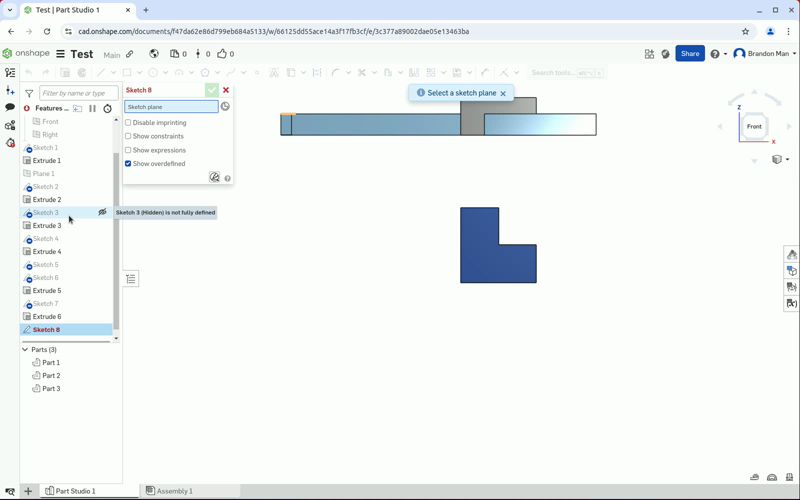
scroll(3)
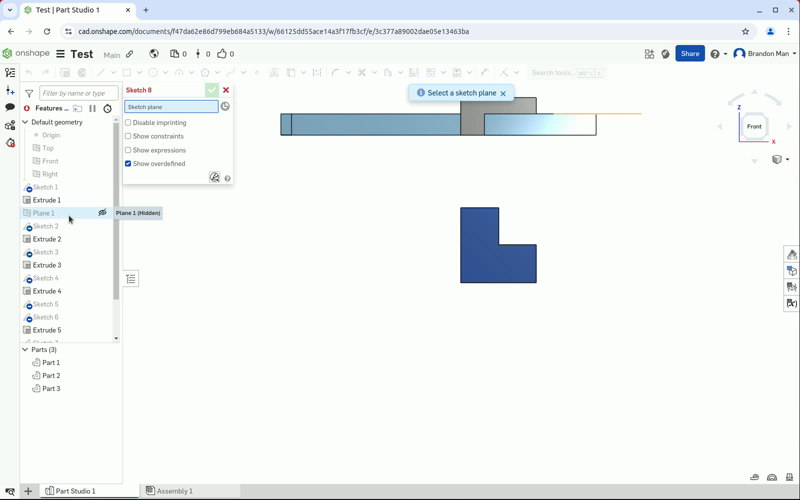
mouse_move(69, 163)
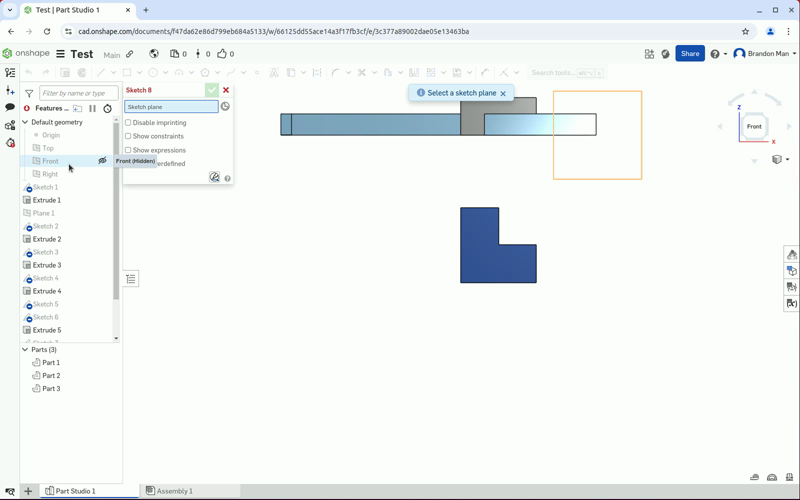
click(69, 163)
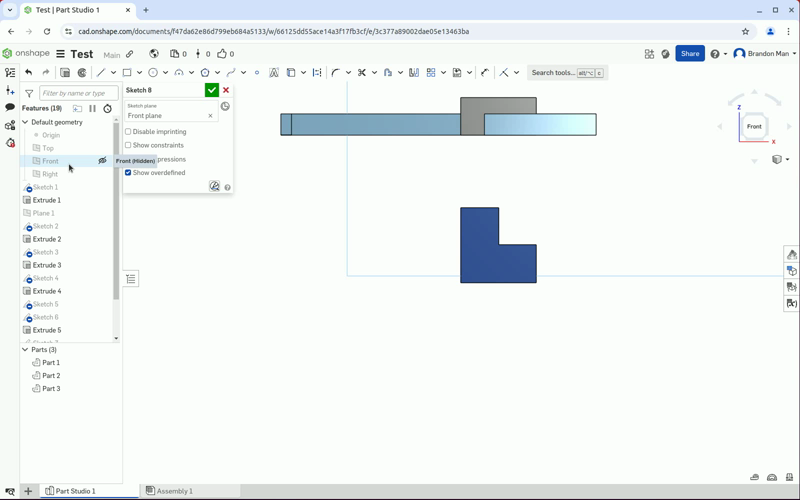
mouse_move(73, 352)
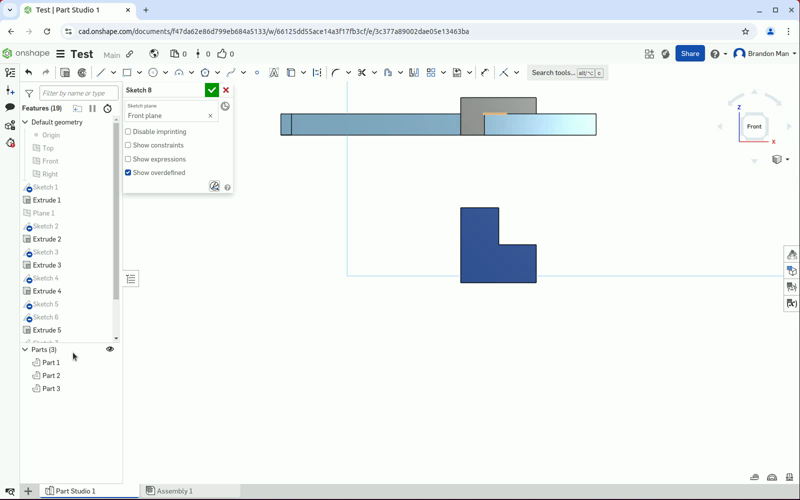
key(y)
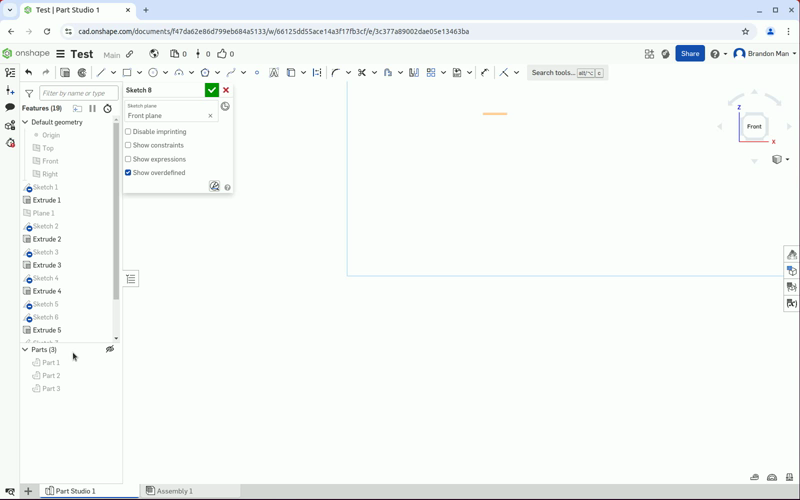
key(l)
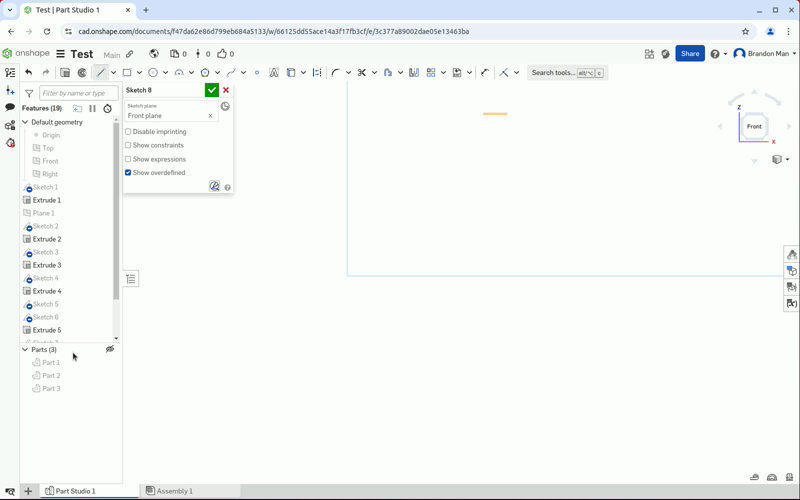
key_down(shift)
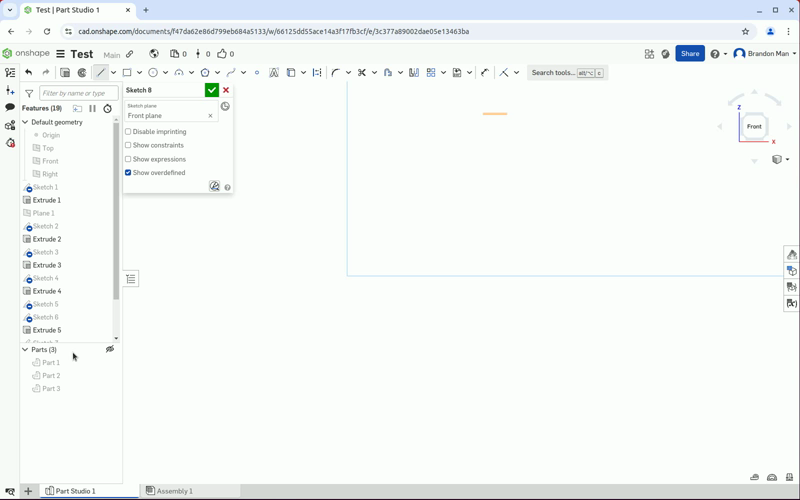
mouse_move(460, 282)
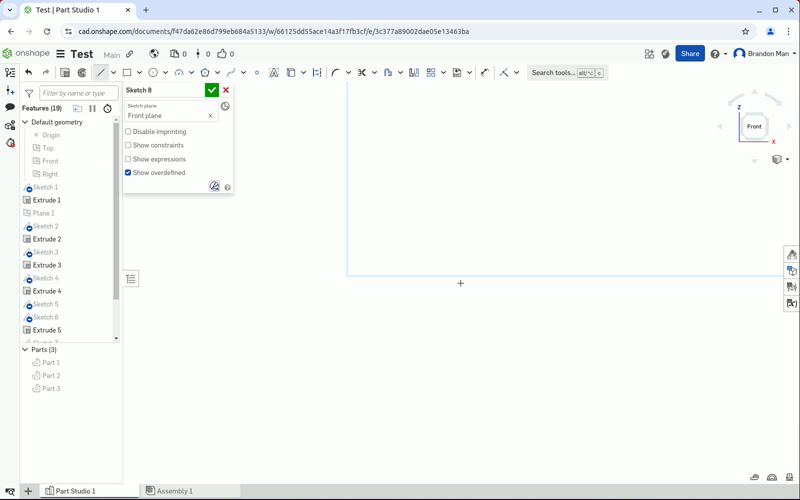
click(460, 282)
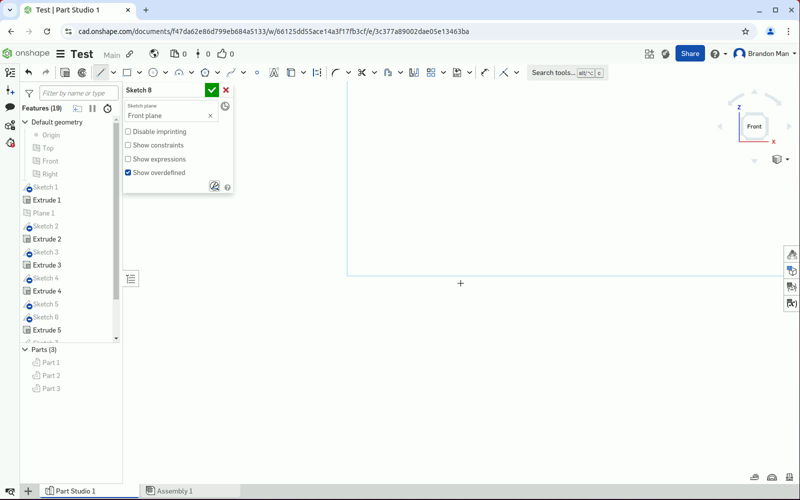
key_up(shift)
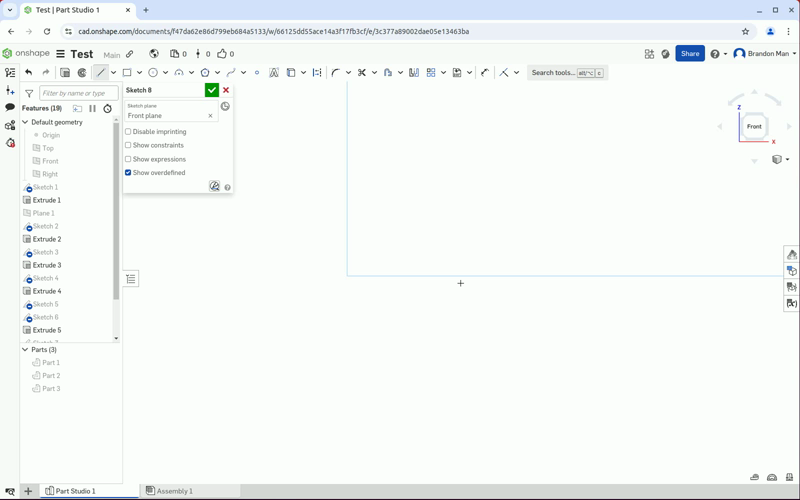
key_down(shift)
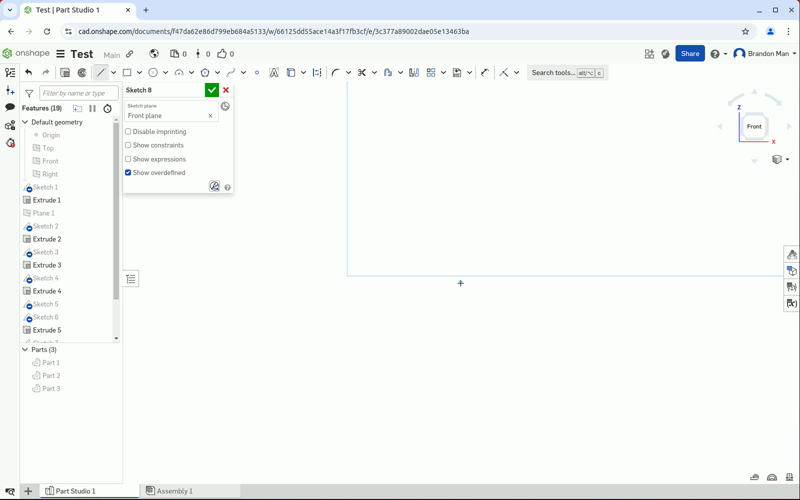
mouse_move(536, 282)
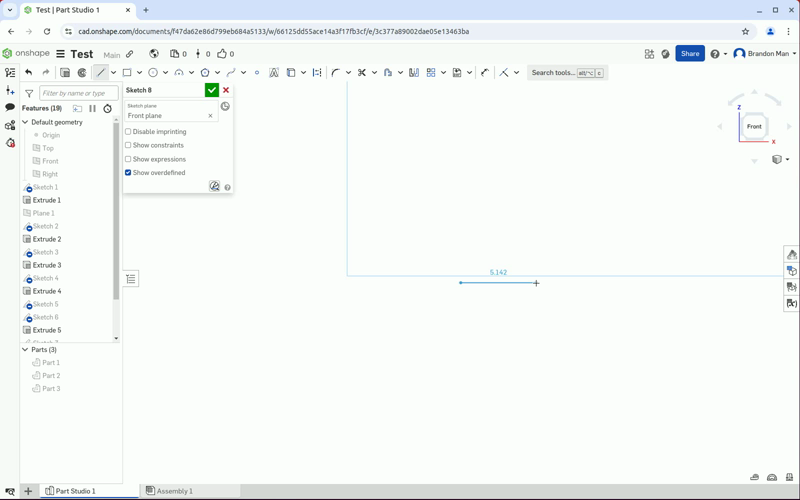
click(536, 282)
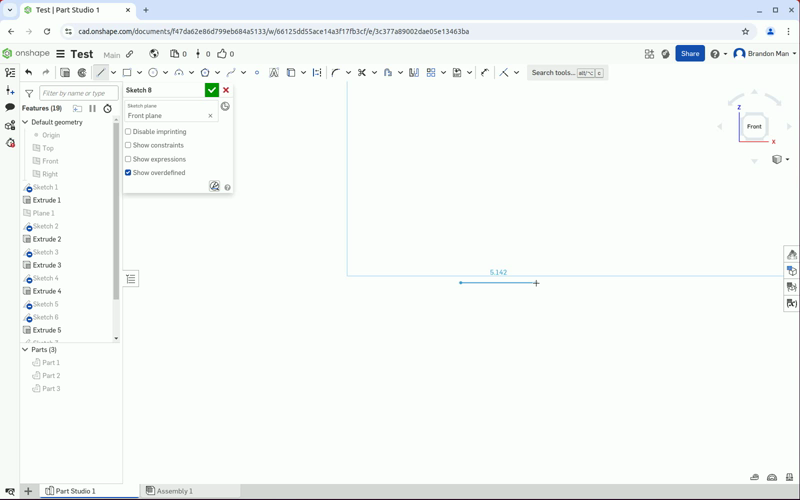
key_up(shift)
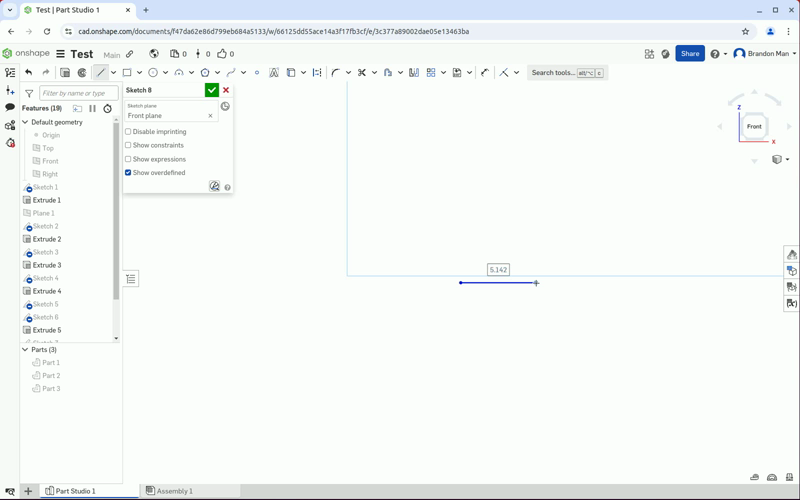
key_down(shift)
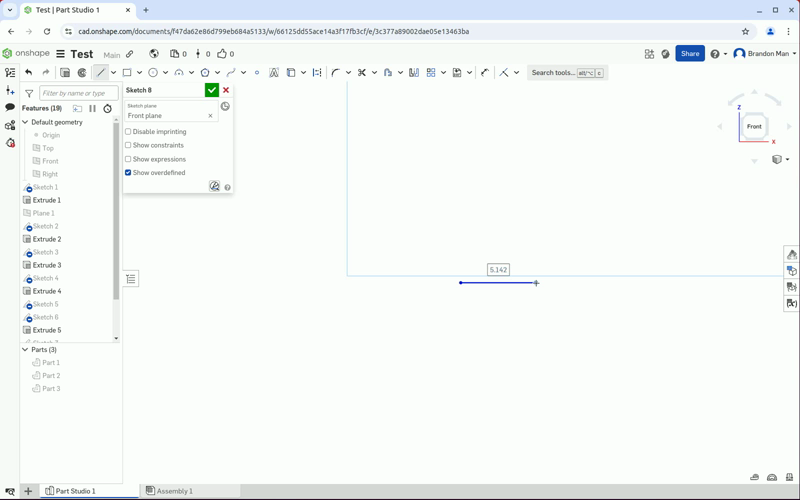
mouse_move(566, 282)
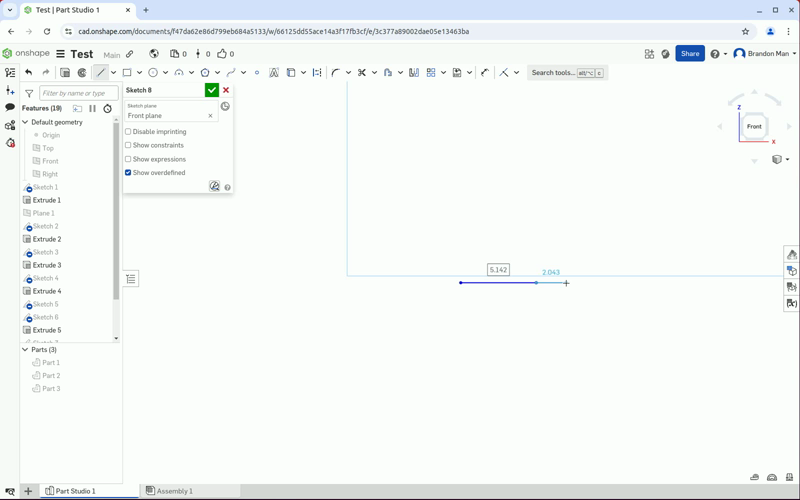
mouse_move(536, 244)
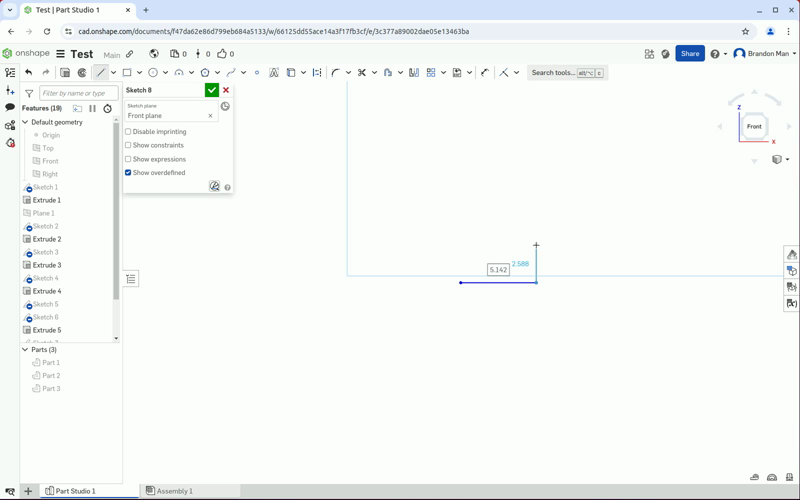
click(536, 244)
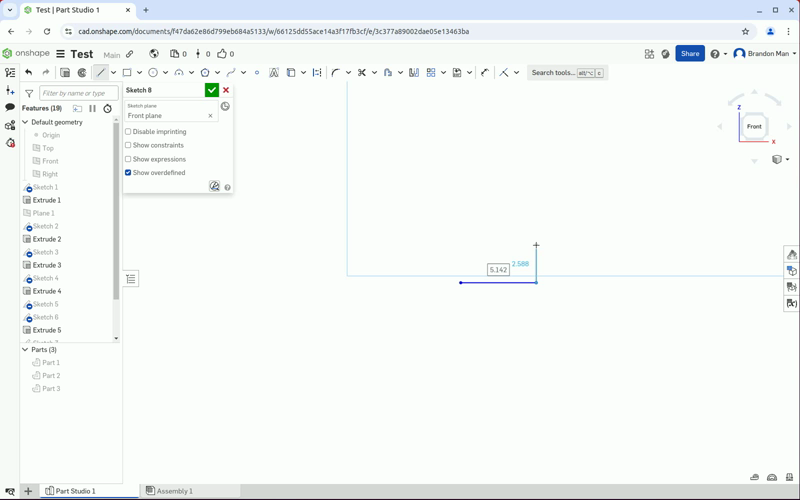
key_up(shift)
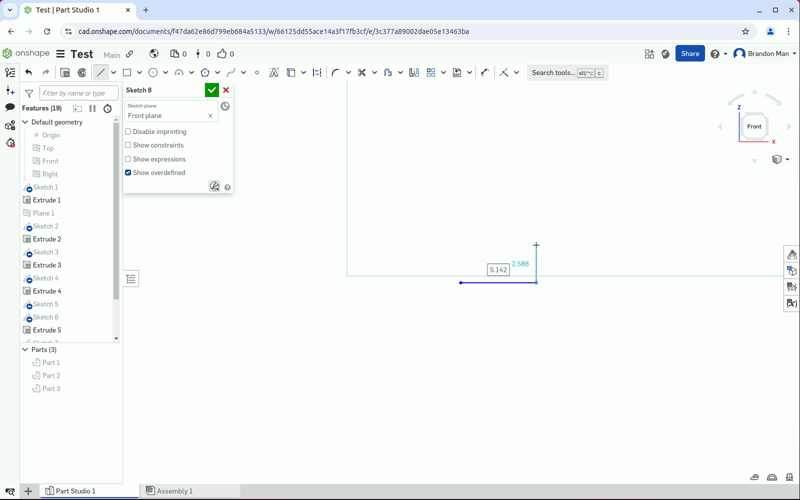
key_down(shift)
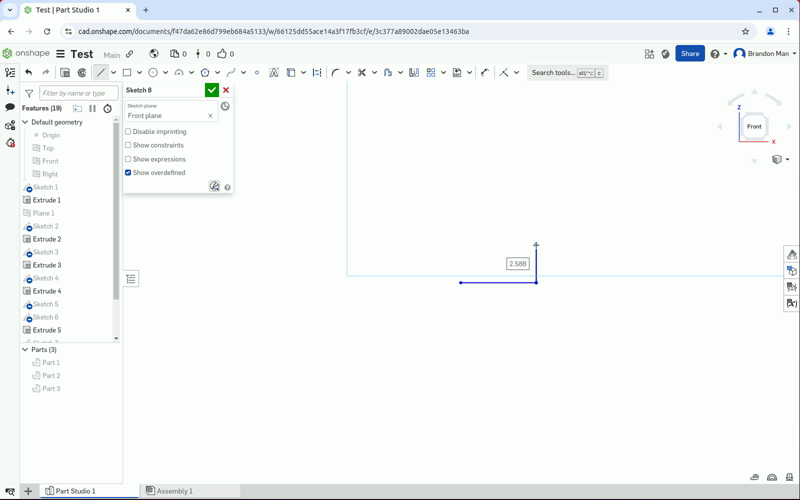
mouse_move(566, 244)
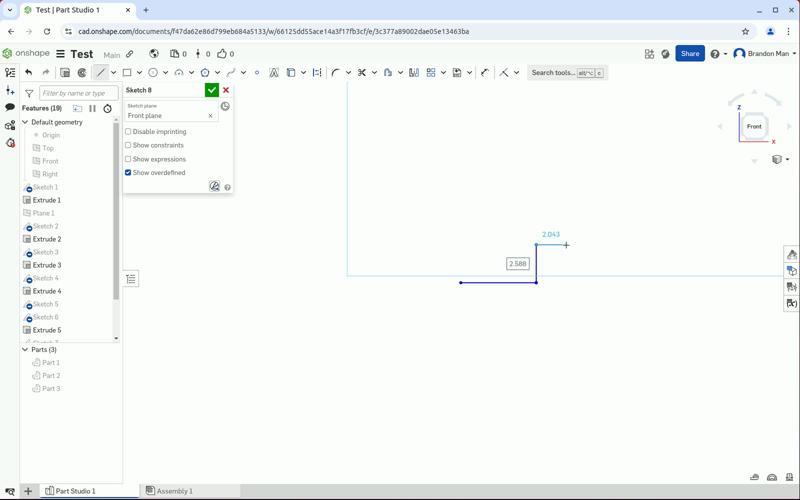
mouse_move(498, 244)
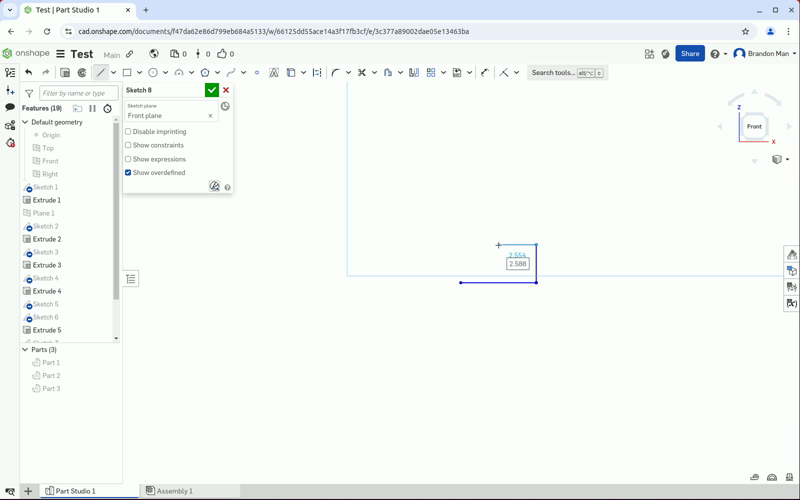
click(498, 244)
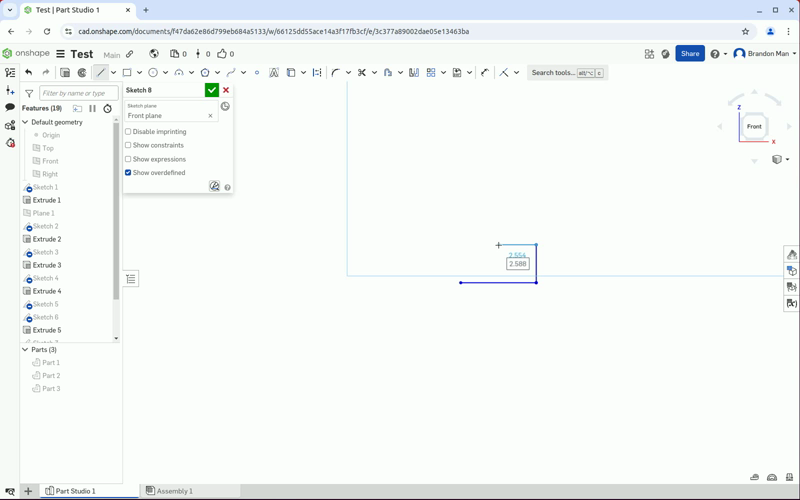
key_up(shift)
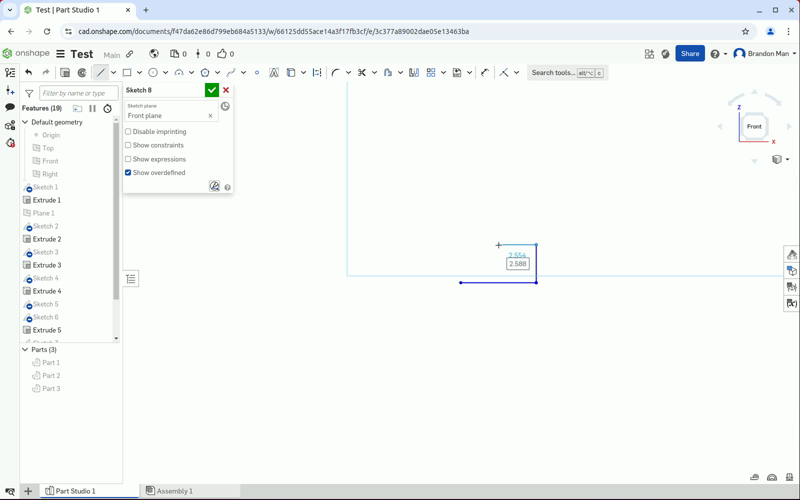
key_down(shift)
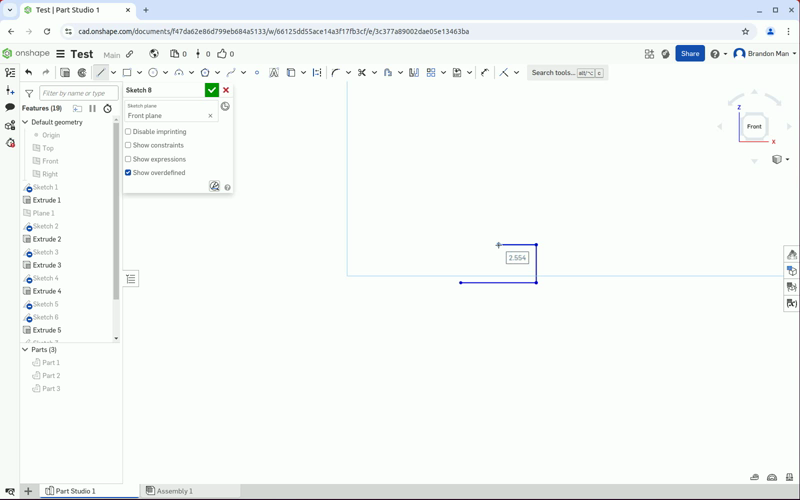
mouse_move(528, 244)
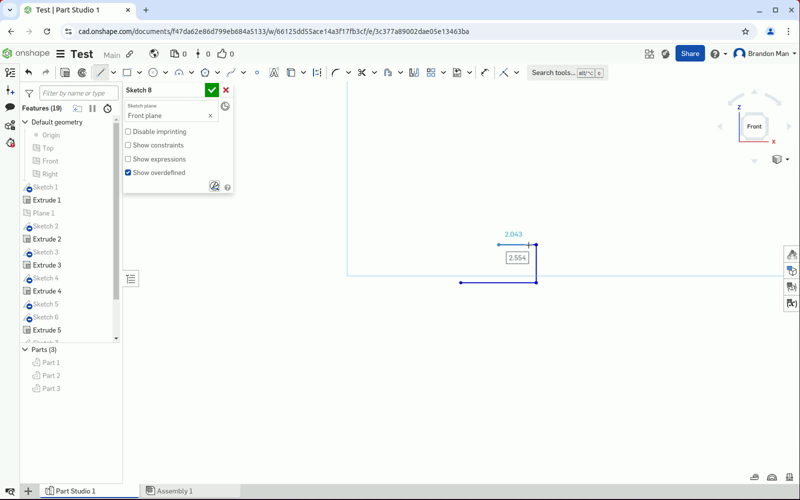
mouse_move(498, 207)
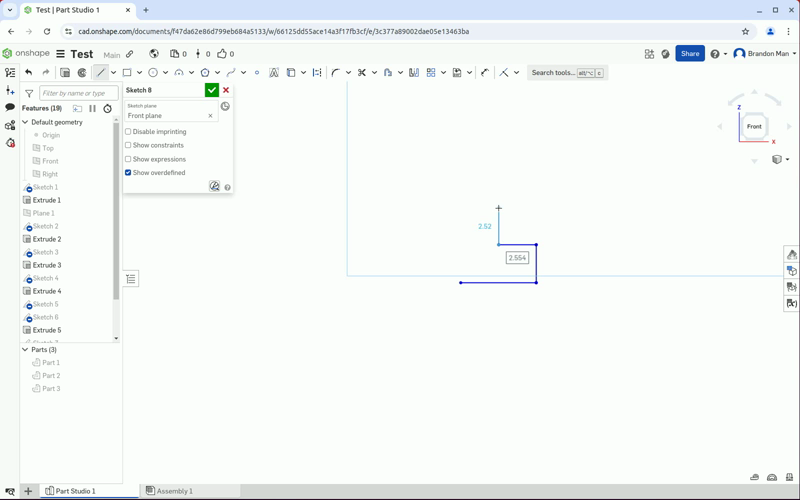
click(498, 207)
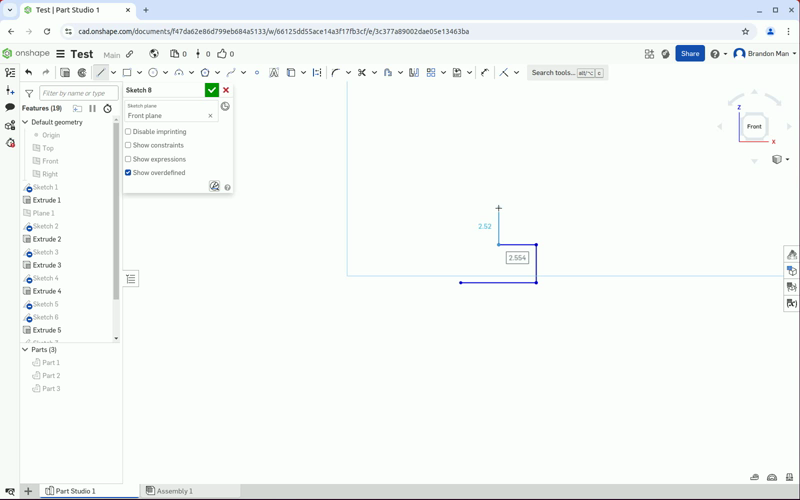
key_up(shift)
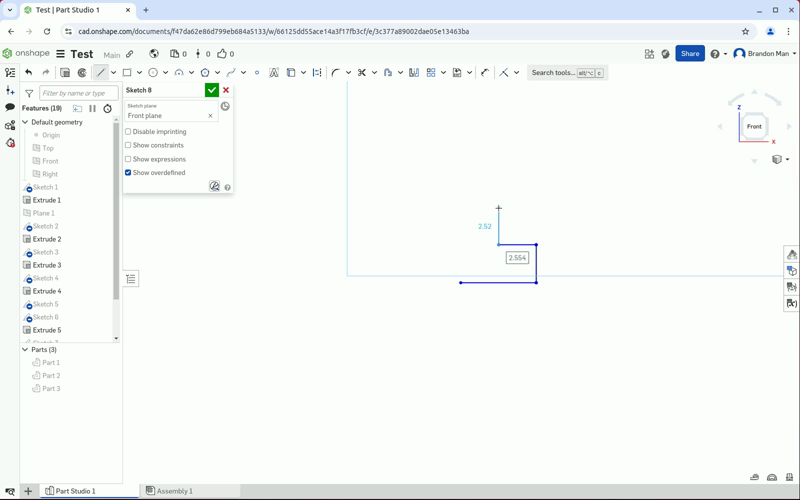
key_down(shift)
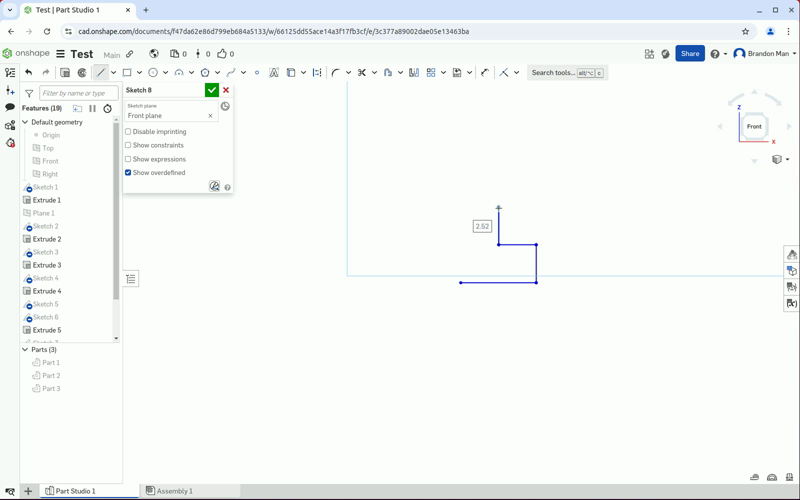
mouse_move(528, 207)
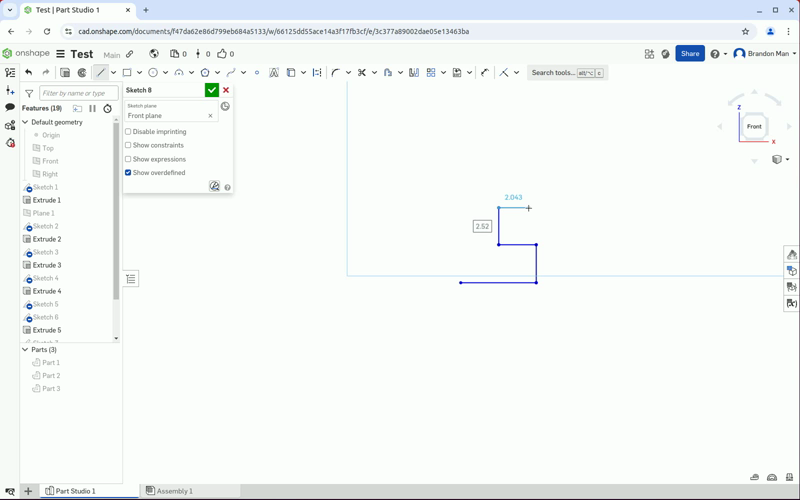
mouse_move(460, 207)
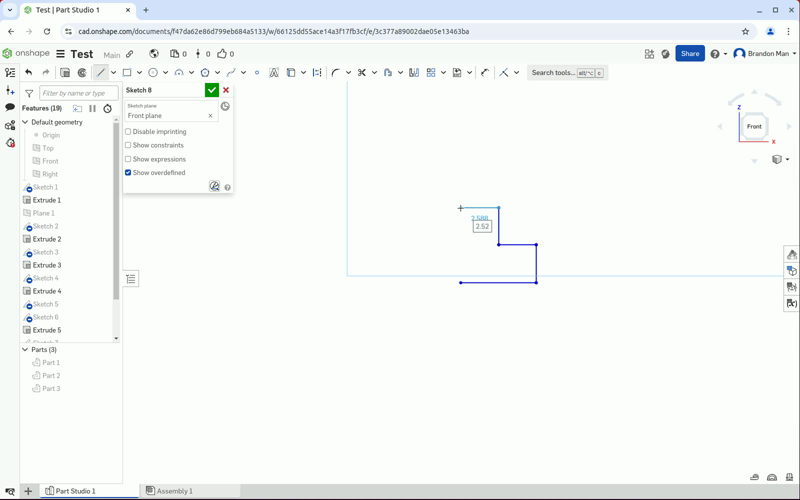
click(460, 207)
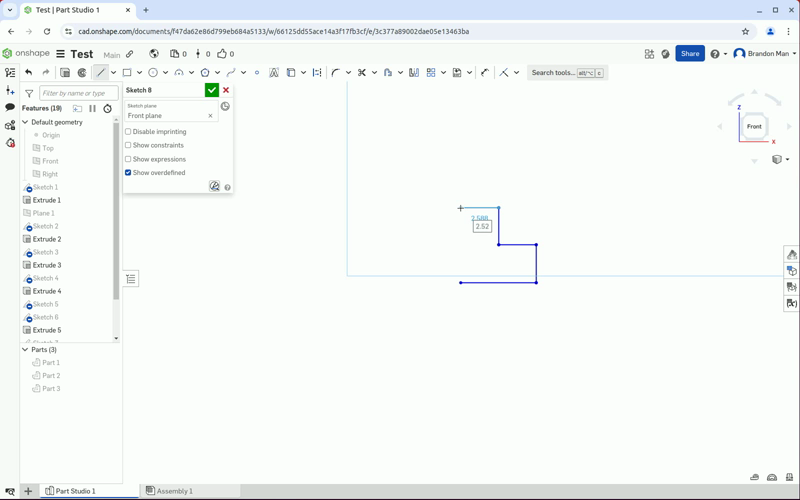
key_up(shift)
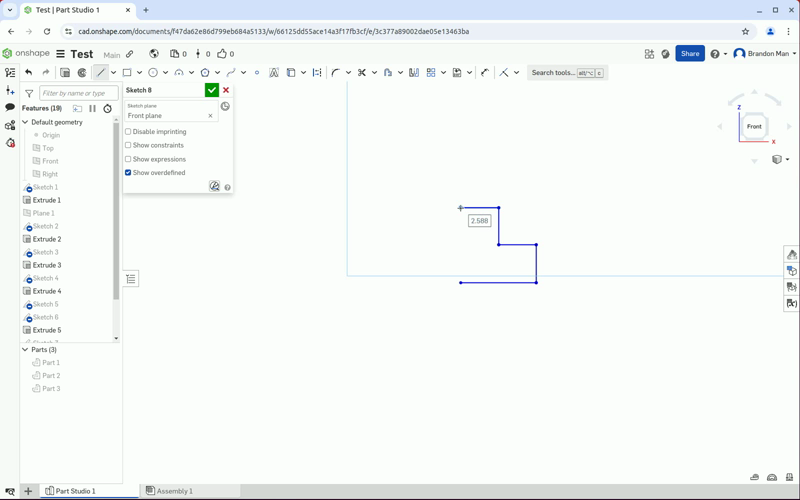
key_down(shift)
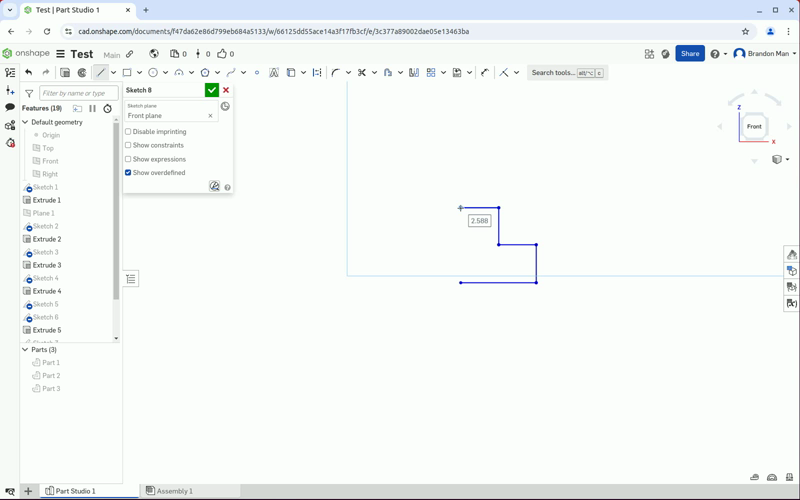
mouse_move(460, 282)
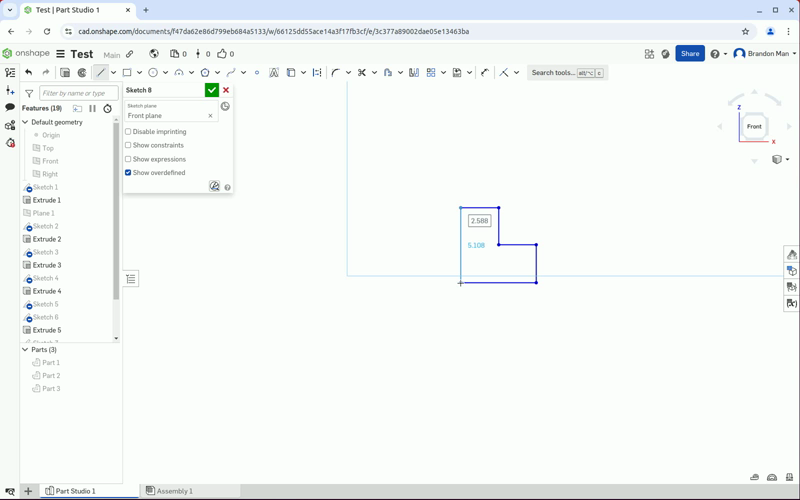
key_up(shift)
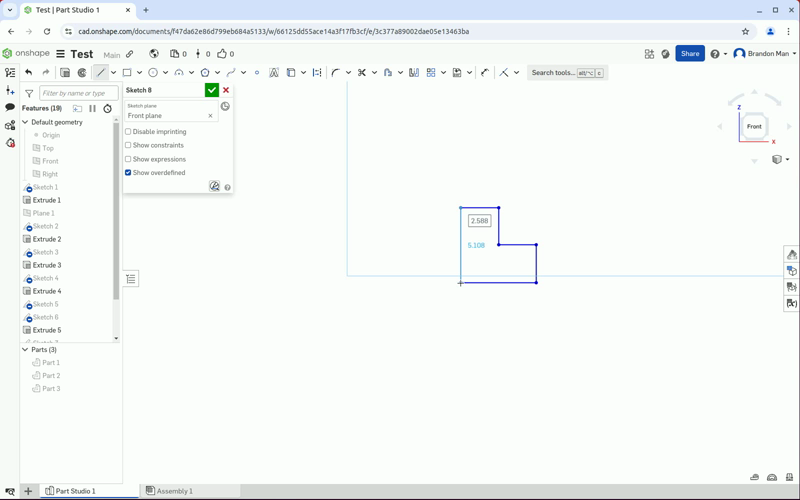
click(460, 282)
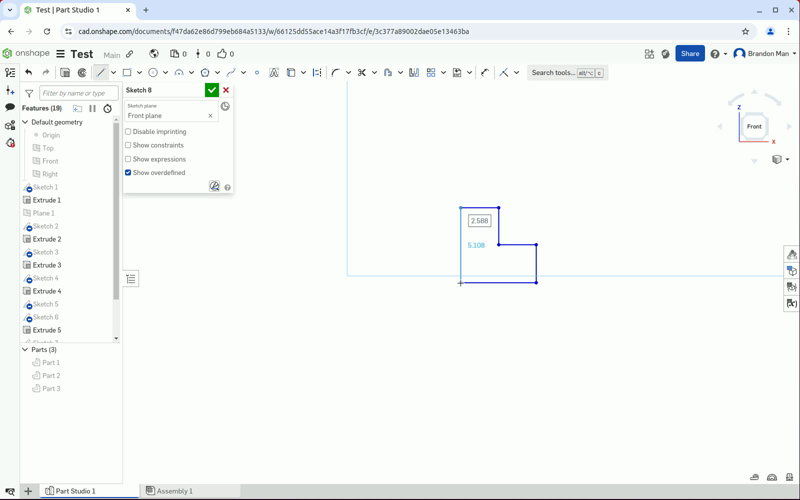
key(esc)
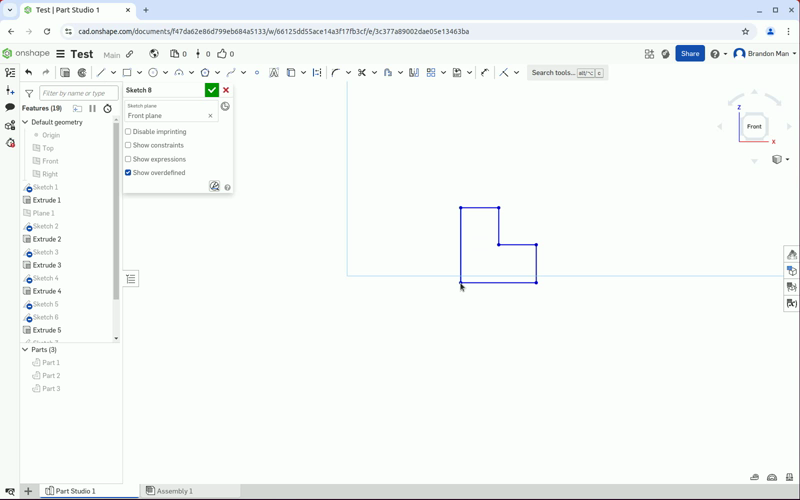
mouse_move(487, 241)
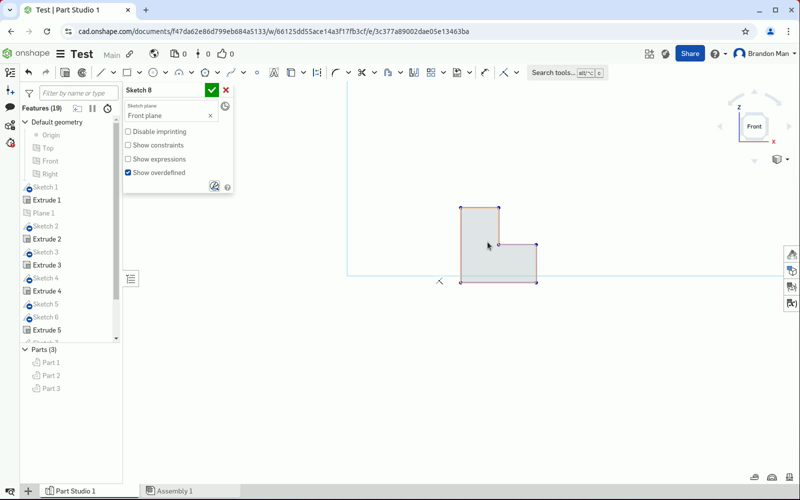
click(487, 241)
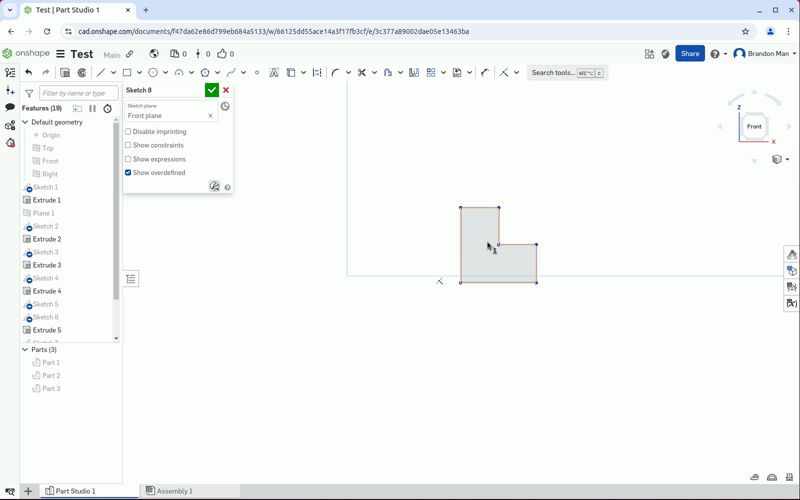
mouse_move(73, 352)
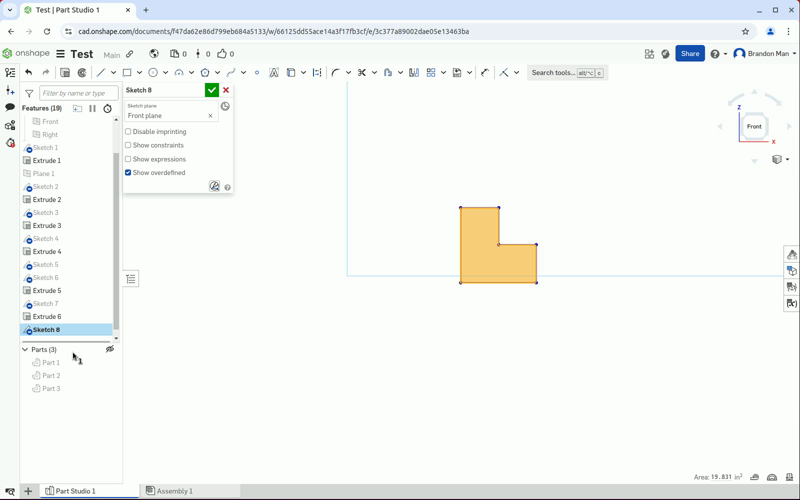
key(shift+y)
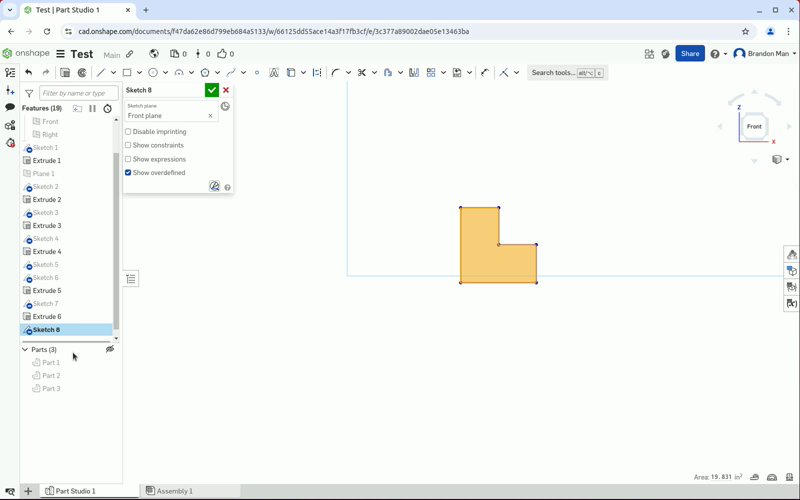
key(shift+e)
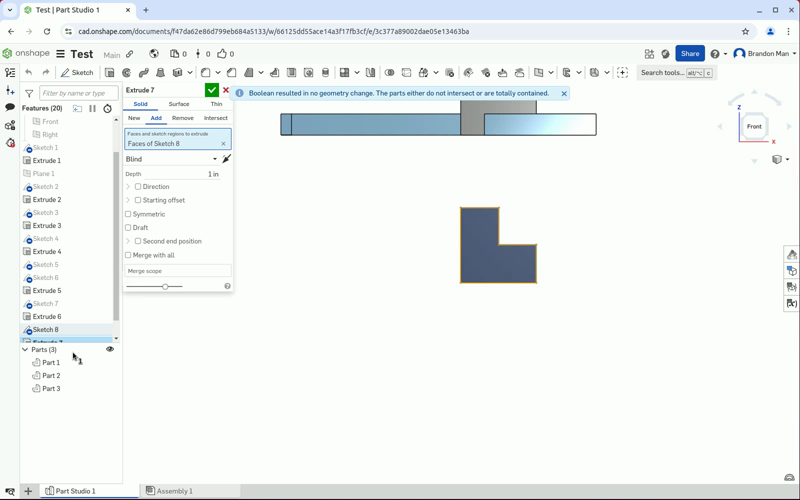
mouse_move(143, 106)
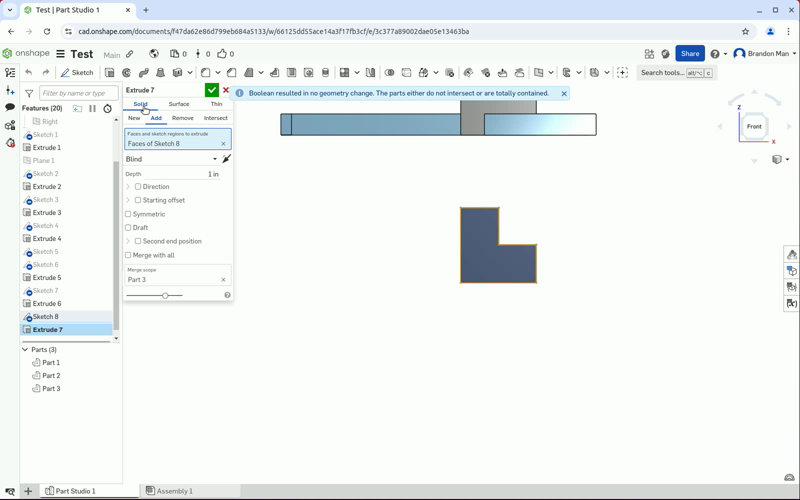
click(143, 106)
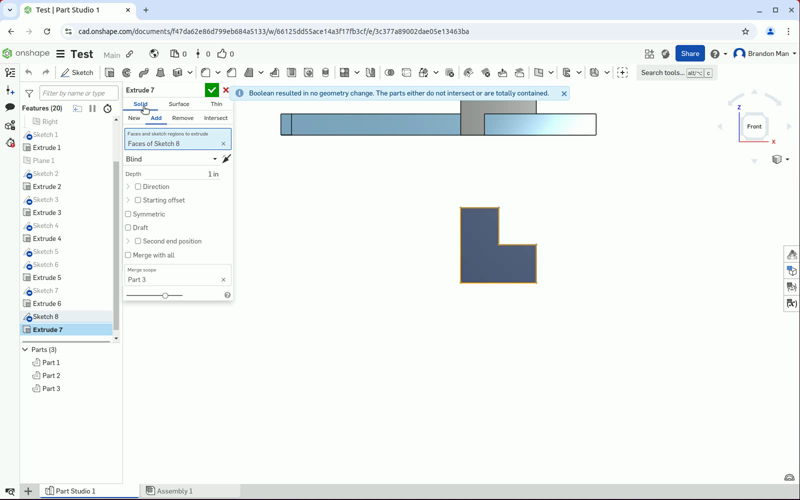
mouse_move(219, 120)
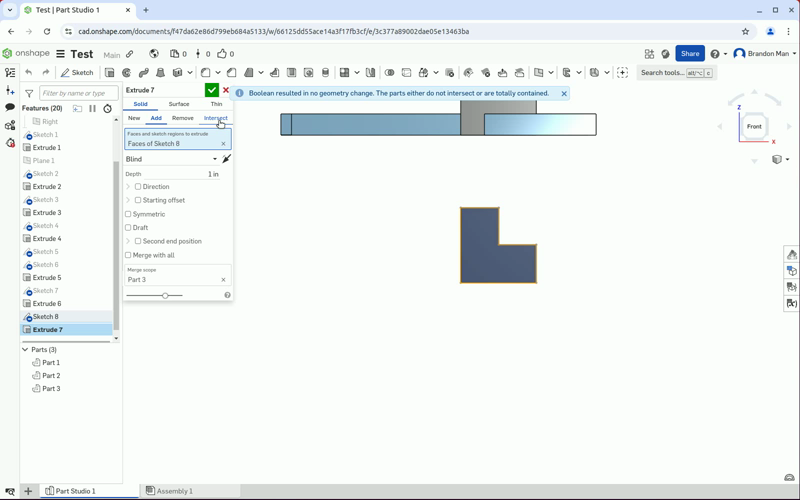
click(219, 120)
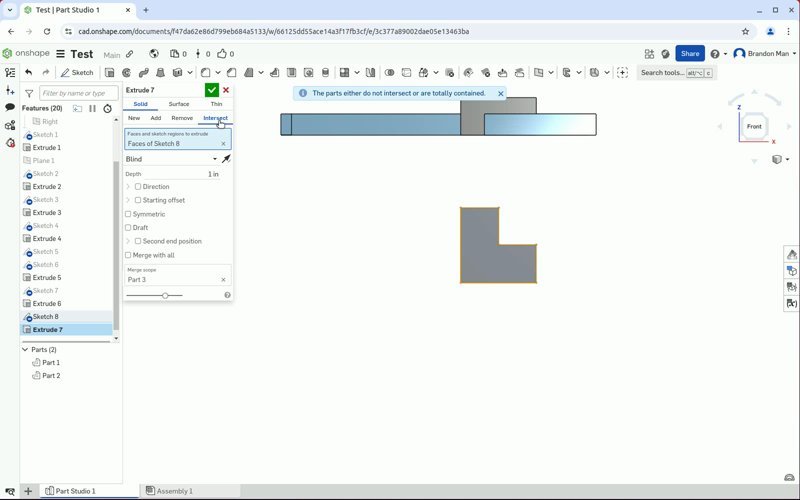
key(tab, 4)
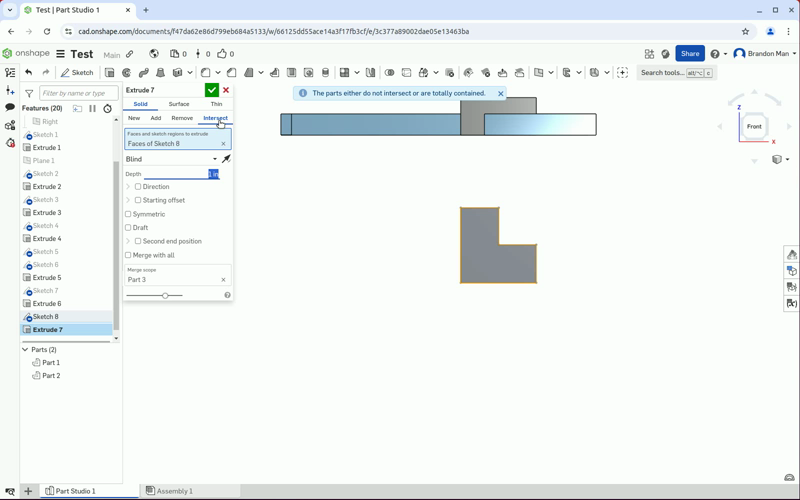
text(-5.108)
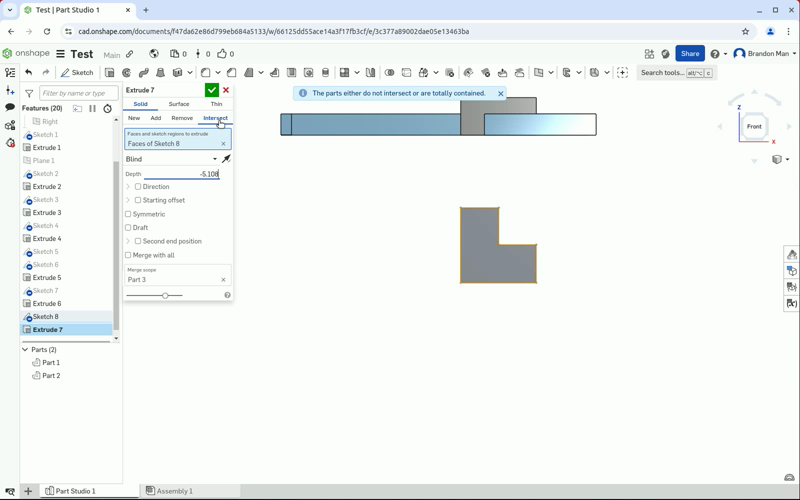
key(enter)
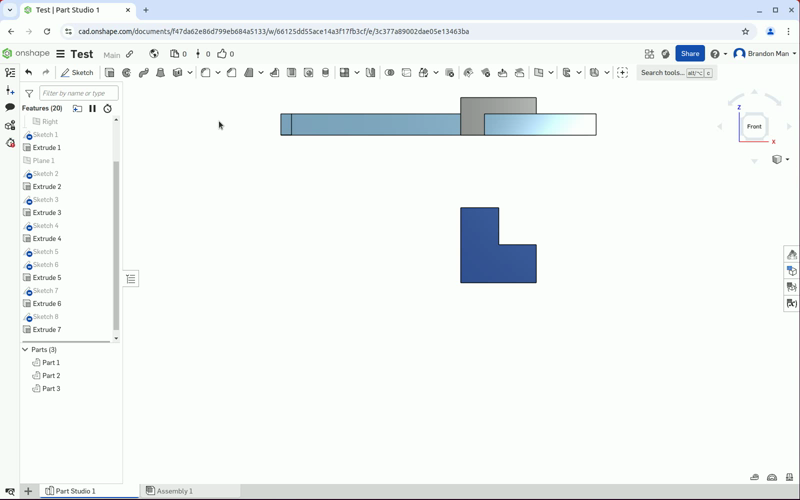
key(shift+h)
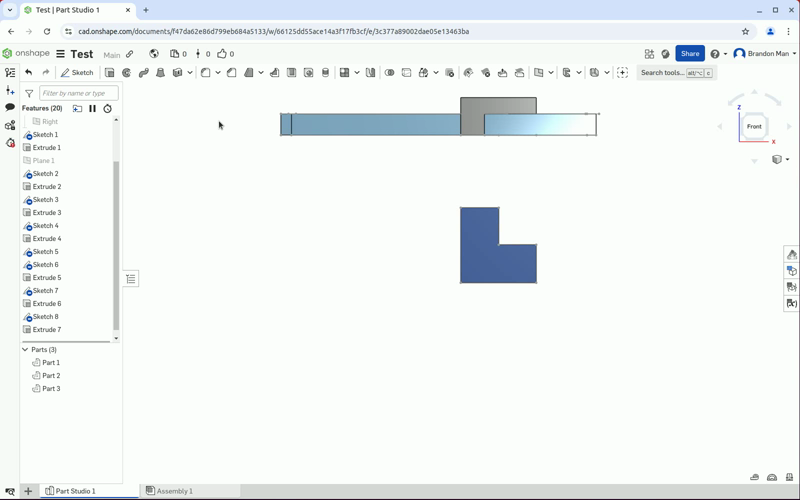
key(shift+h)
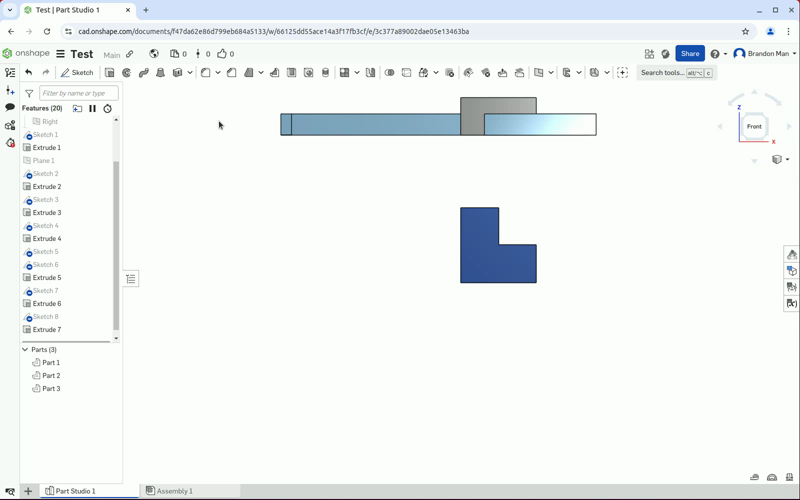
mouse_move(69, 137)
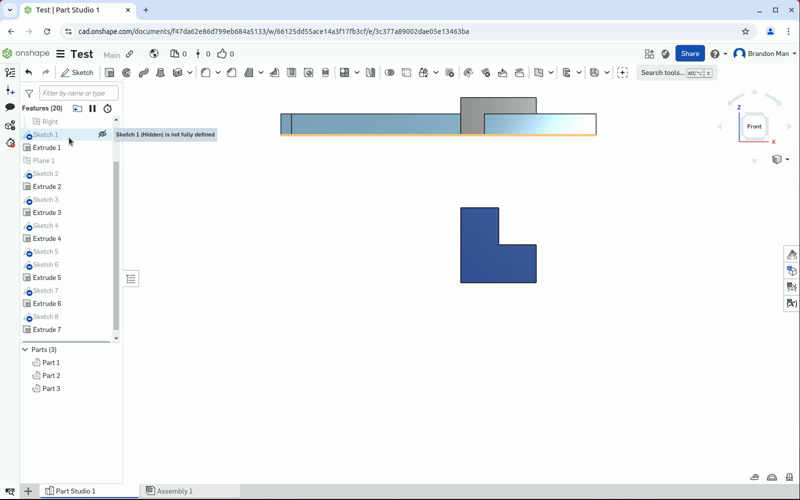
click(69, 137)
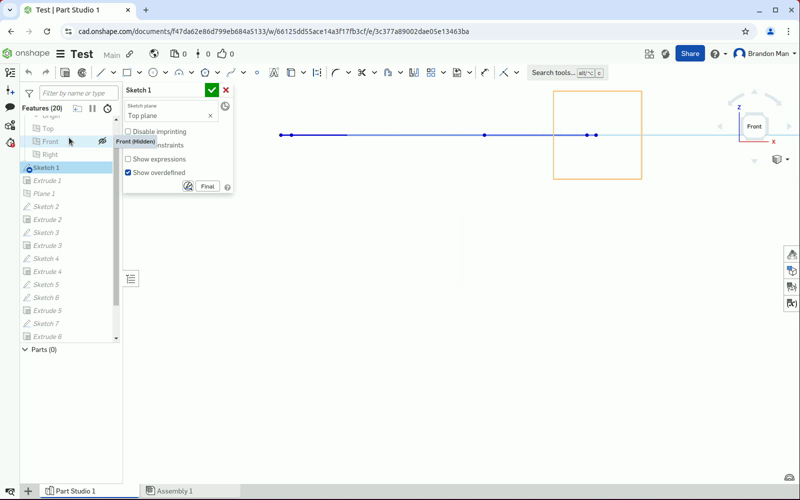
mouse_move(229, 92)
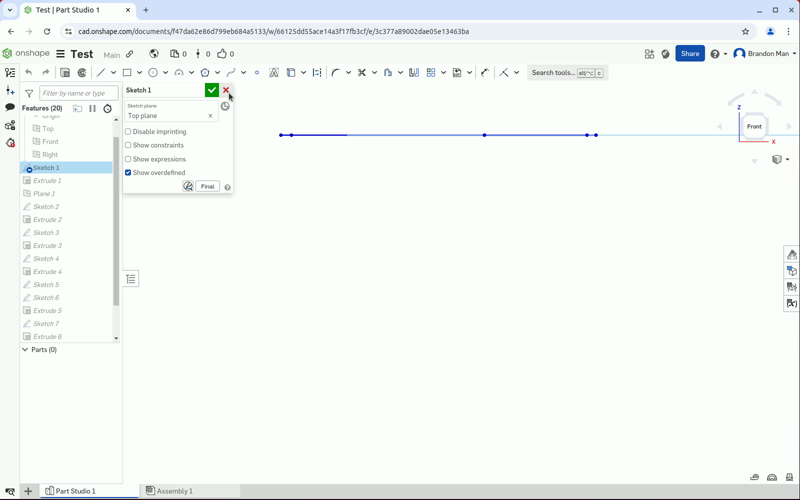
click(229, 92)
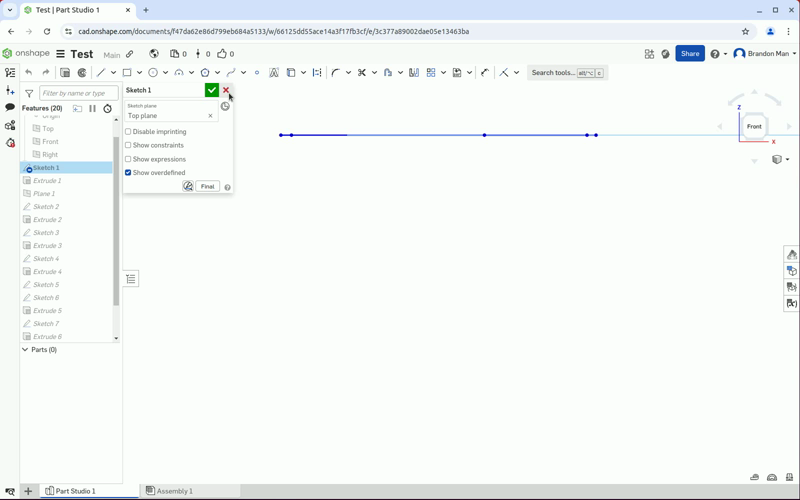
key(shift+s)
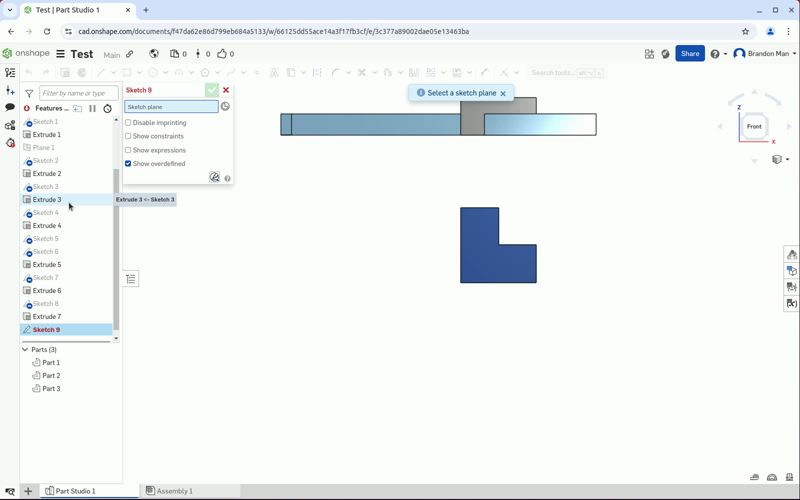
scroll(3)
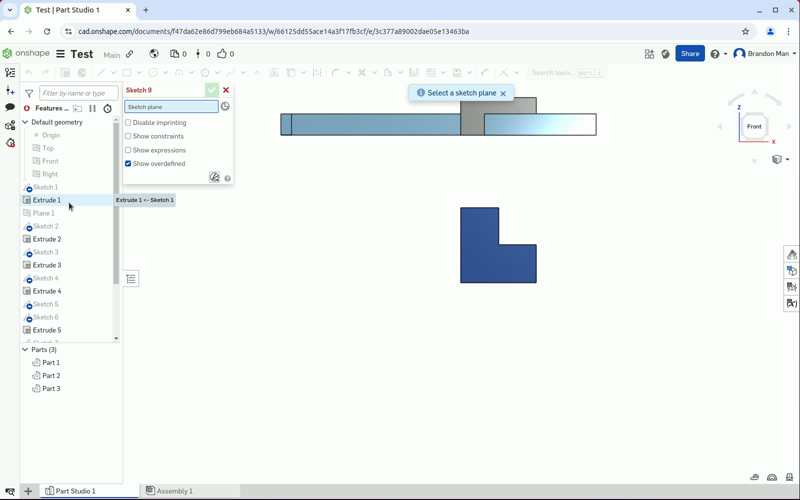
mouse_move(69, 163)
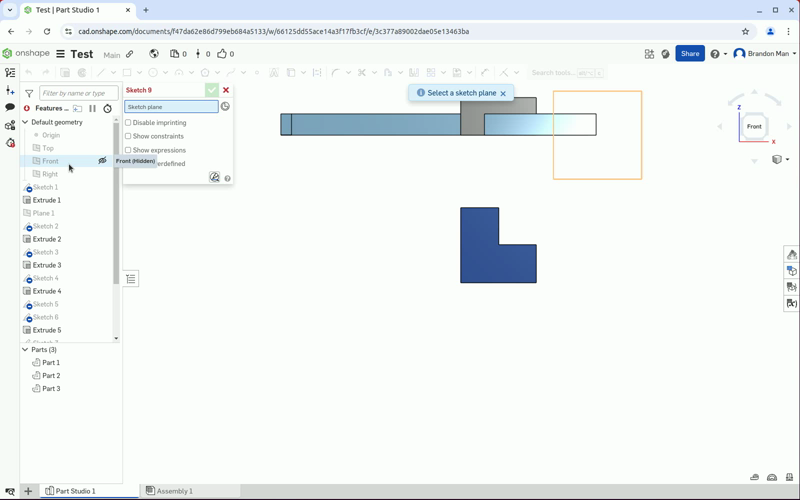
click(69, 163)
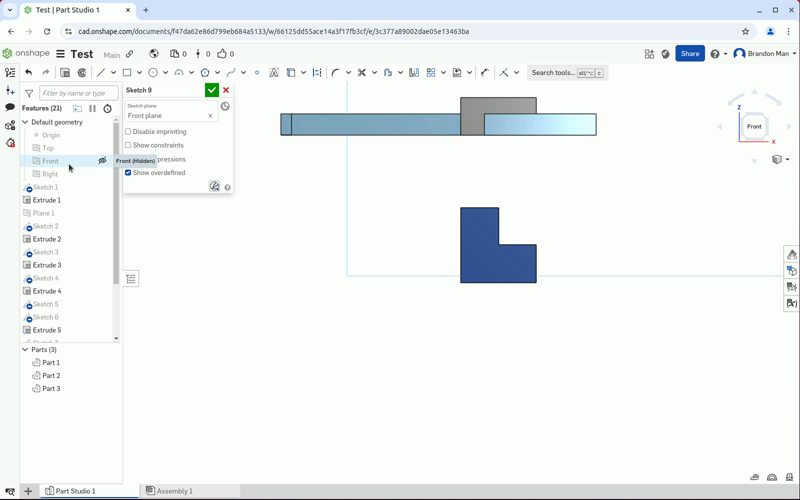
mouse_move(73, 352)
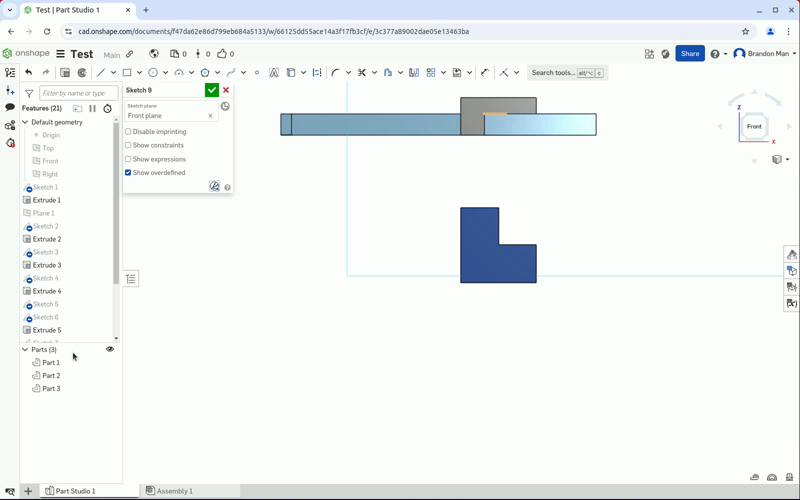
key(y)
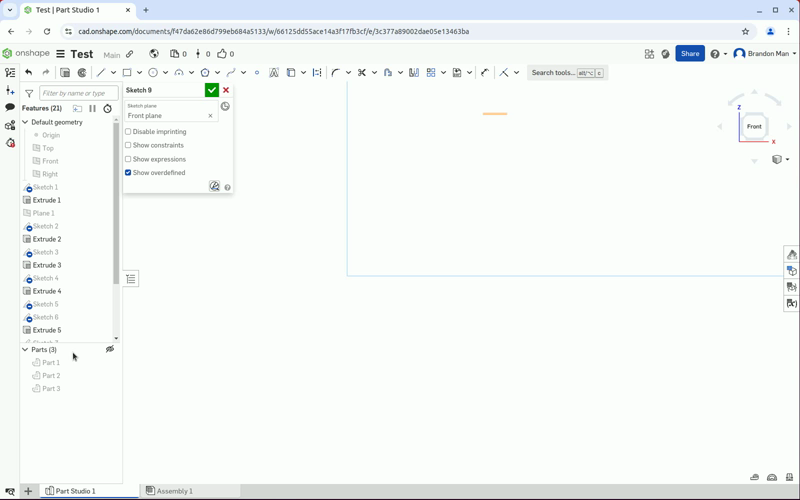
key(l)
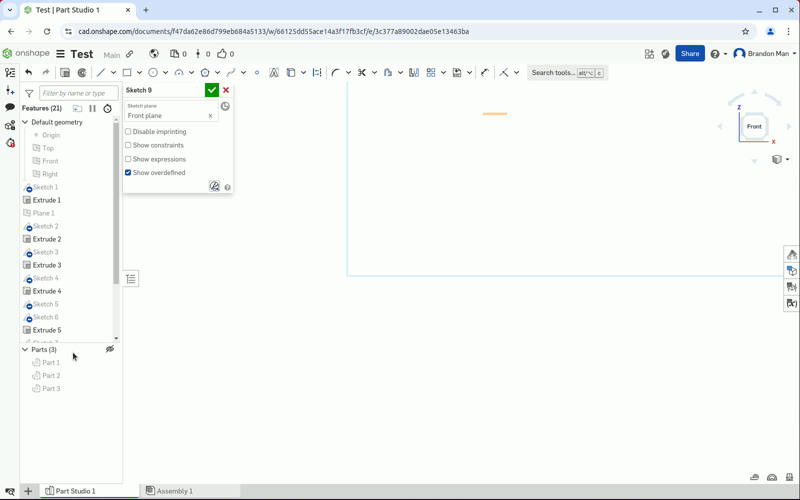
key_down(shift)
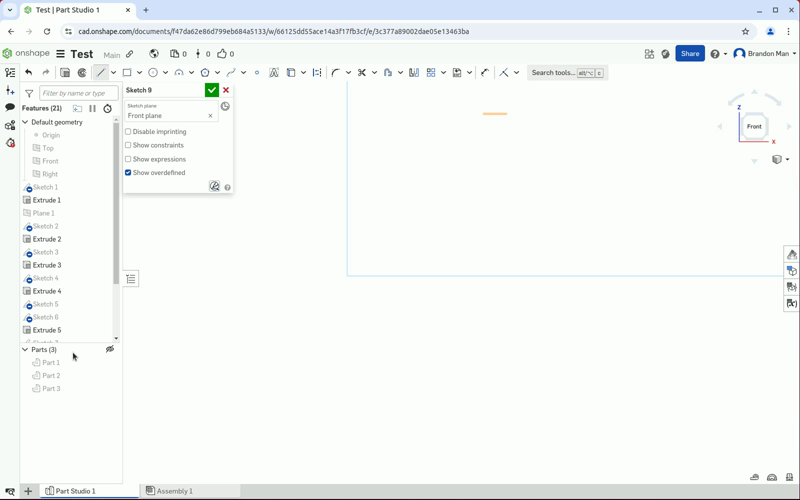
mouse_move(460, 282)
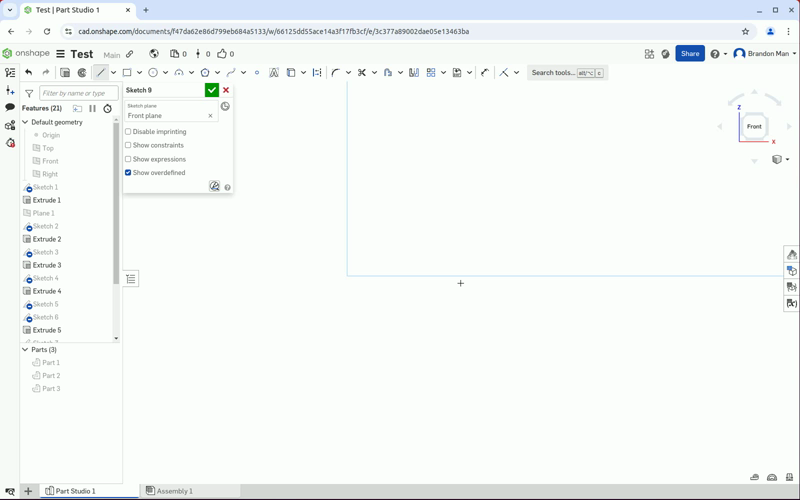
click(460, 282)
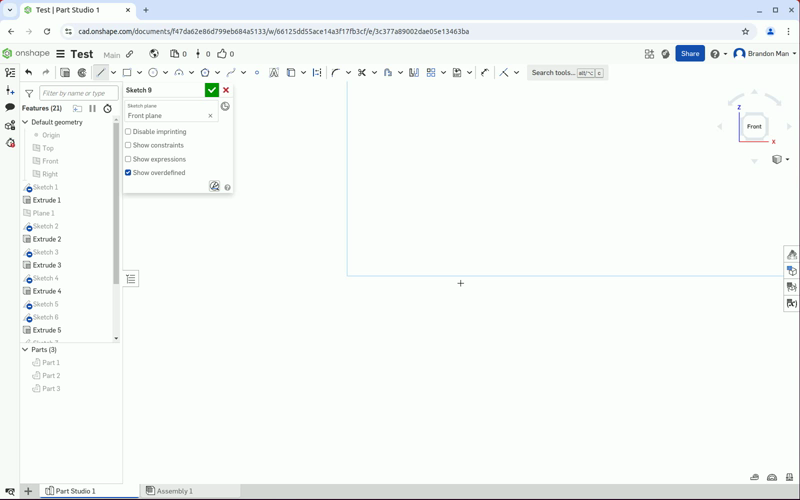
key_up(shift)
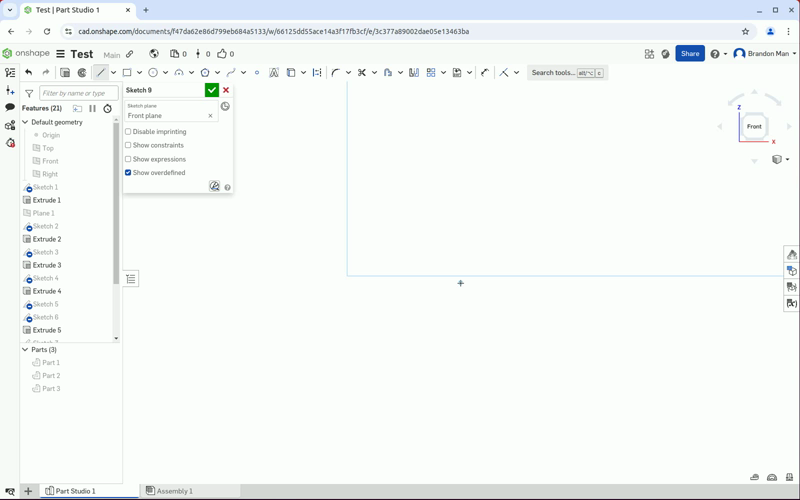
key_down(shift)
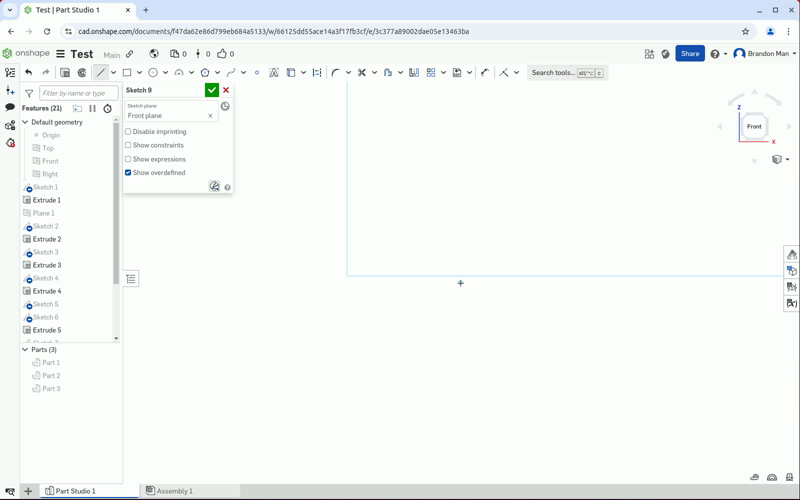
mouse_move(536, 282)
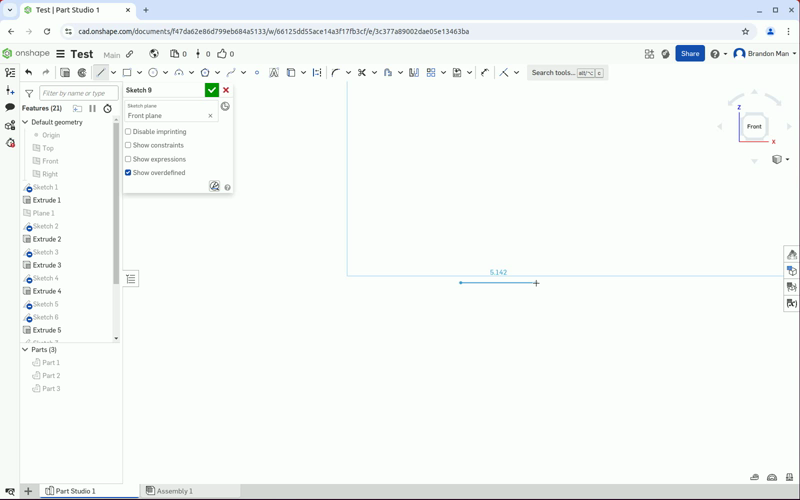
click(536, 282)
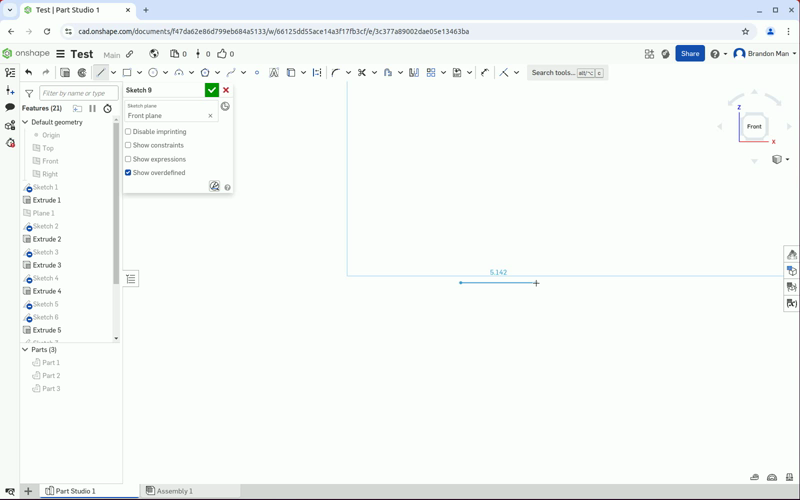
key_up(shift)
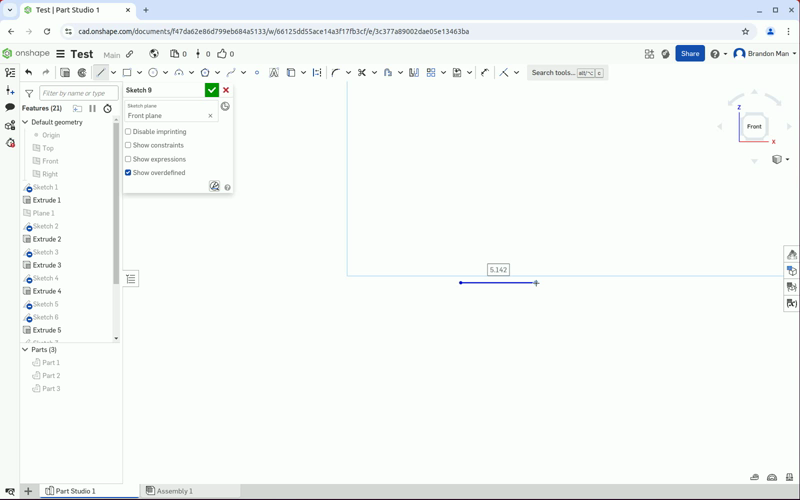
key_down(shift)
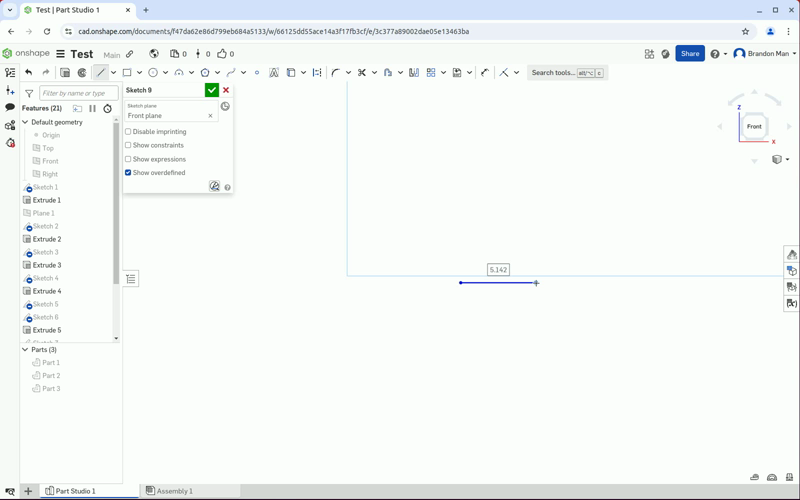
mouse_move(536, 207)
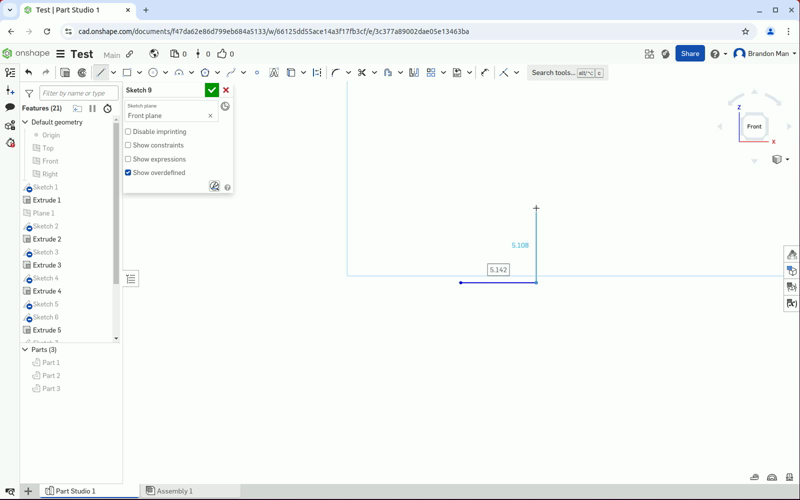
click(536, 207)
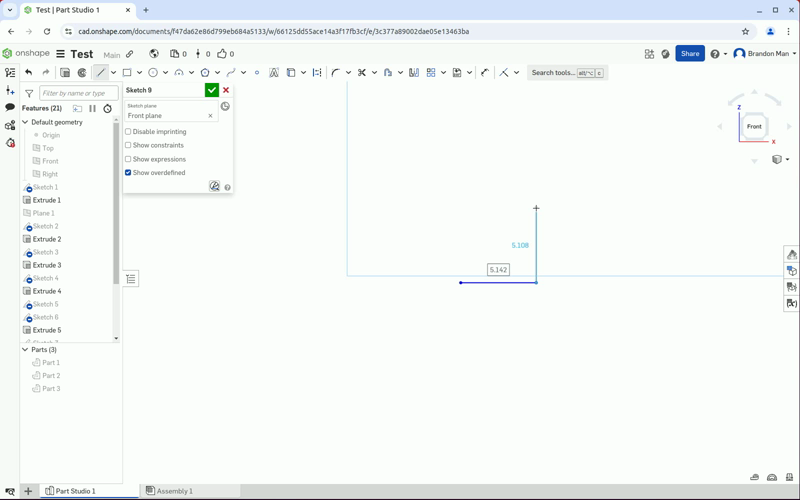
key_up(shift)
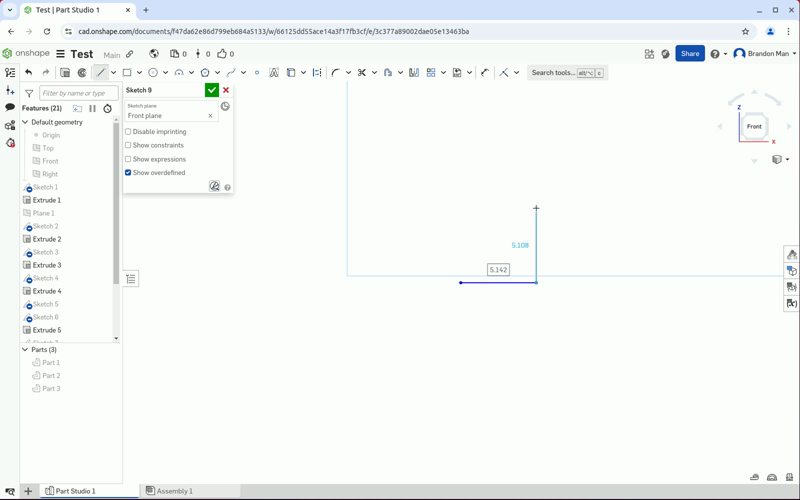
key_down(shift)
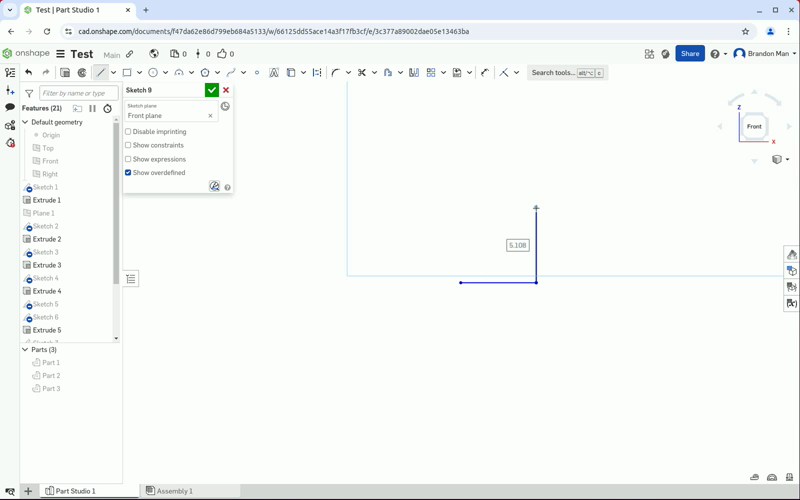
mouse_move(460, 207)
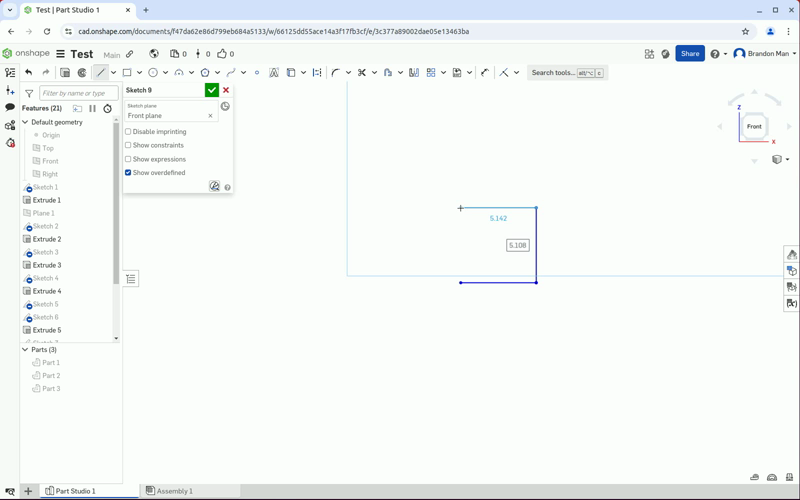
click(460, 207)
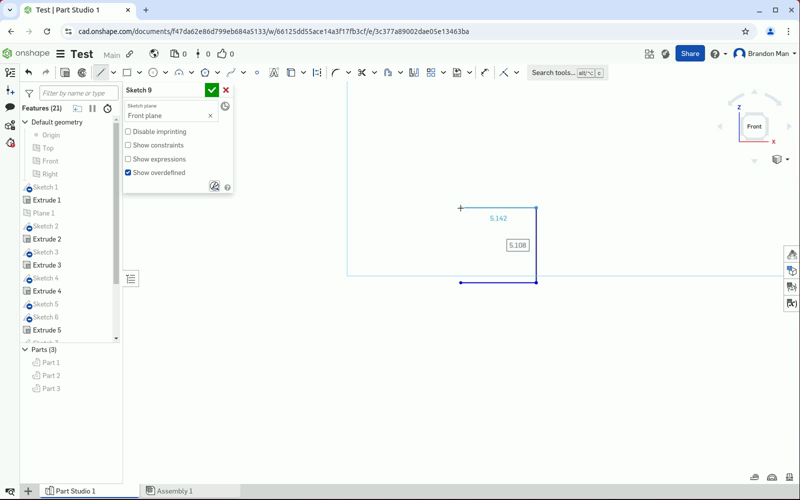
key_up(shift)
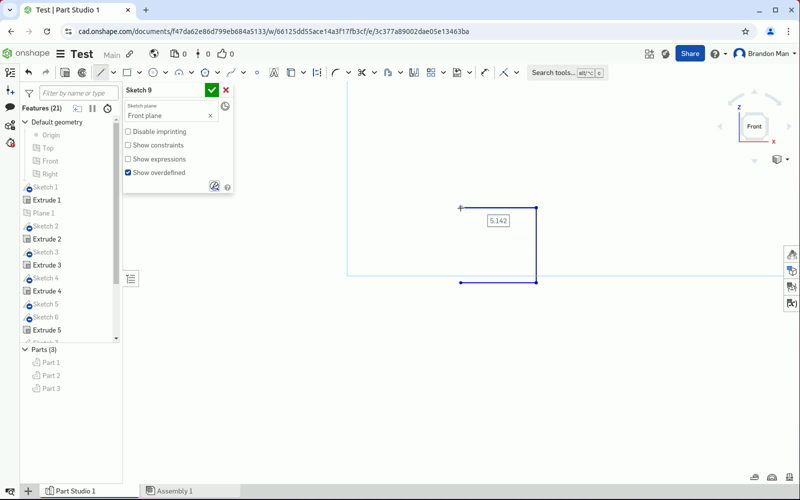
key_down(shift)
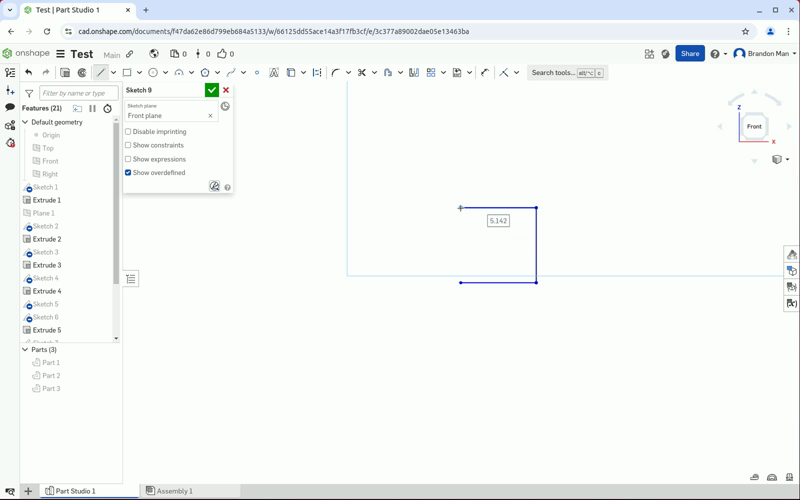
mouse_move(460, 282)
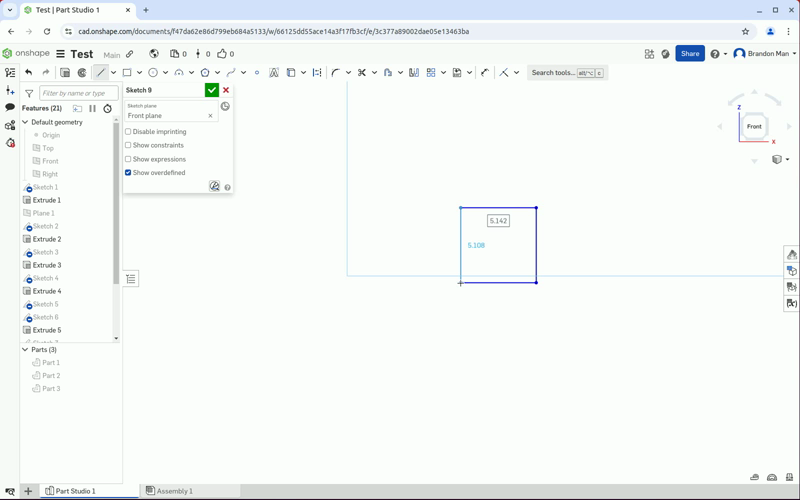
key_up(shift)
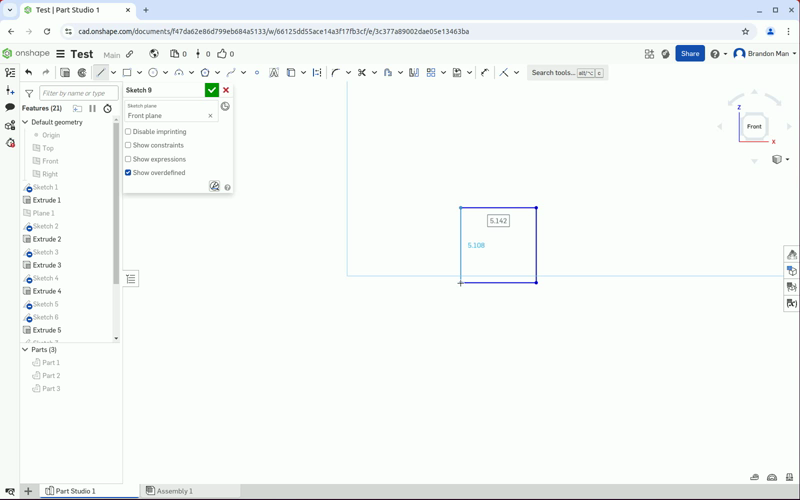
click(460, 282)
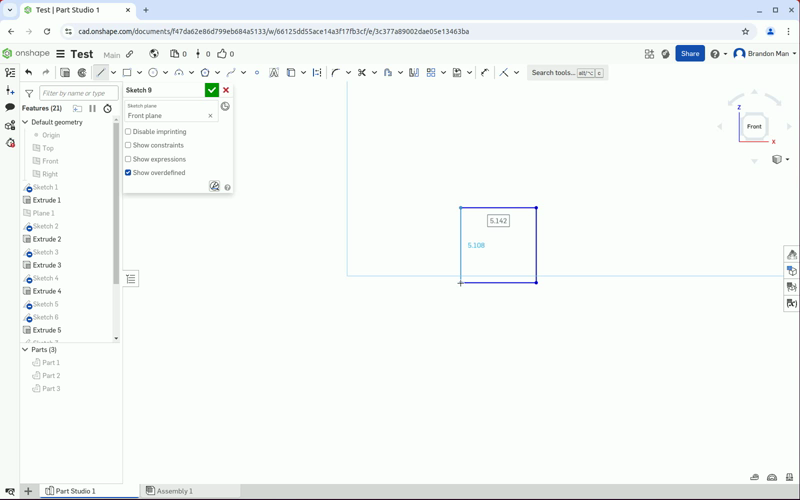
key(esc)
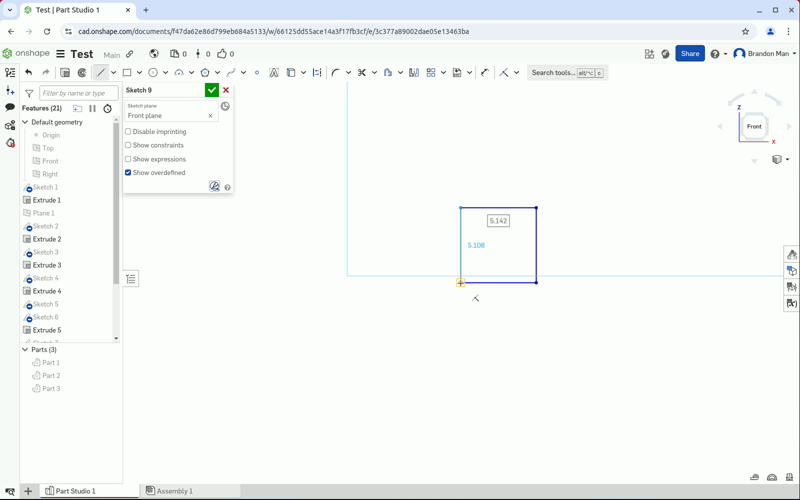
mouse_move(471, 238)
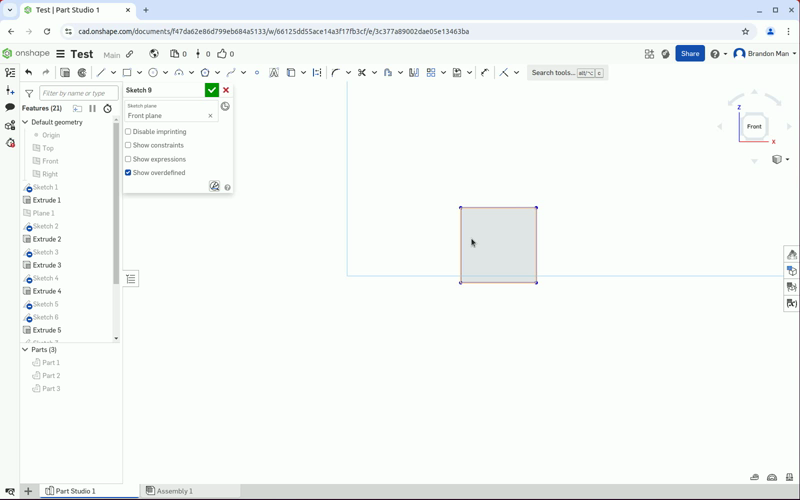
click(471, 238)
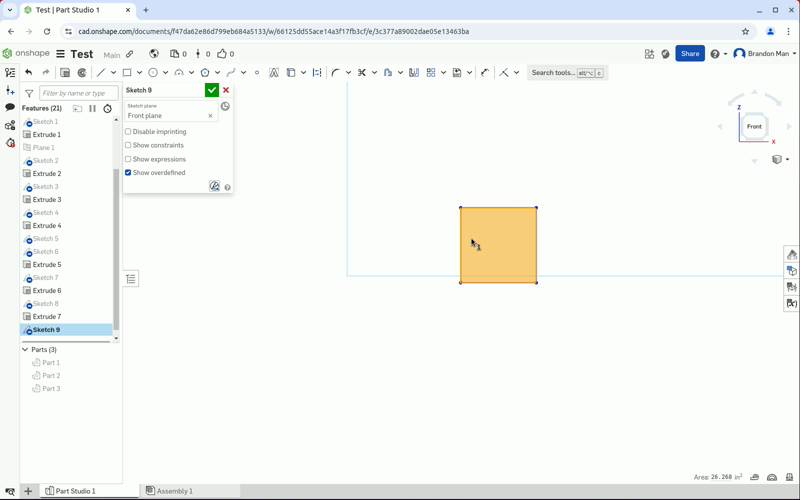
mouse_move(73, 352)
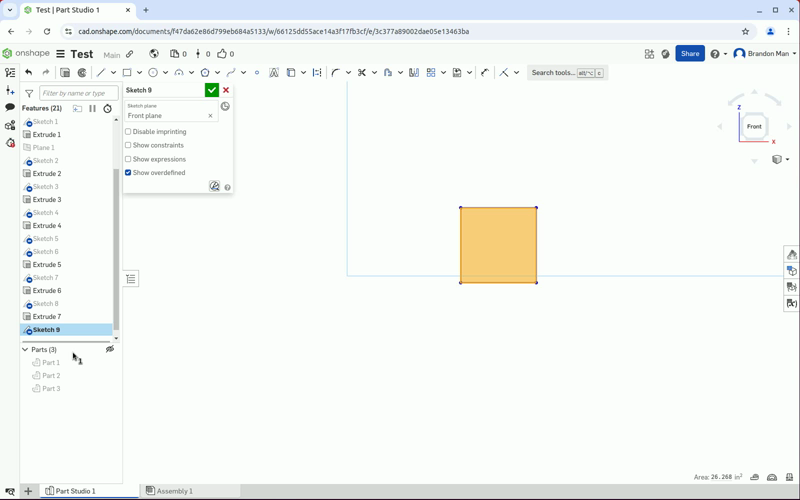
key(shift+y)
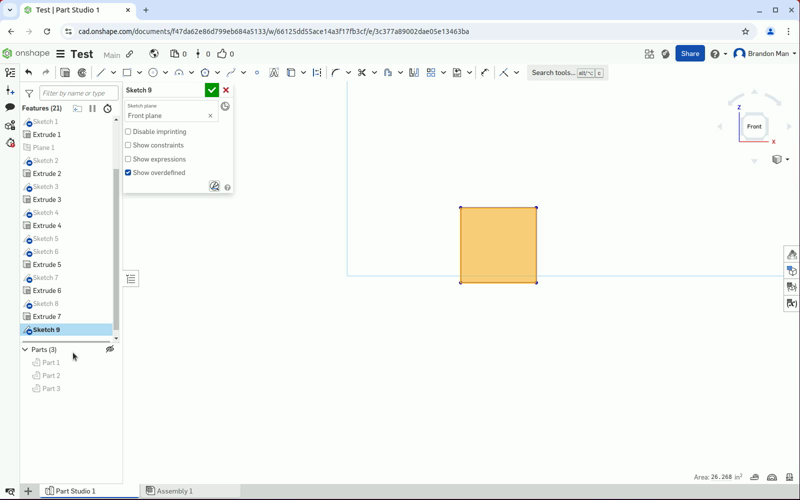
key(shift+e)
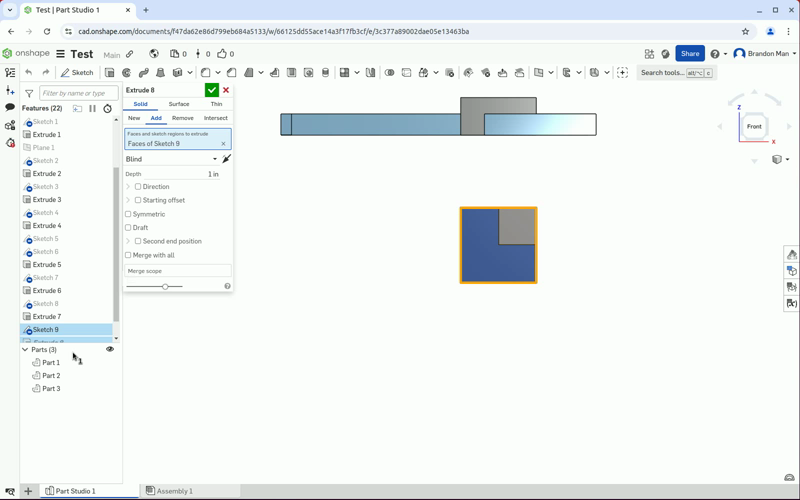
mouse_move(143, 106)
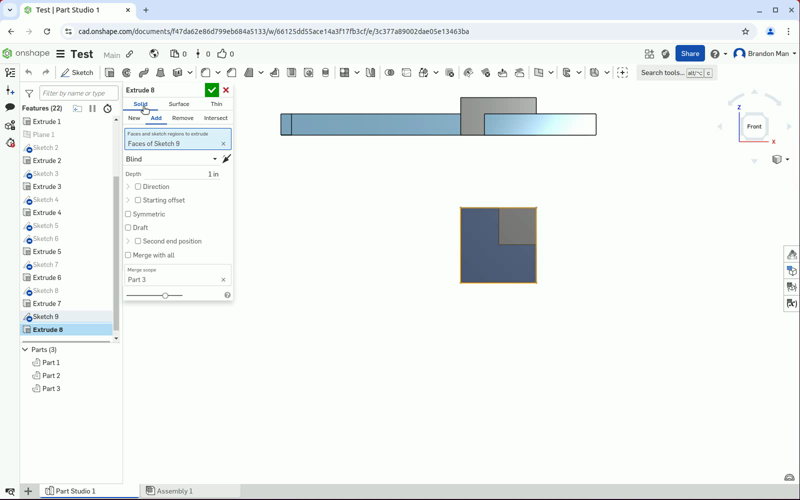
click(143, 106)
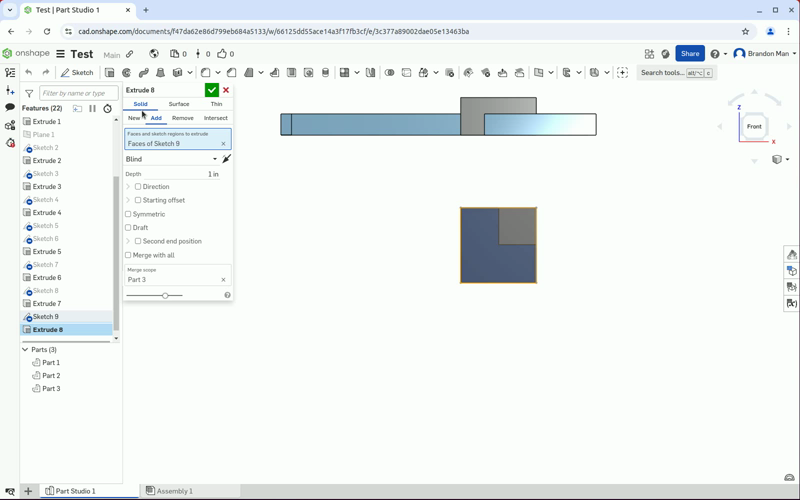
mouse_move(137, 120)
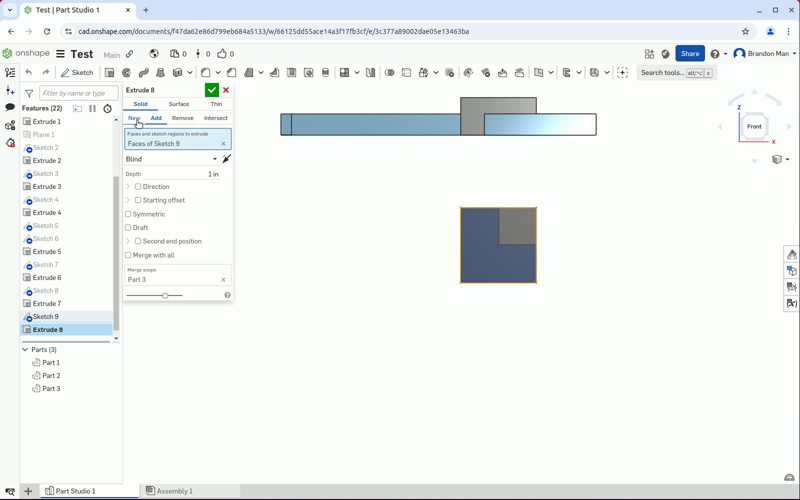
click(137, 120)
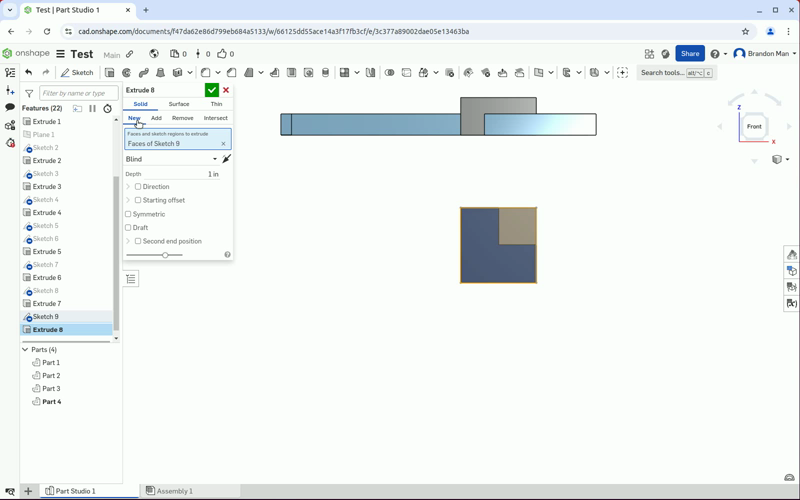
key(tab, 4)
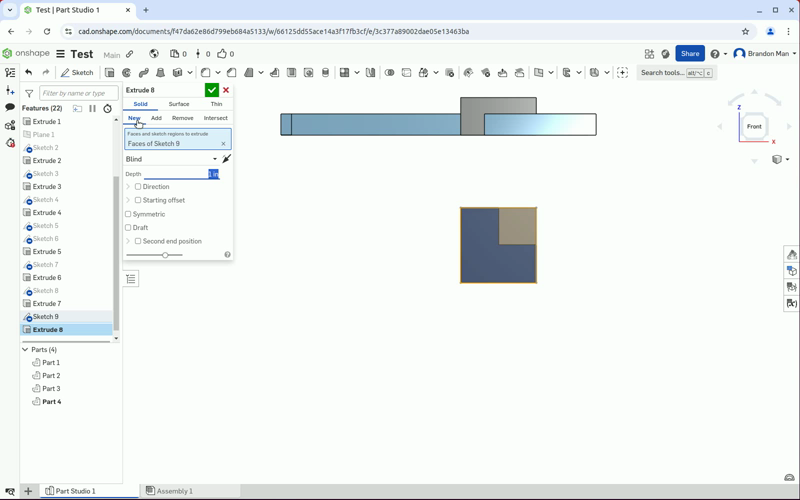
text(5.108)
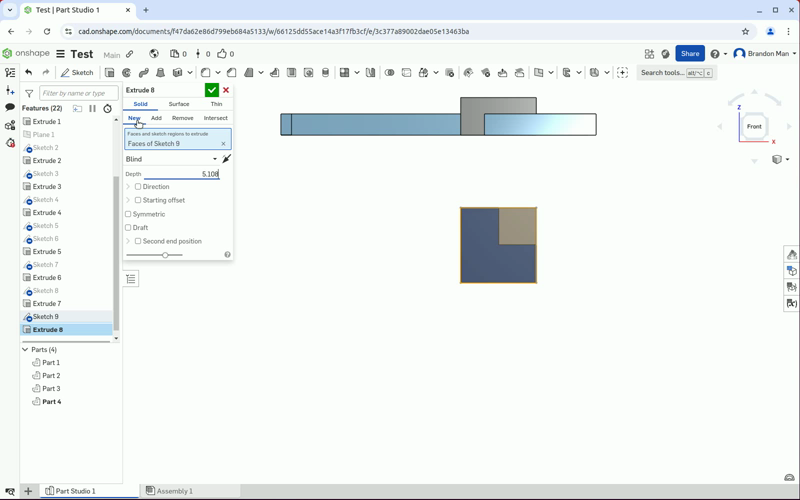
key(enter)
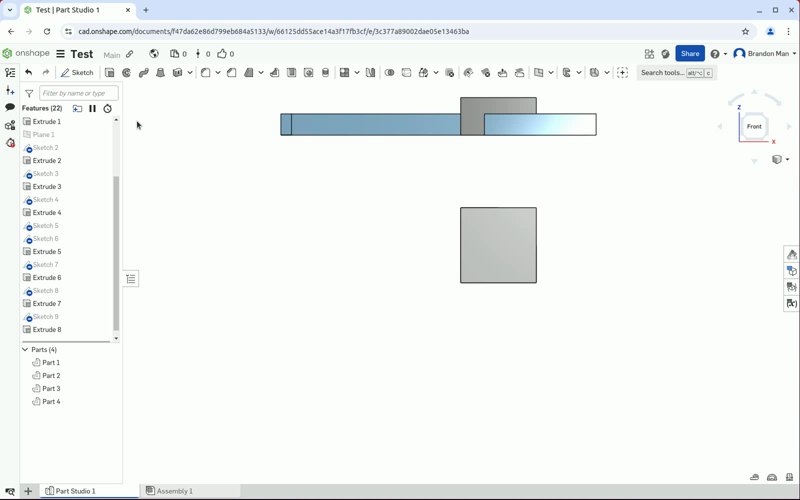
key(shift+h)
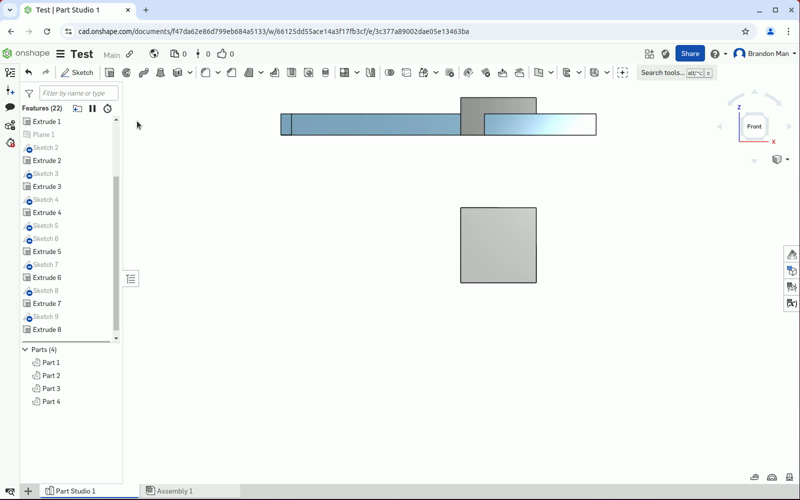
key(shift+h)
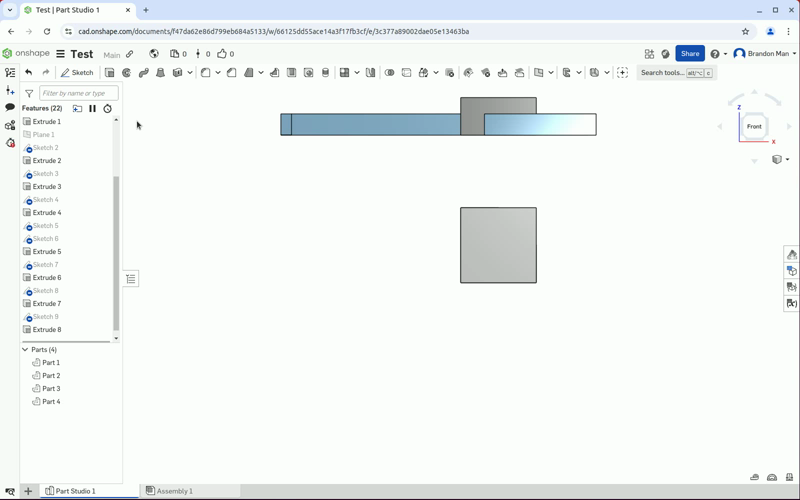
mouse_move(69, 111)
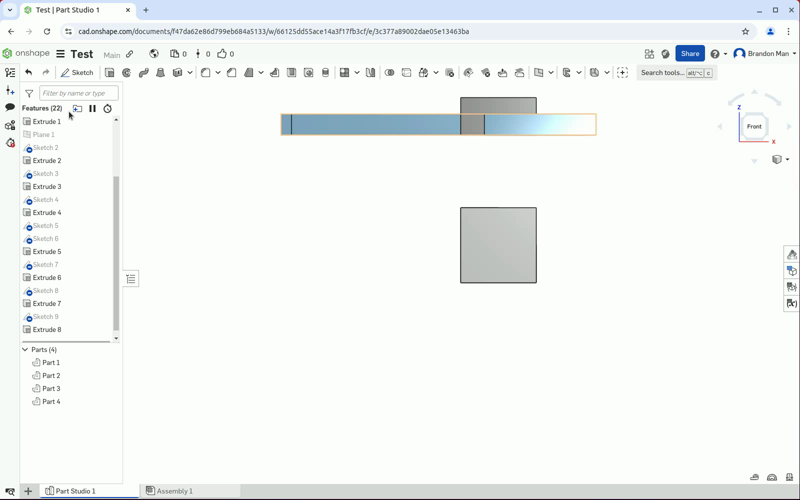
click(69, 111)
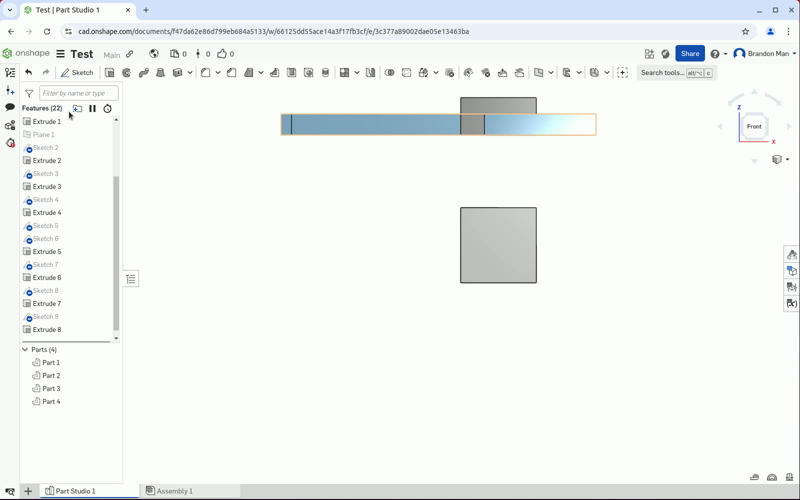
key(shift+s)
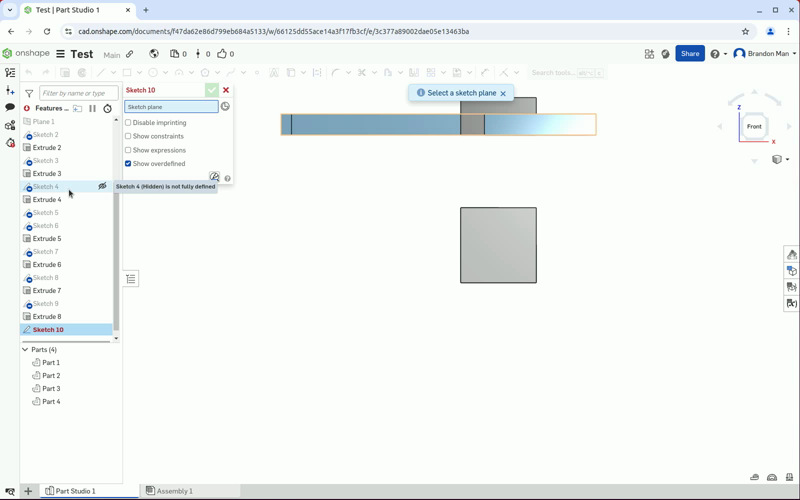
scroll(3)
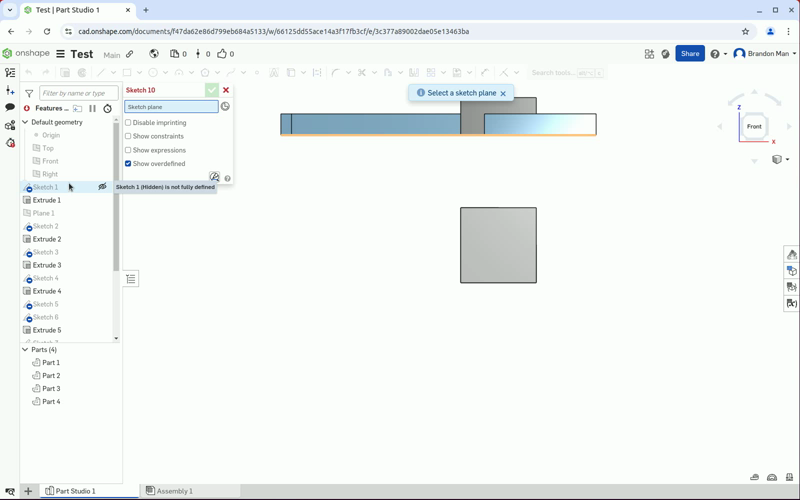
mouse_move(69, 163)
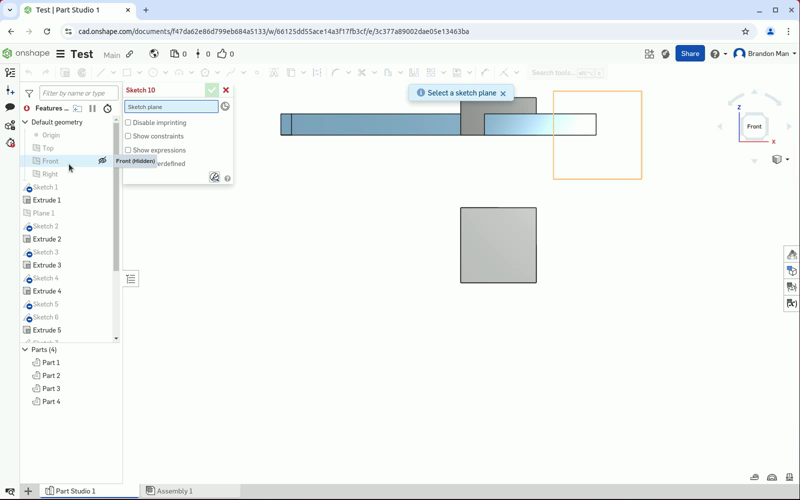
click(69, 163)
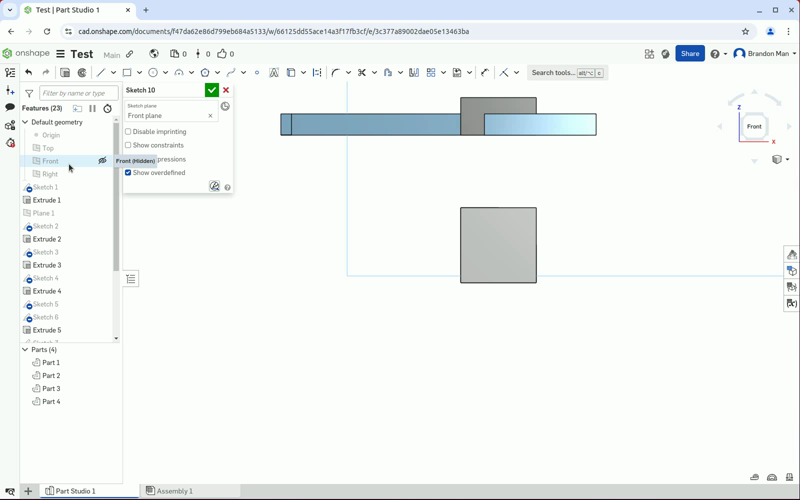
mouse_move(73, 352)
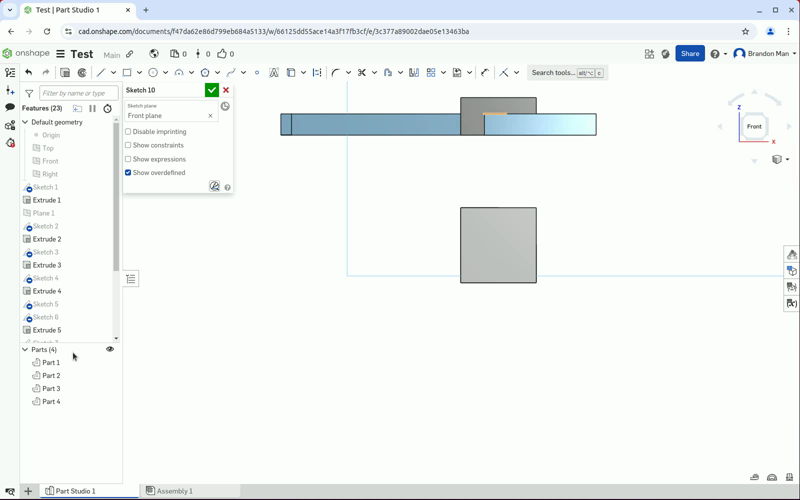
key(y)
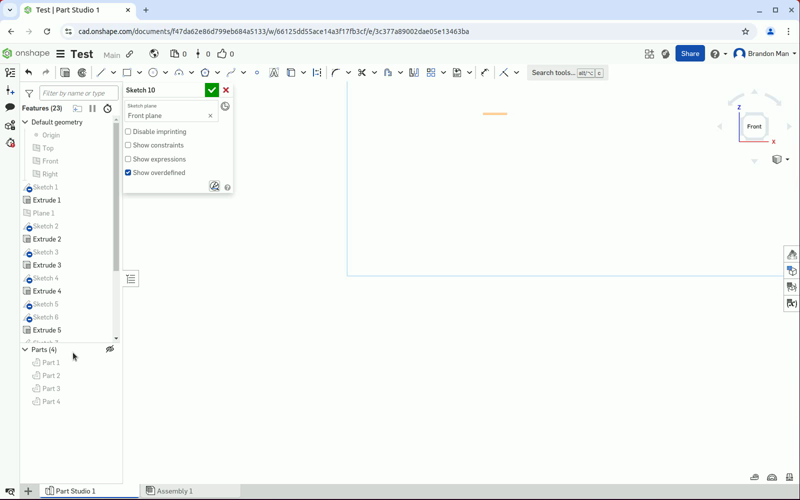
key(l)
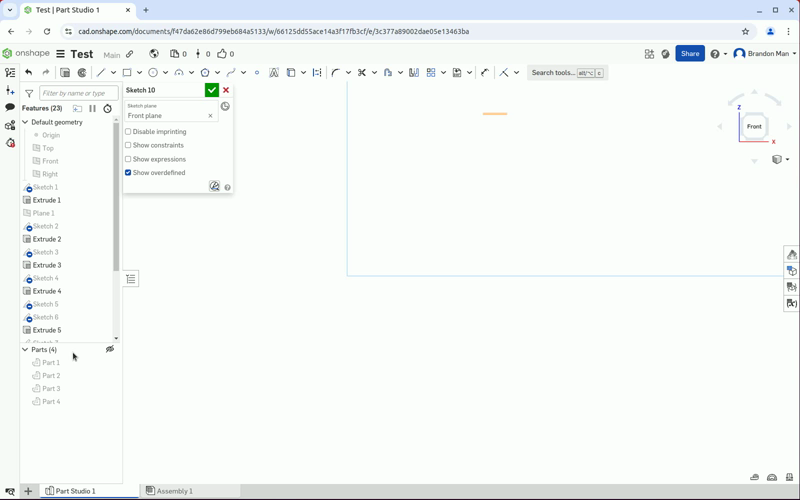
key_down(shift)
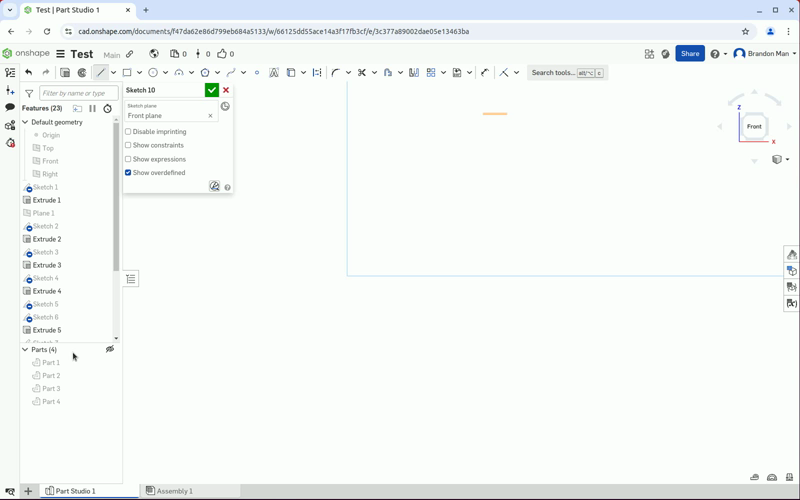
mouse_move(498, 243)
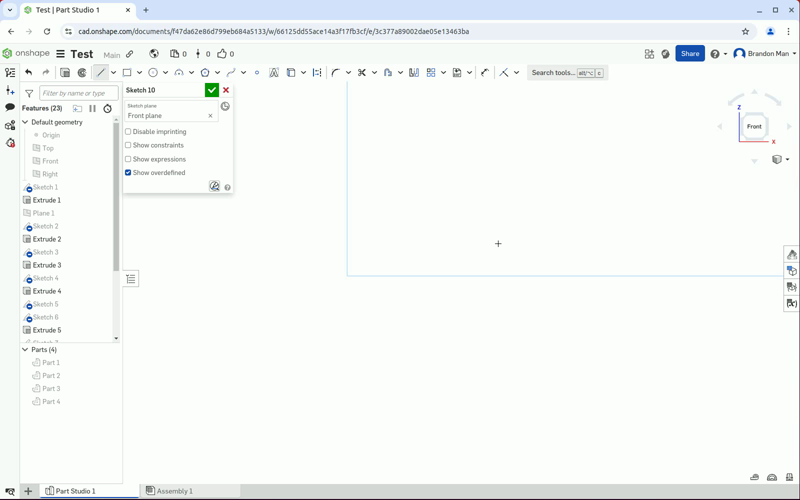
click(498, 243)
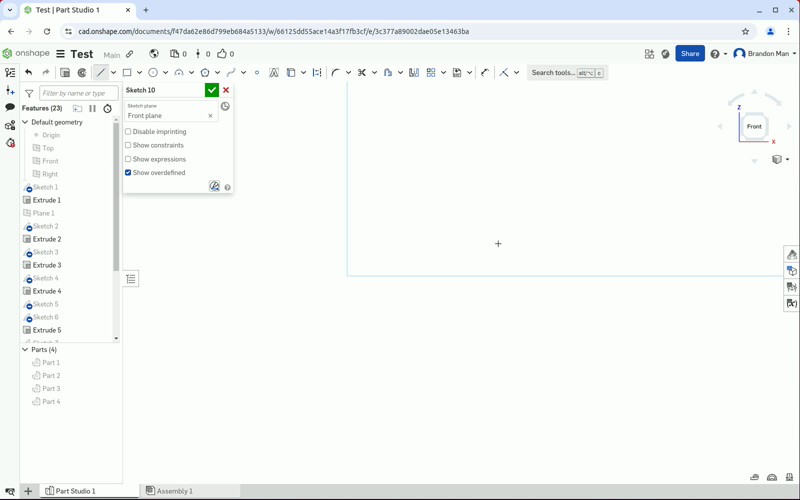
key_up(shift)
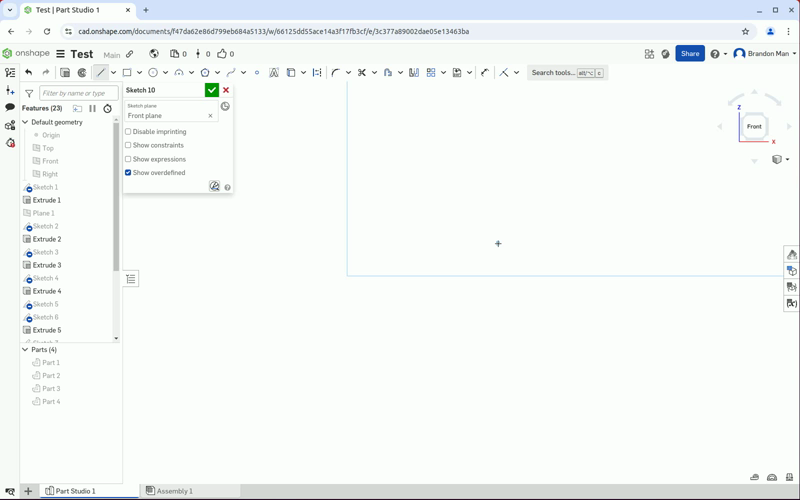
key_down(shift)
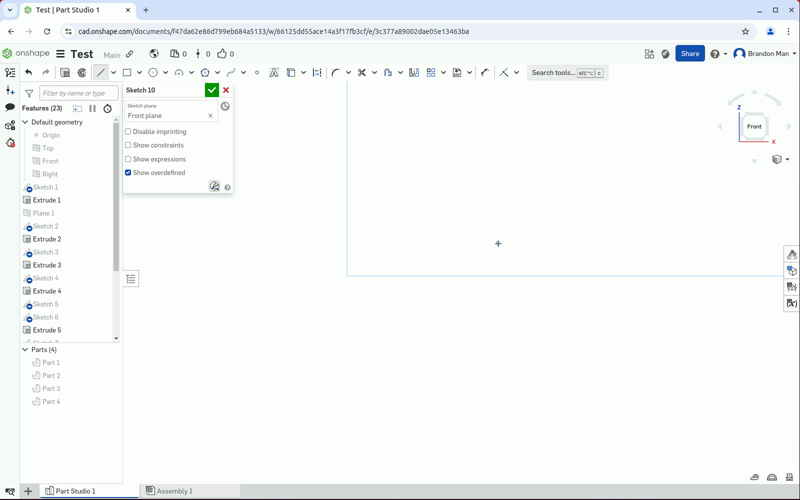
mouse_move(528, 243)
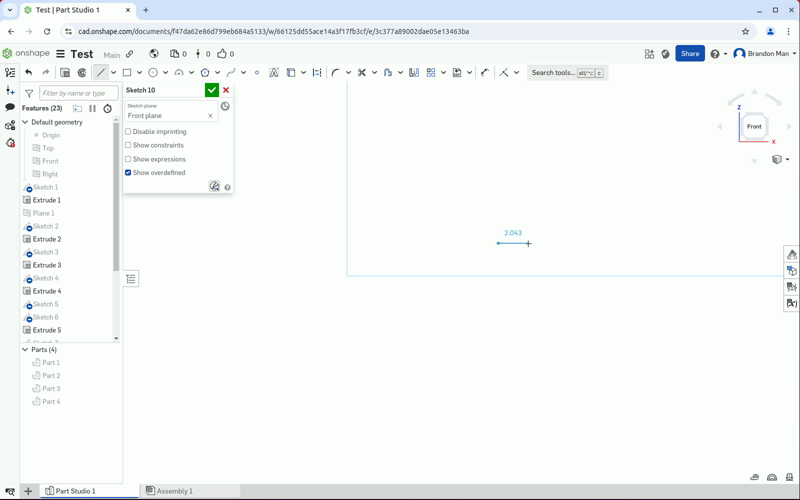
mouse_move(536, 243)
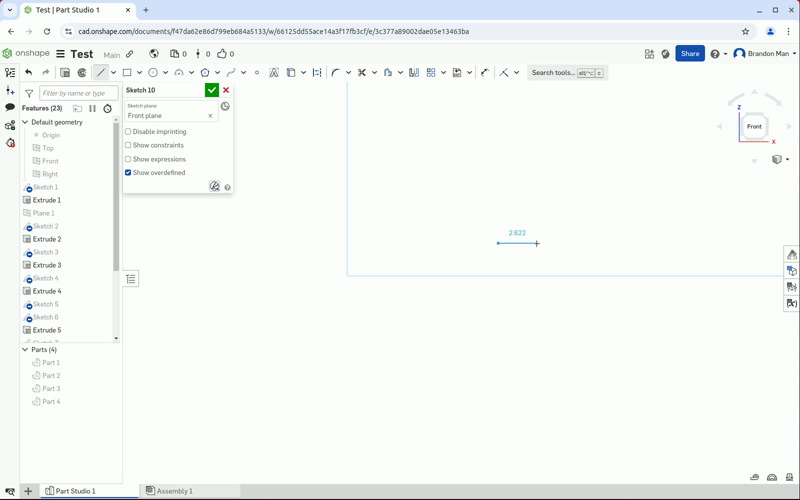
click(536, 243)
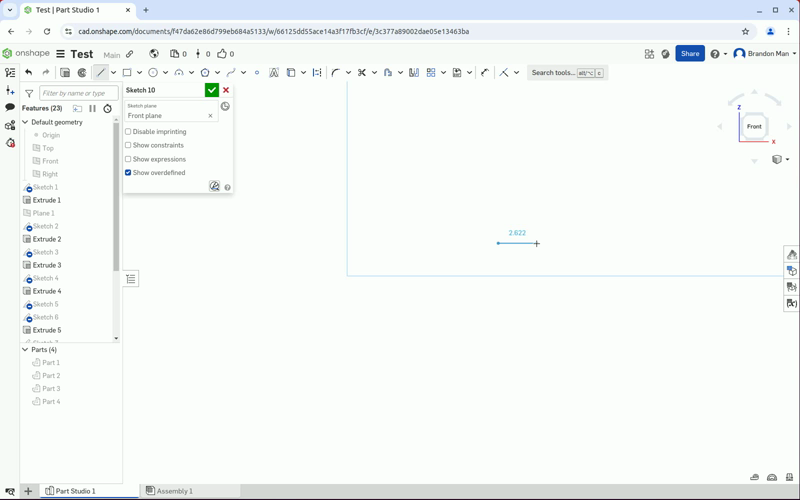
key_up(shift)
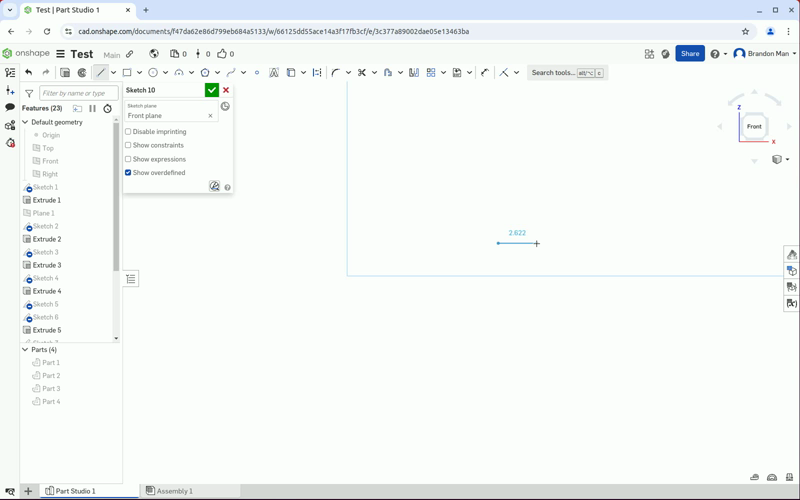
key_down(shift)
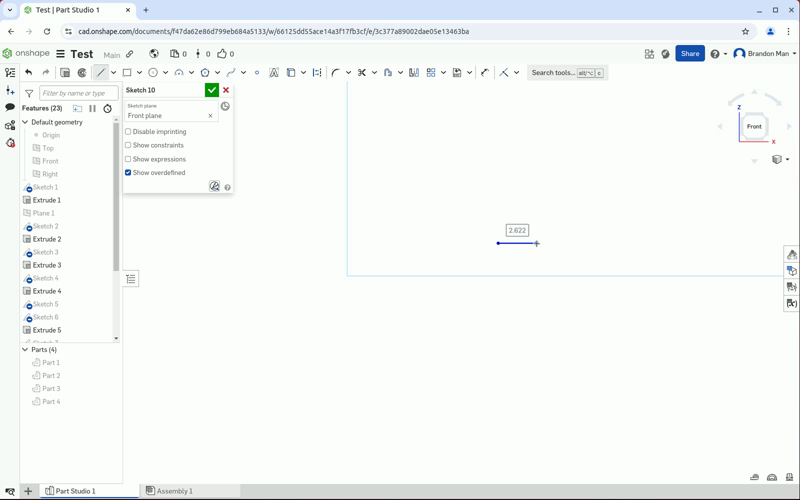
mouse_move(566, 243)
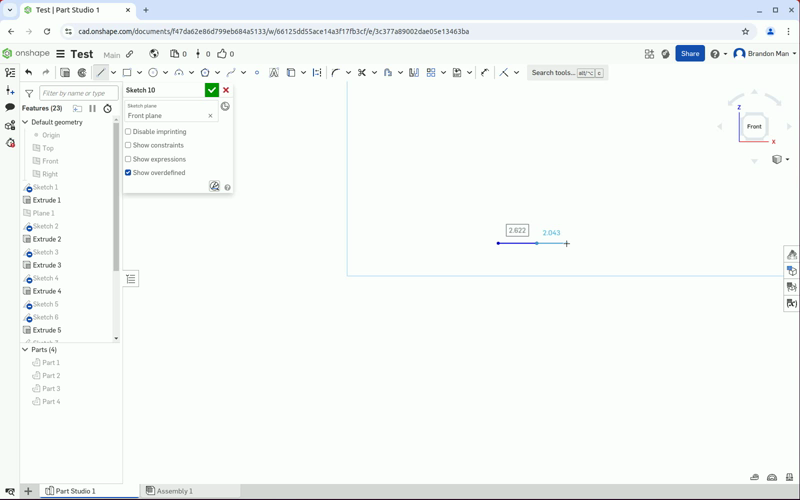
mouse_move(536, 204)
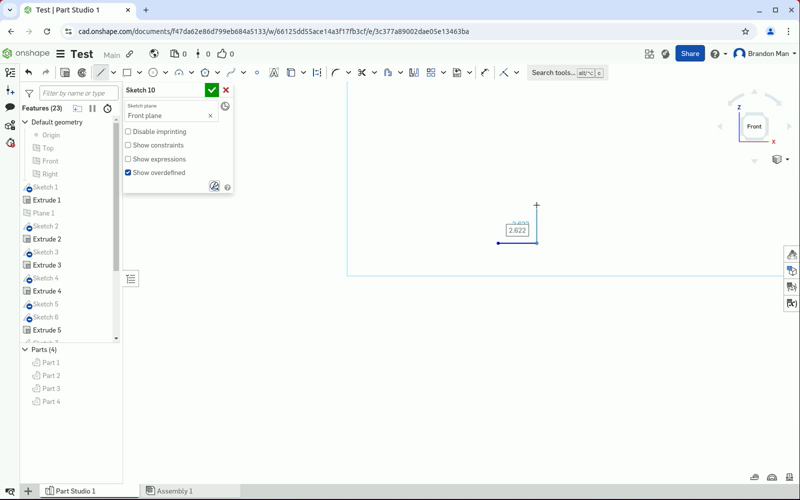
click(536, 204)
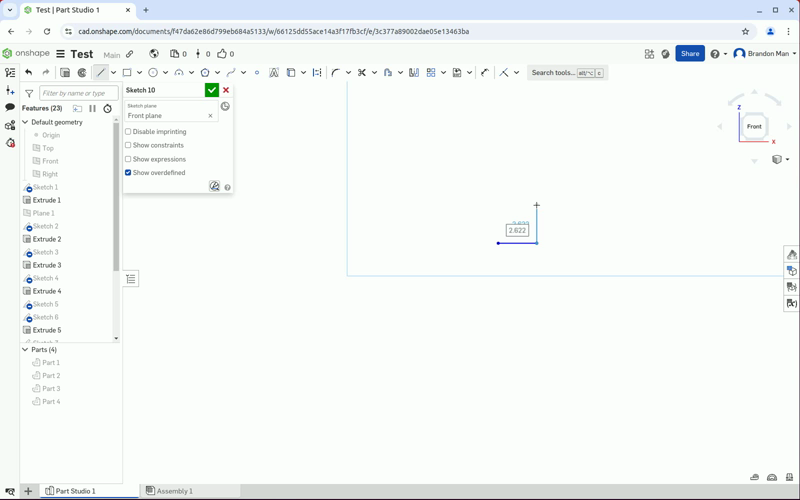
key_up(shift)
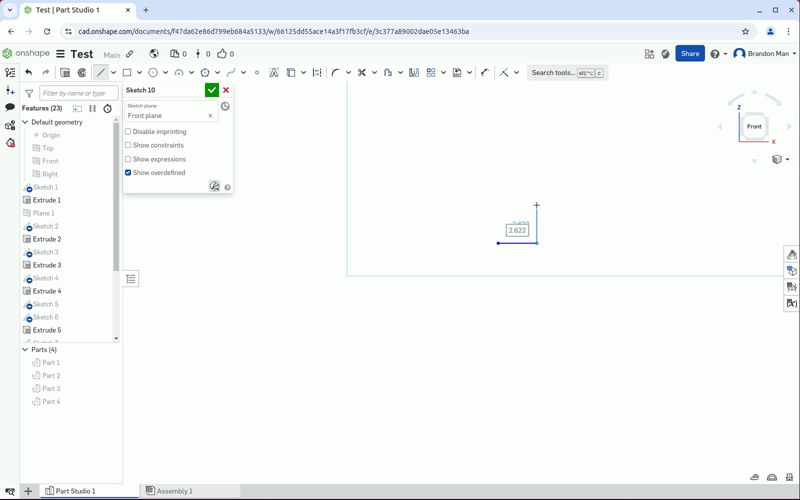
key_down(shift)
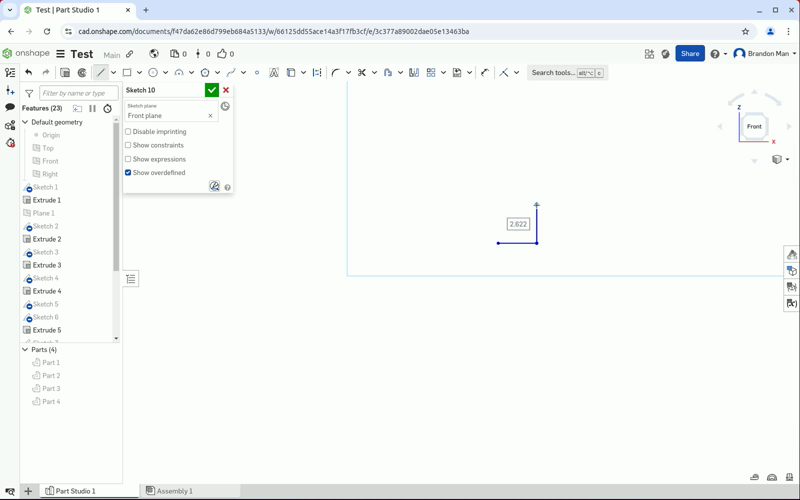
mouse_move(566, 204)
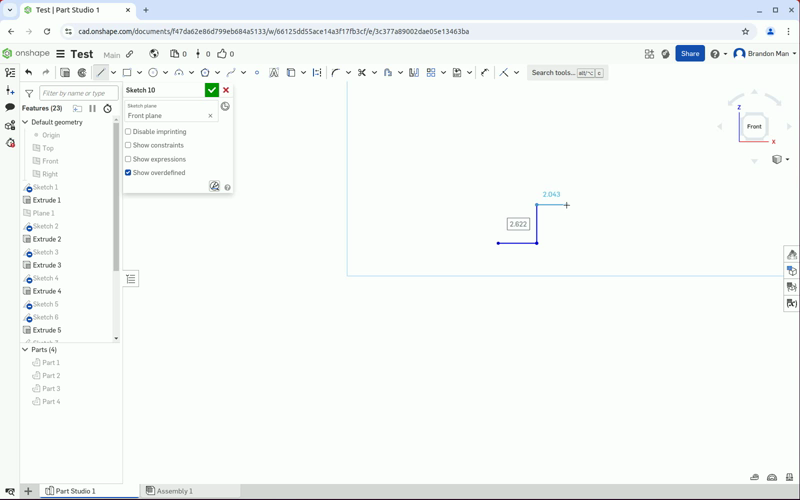
mouse_move(498, 204)
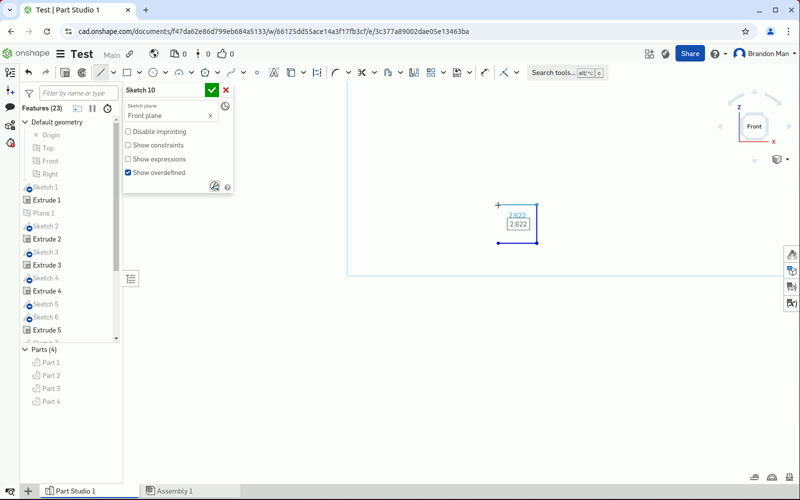
click(498, 204)
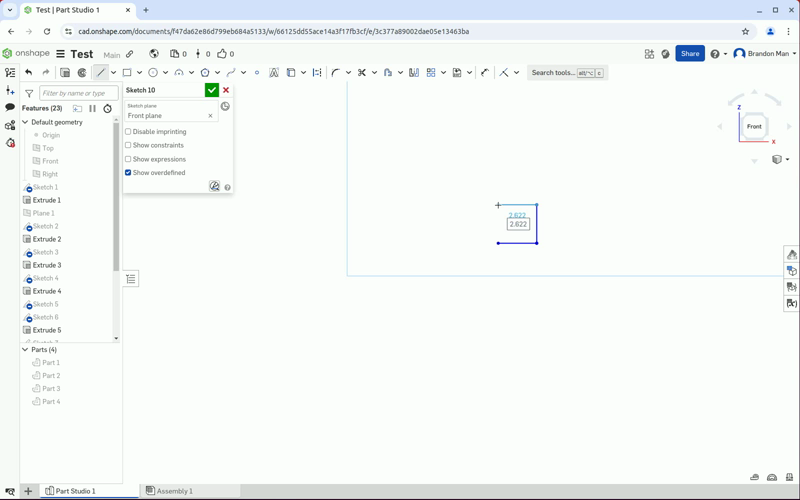
key_up(shift)
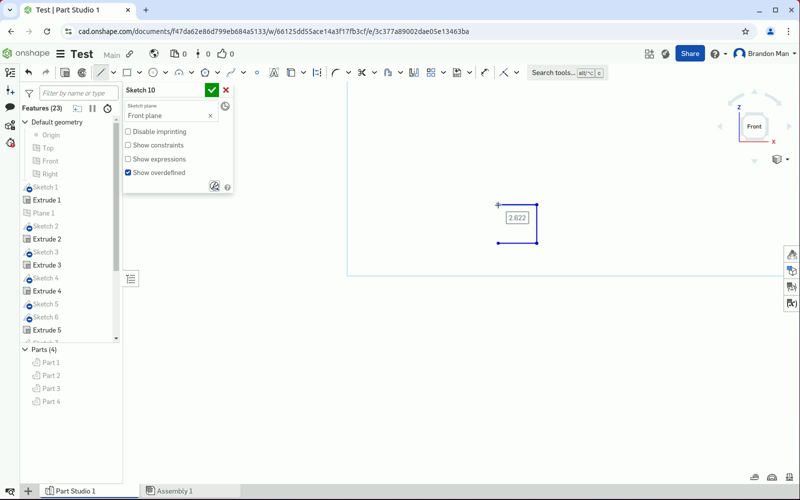
mouse_move(528, 204)
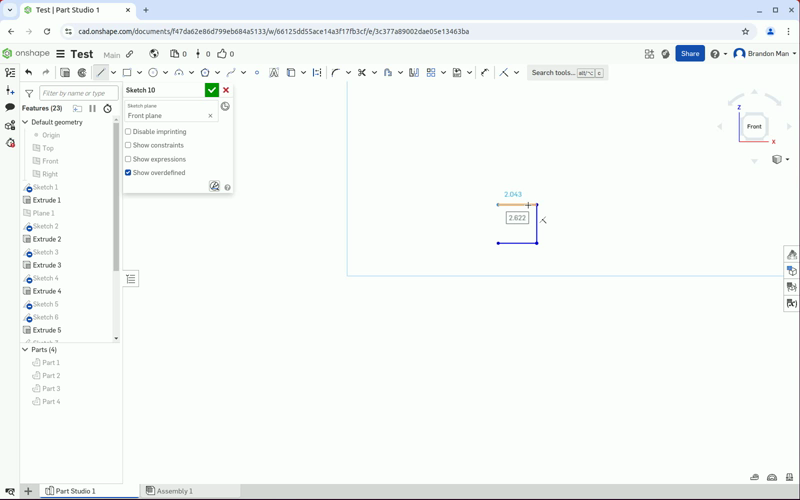
key_down(shift)
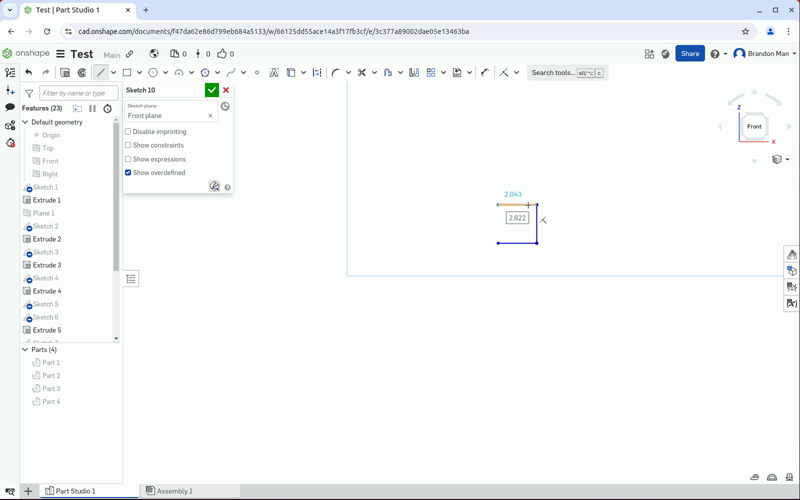
mouse_move(498, 243)
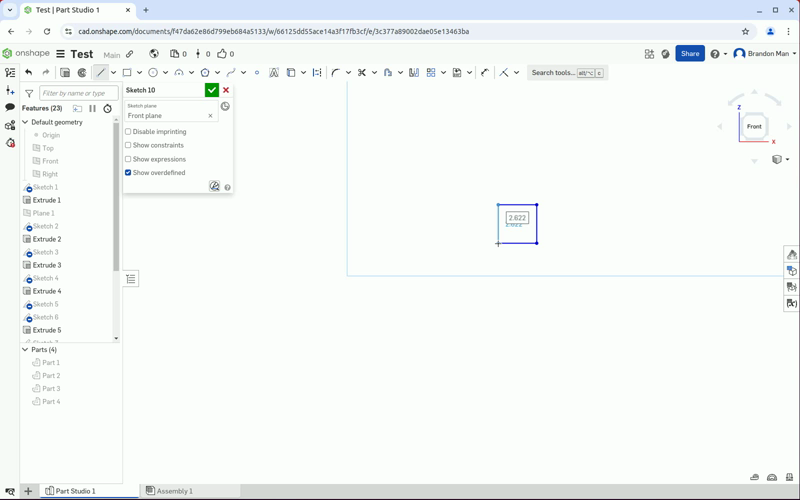
key_up(shift)
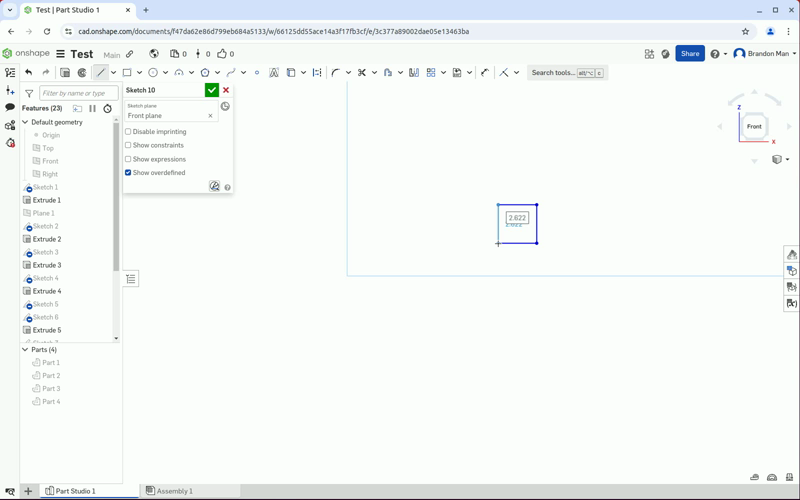
click(498, 243)
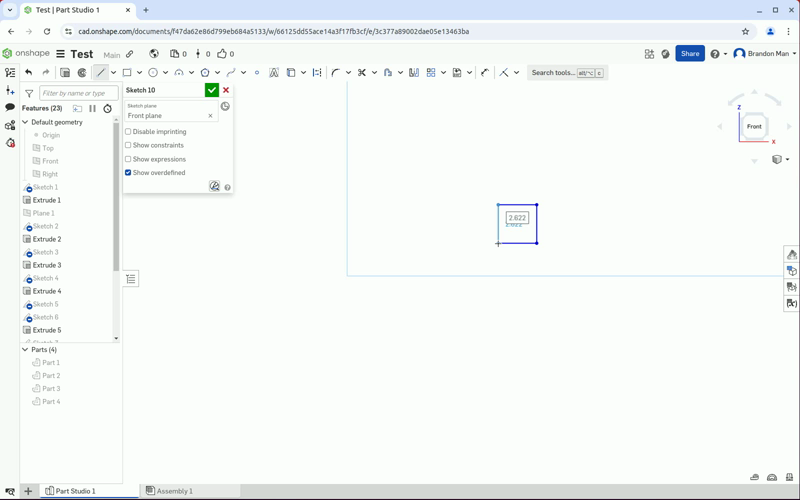
key(esc)
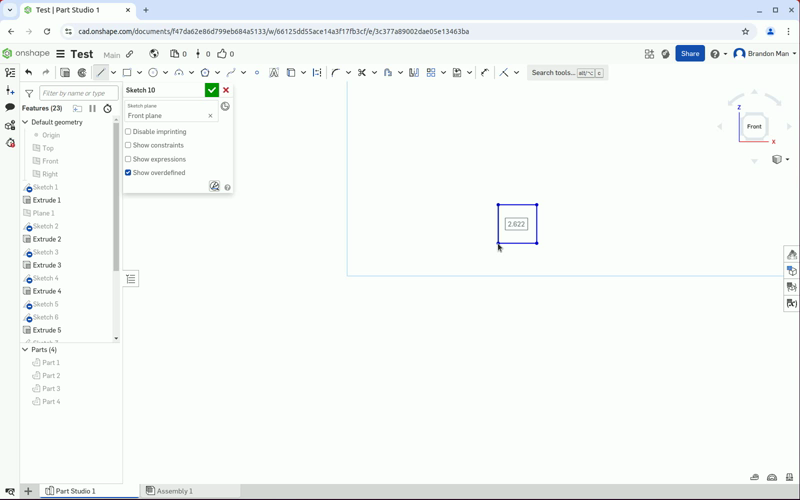
mouse_move(511, 220)
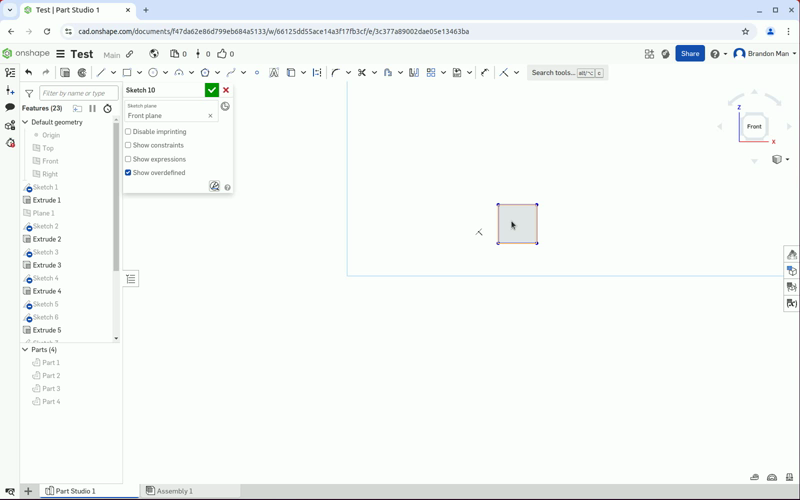
scroll(6)
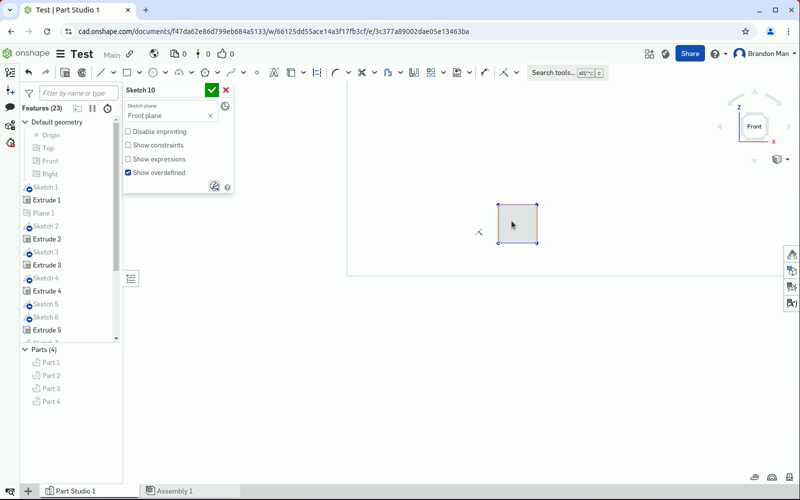
scroll(6)
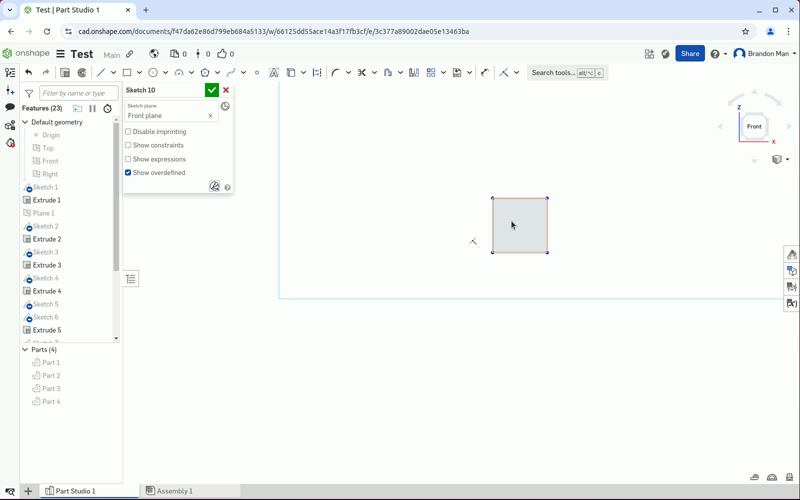
scroll(6)
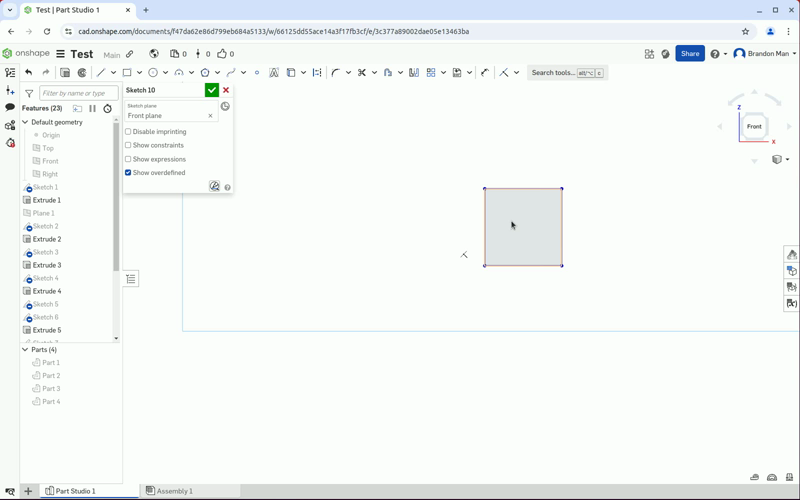
scroll(6)
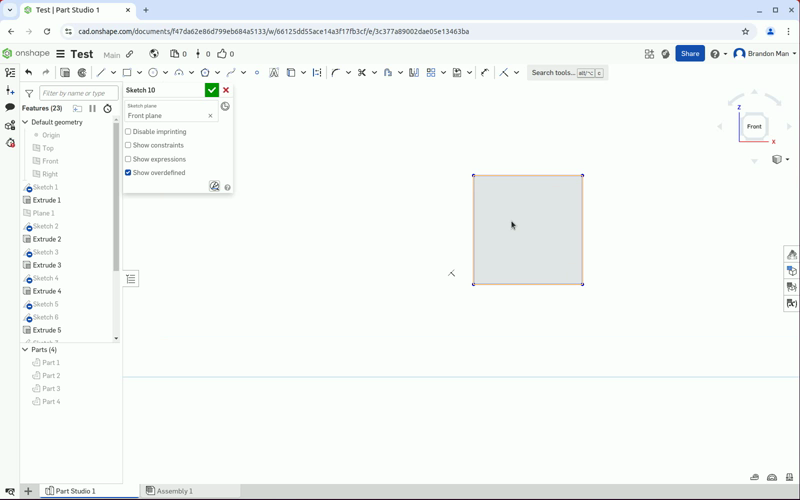
scroll(6)
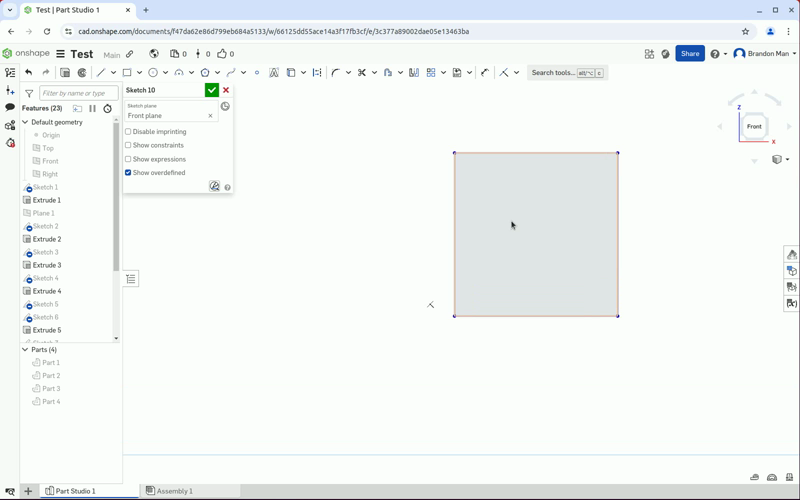
scroll(6)
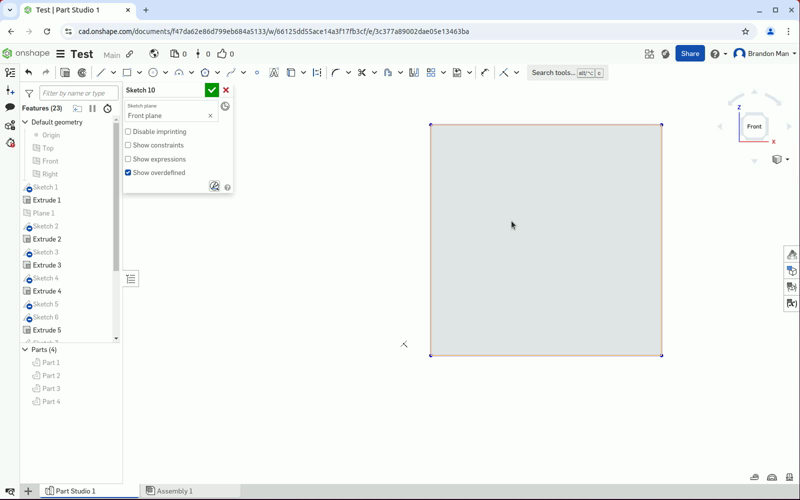
scroll(6)
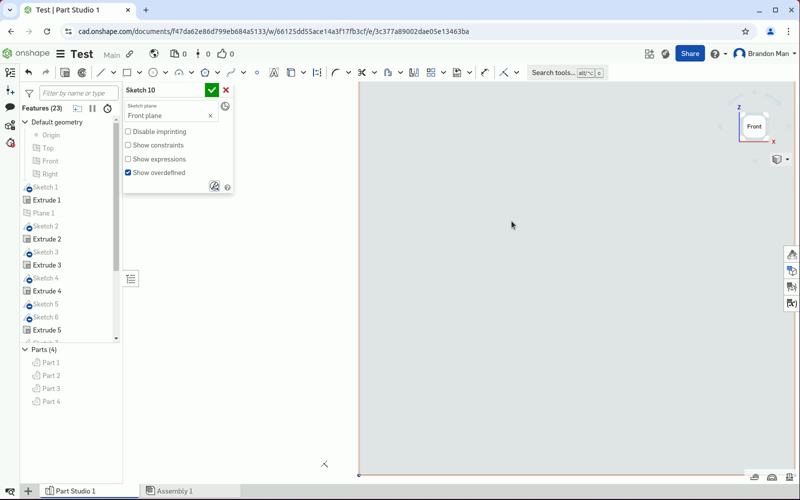
click(511, 220)
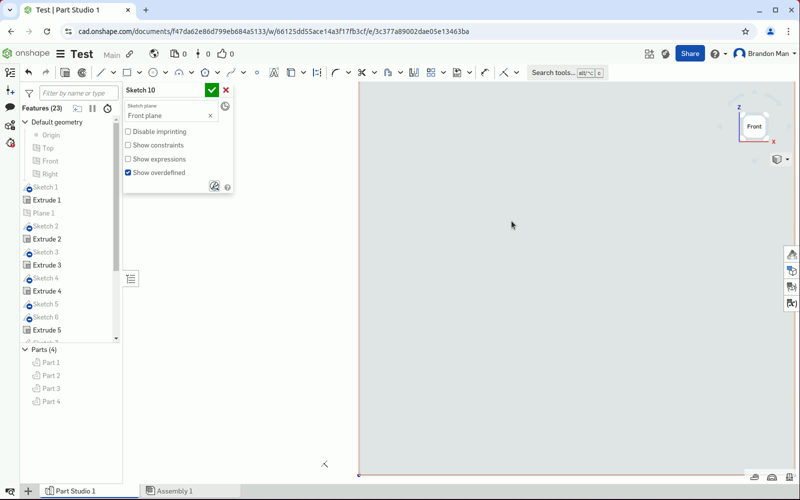
scroll(-6)
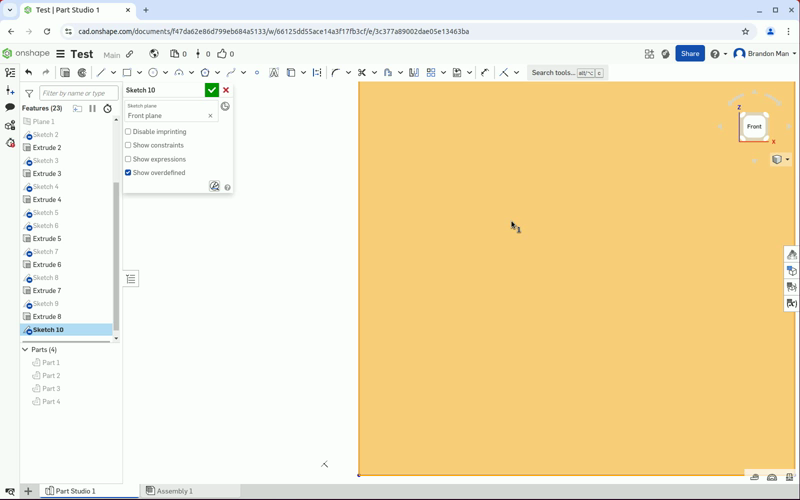
scroll(-6)
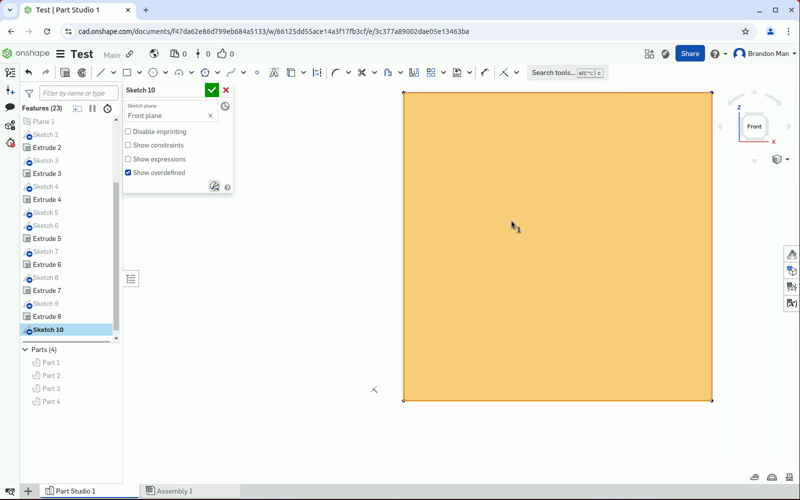
scroll(-6)
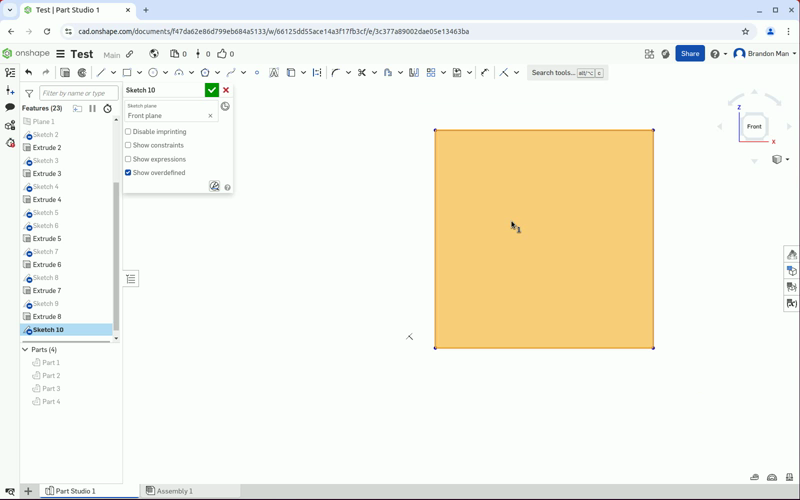
scroll(-6)
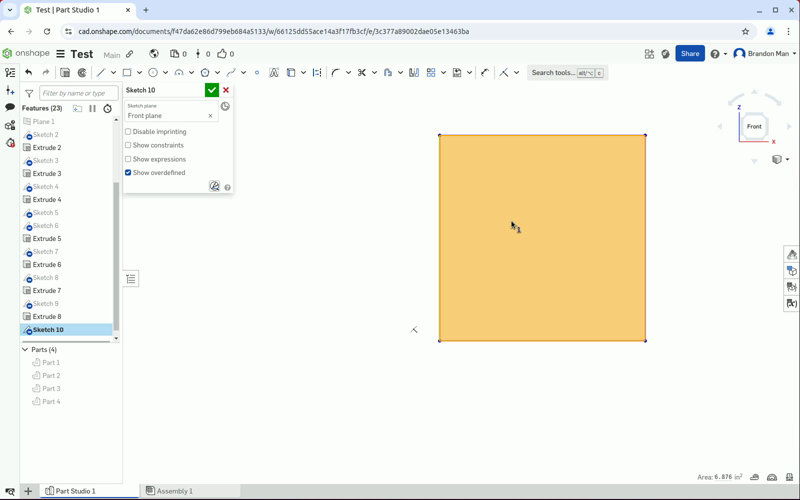
scroll(-6)
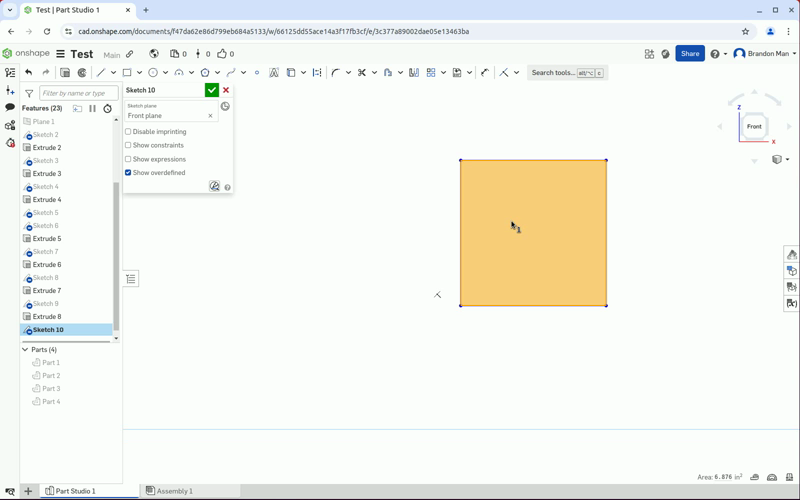
scroll(-6)
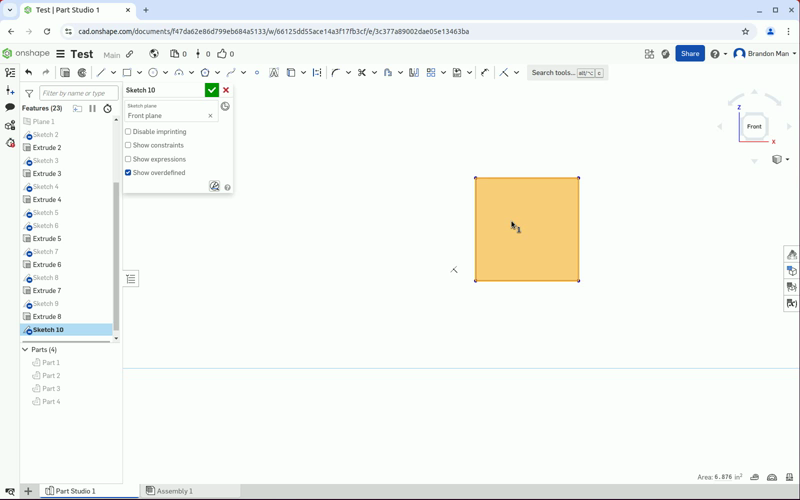
scroll(-6)
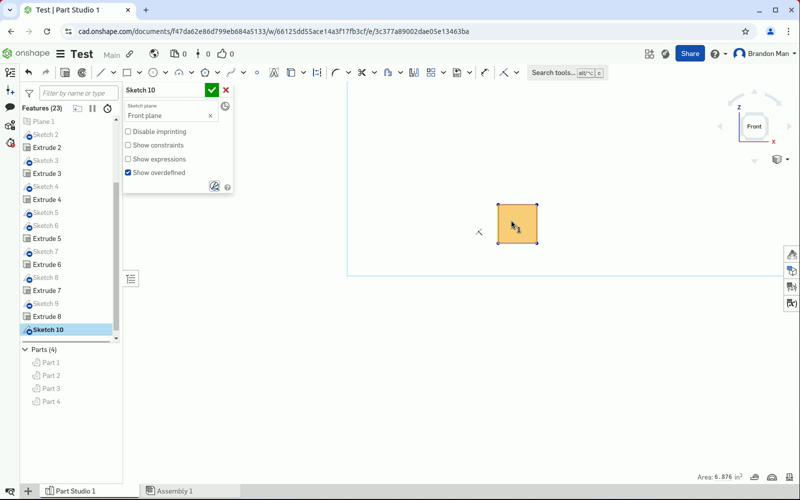
mouse_move(73, 352)
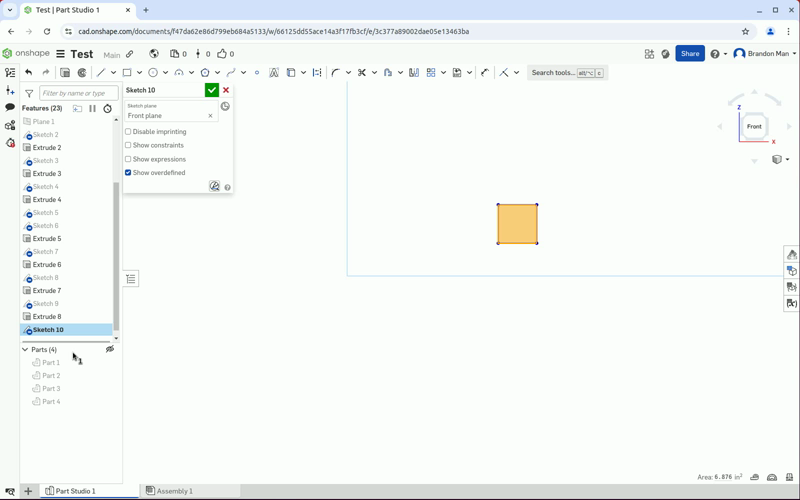
key(shift+y)
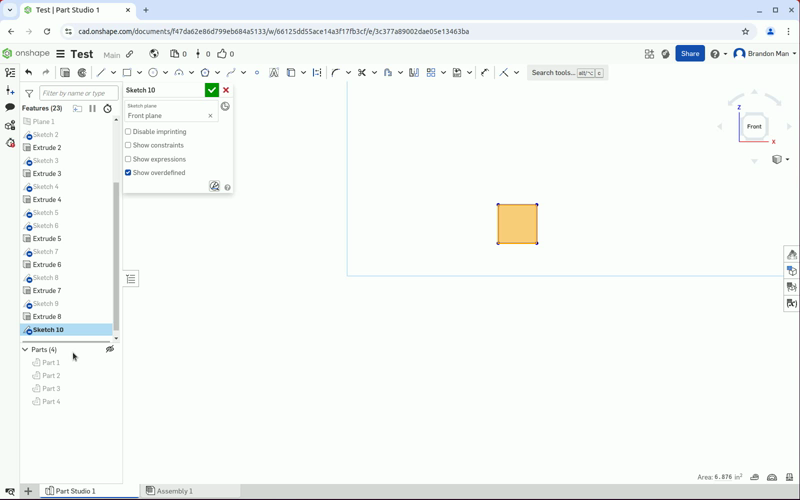
key(shift+e)
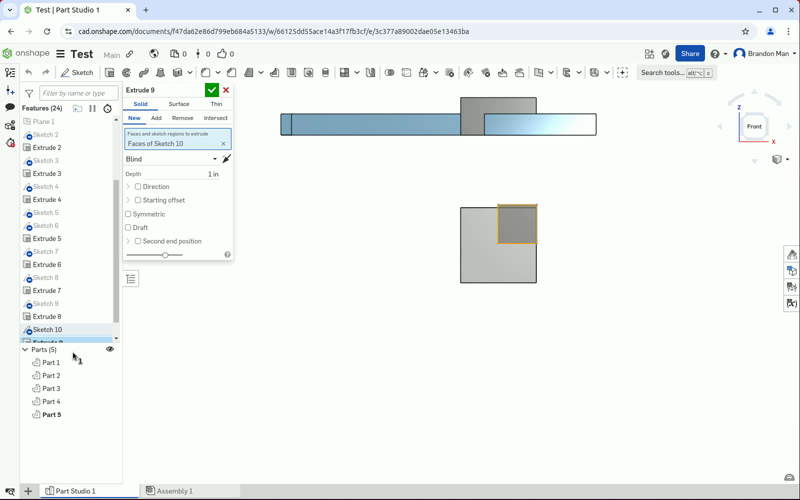
mouse_move(143, 106)
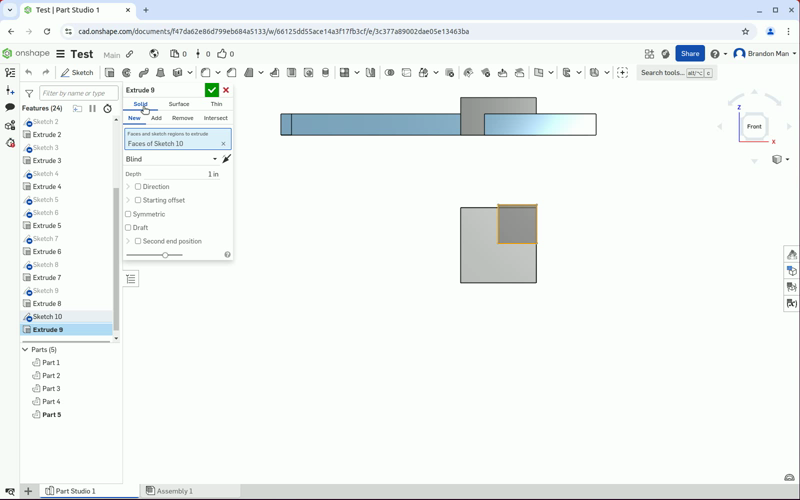
click(143, 106)
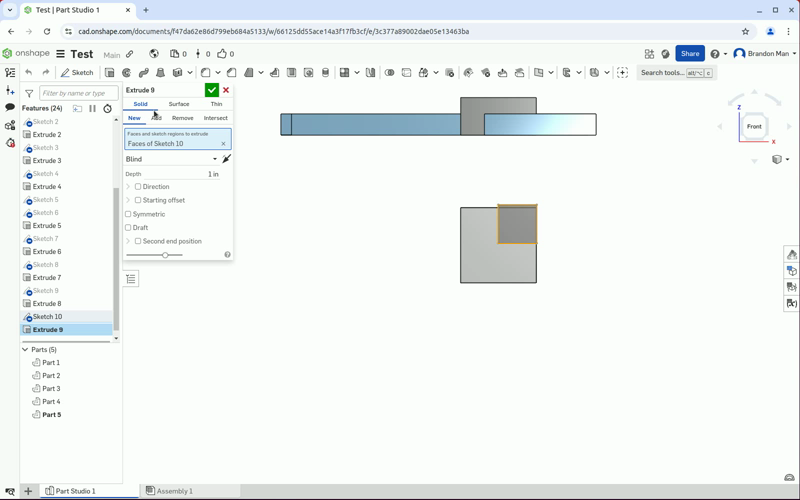
mouse_move(186, 120)
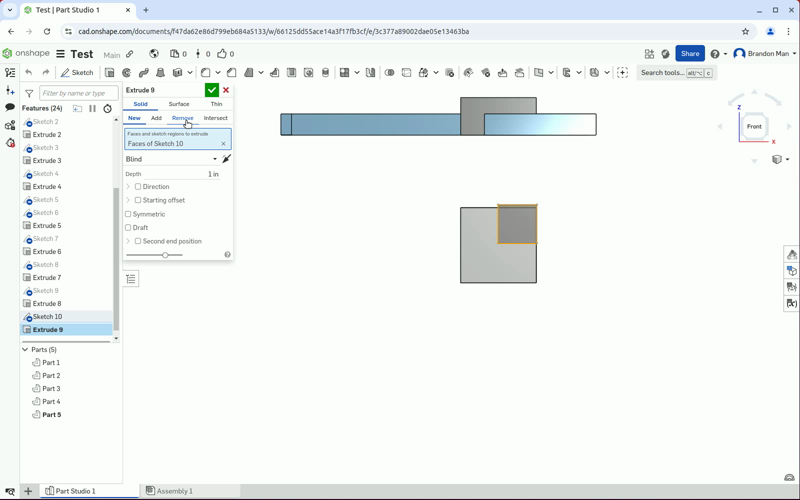
click(186, 120)
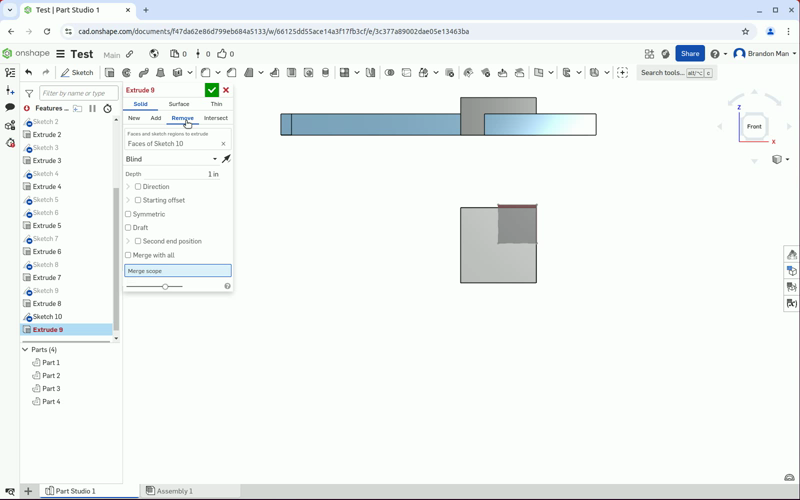
key(tab, 4)
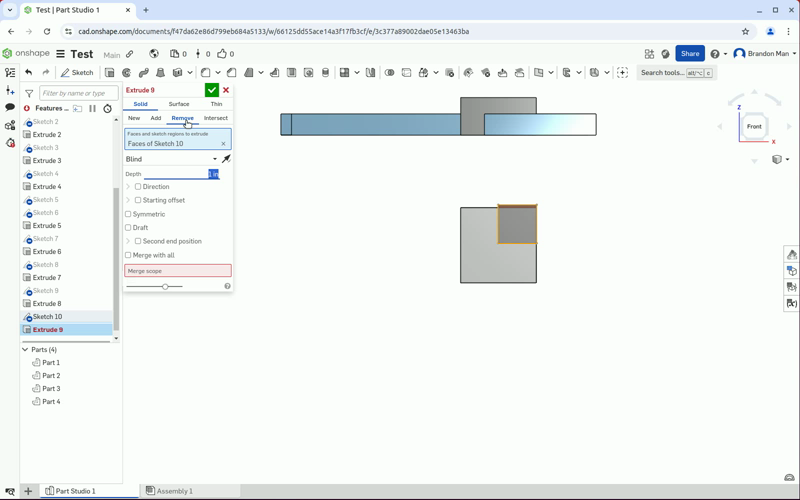
text(2.554)
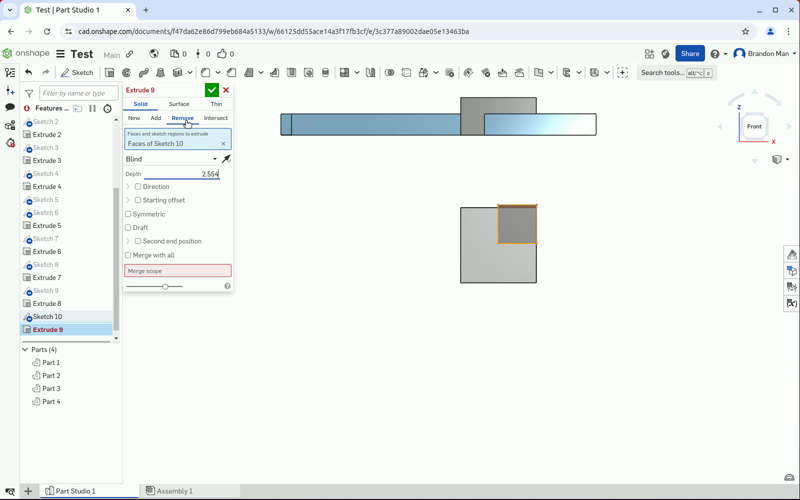
key(tab, 6)
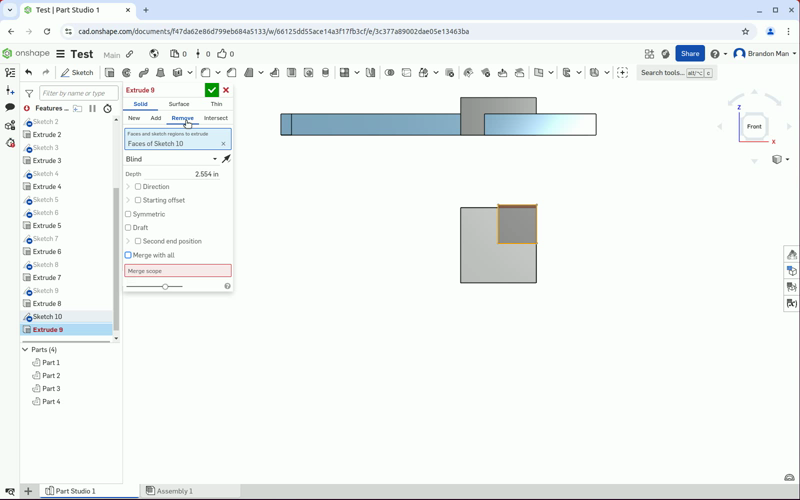
key(space)
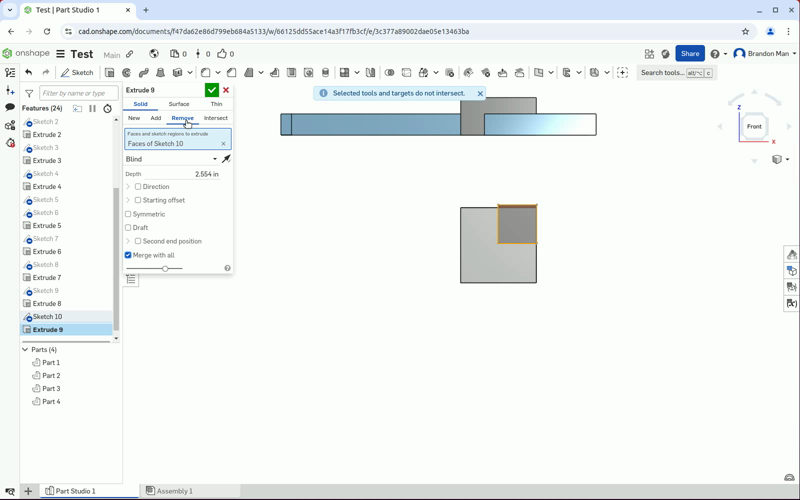
key(enter)
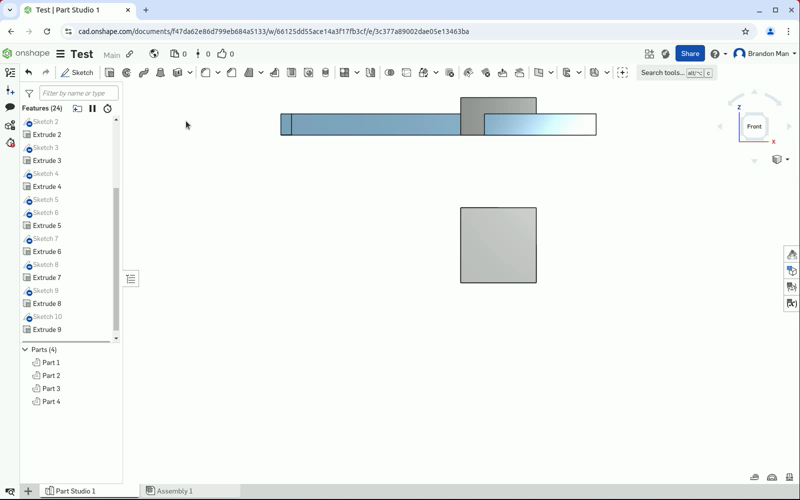
key(shift+h)
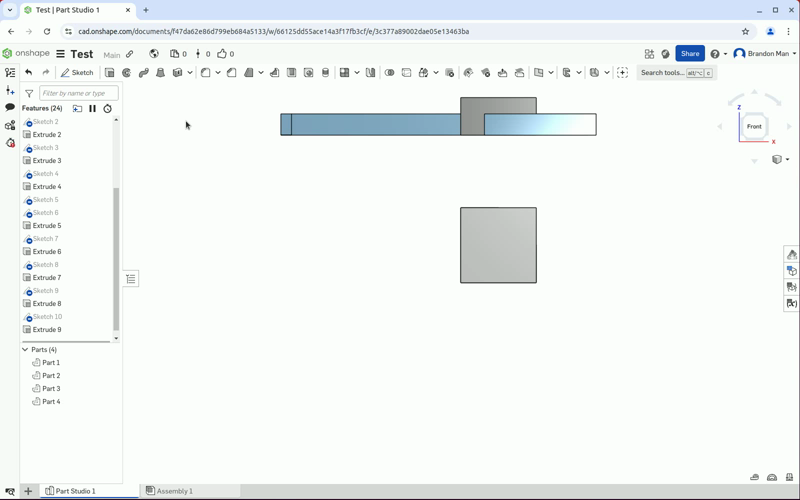
key(shift+h)
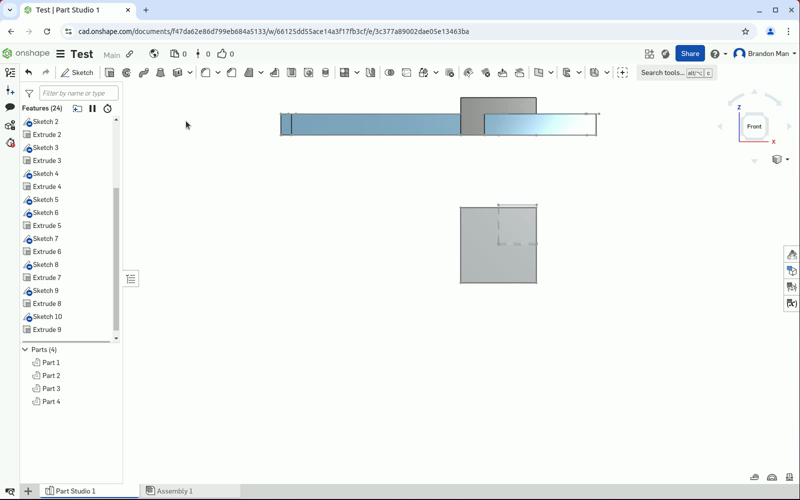
key(shift+7)
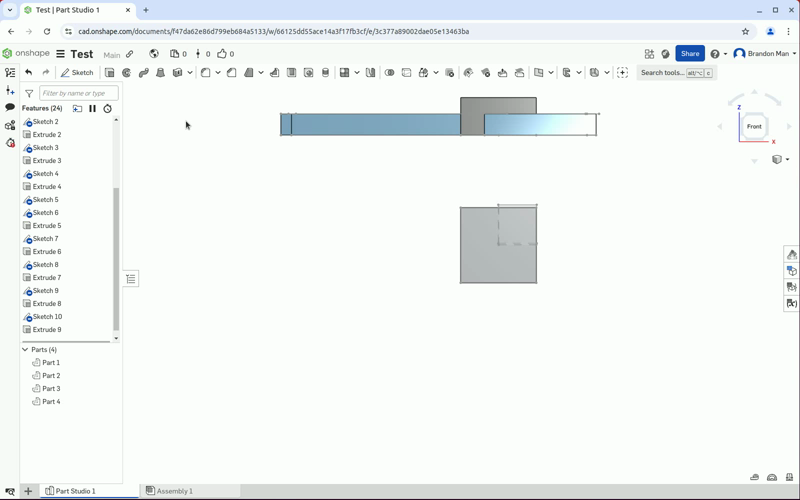
key(left, 2)
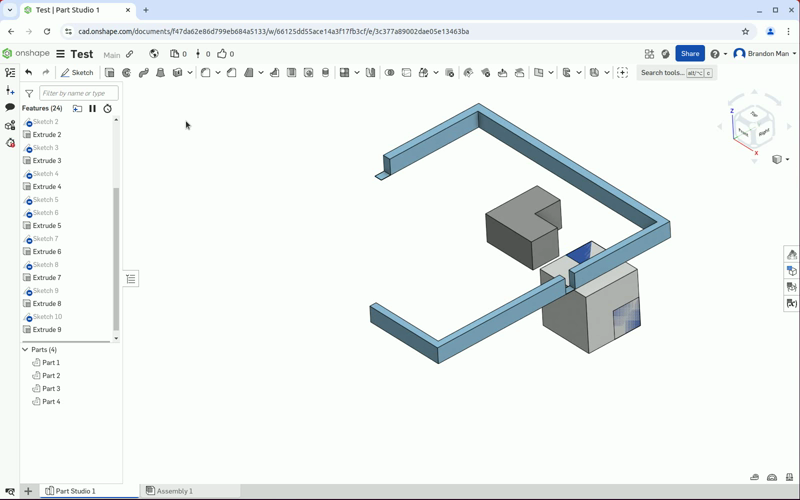
key(down, 2)
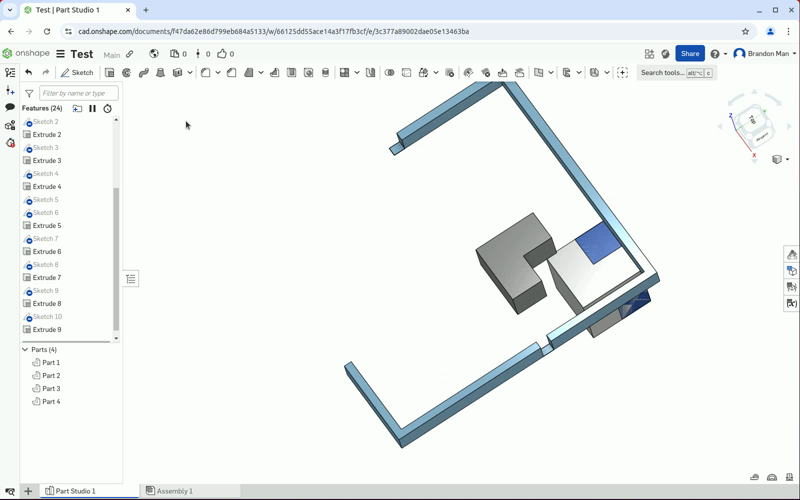
key(up, 2)
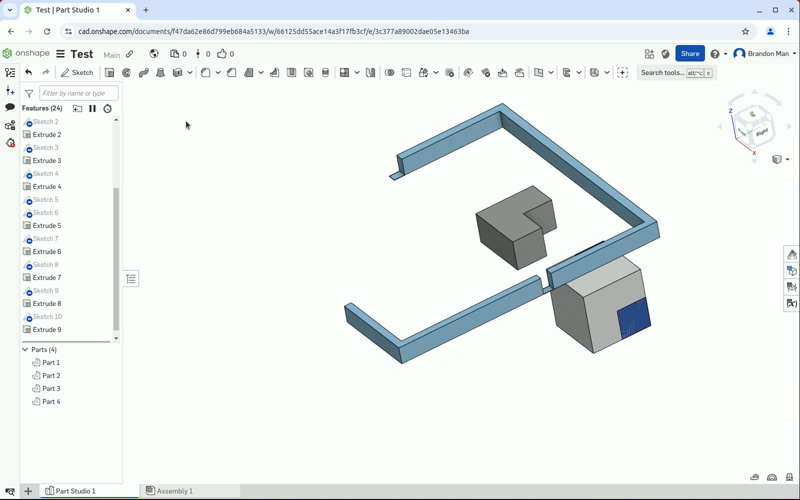
key(right, 2)
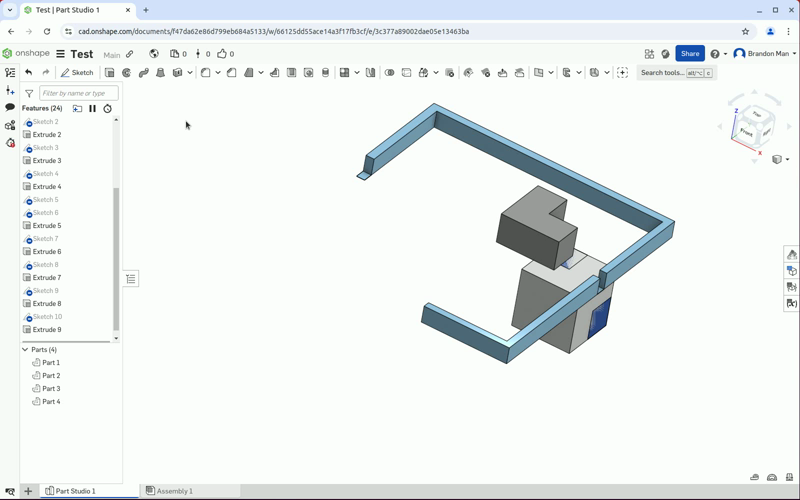
mouse_move(69, 85)
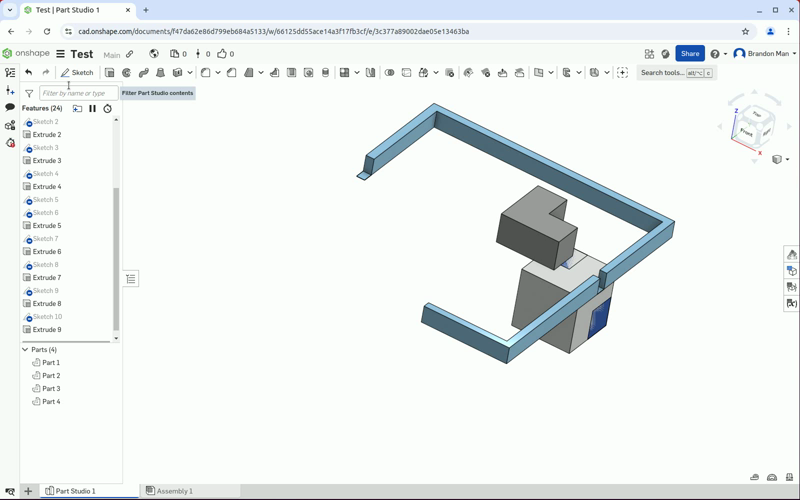
click(69, 85)